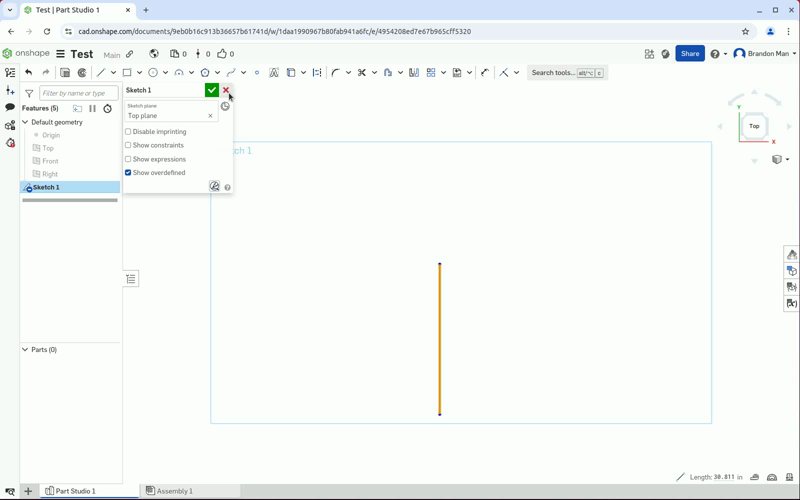
key(shift+h)
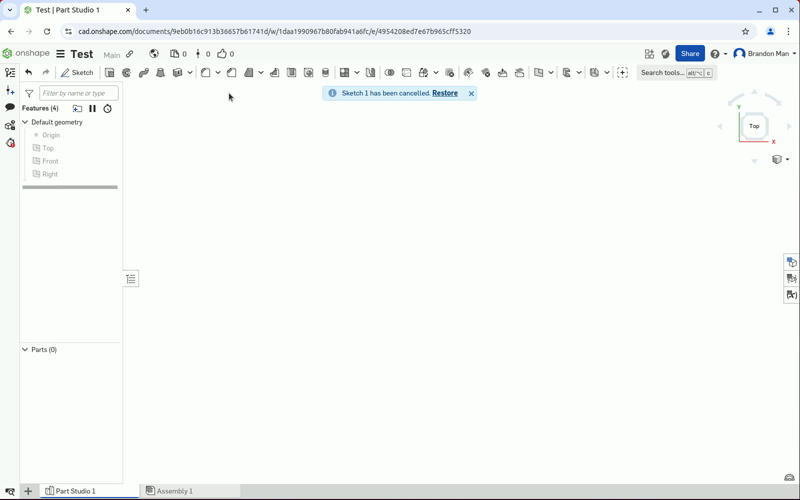
mouse_move(73, 352)
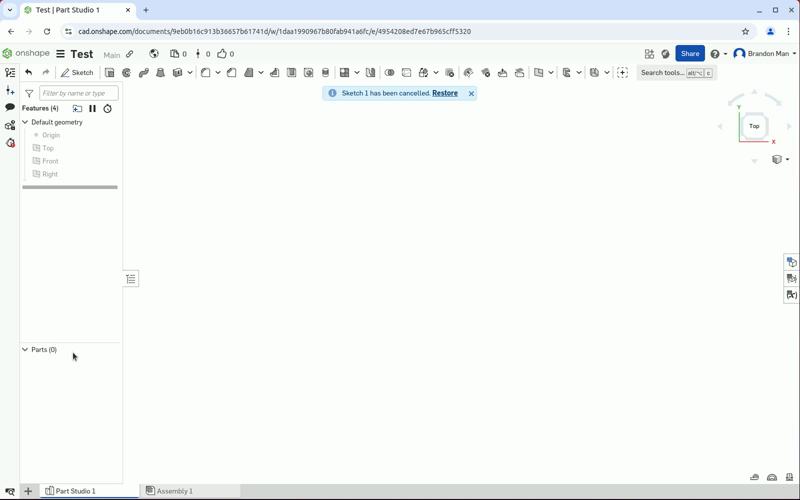
key(y)
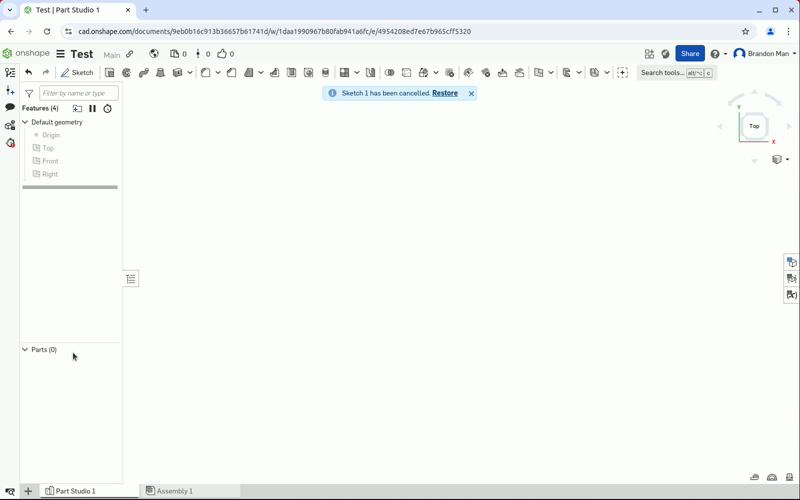
key(shift+p)
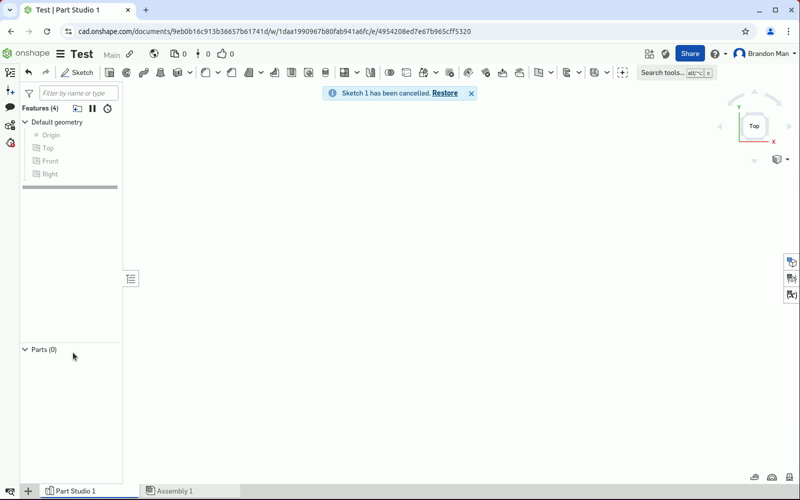
key(space)
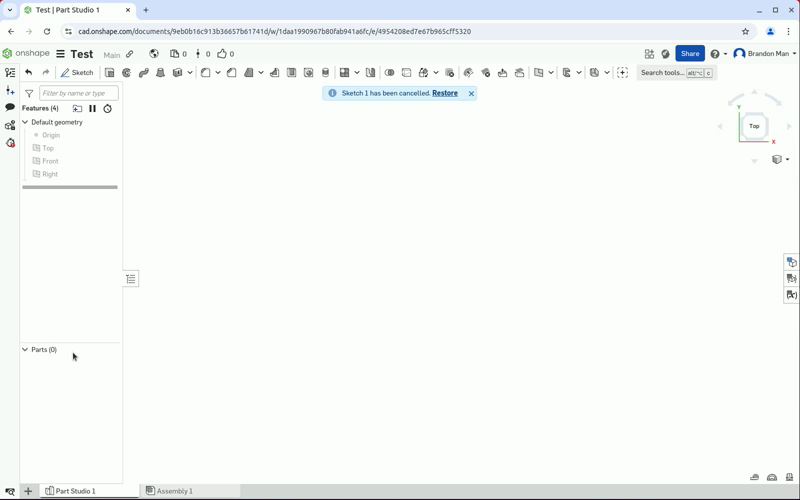
key_down(shift)
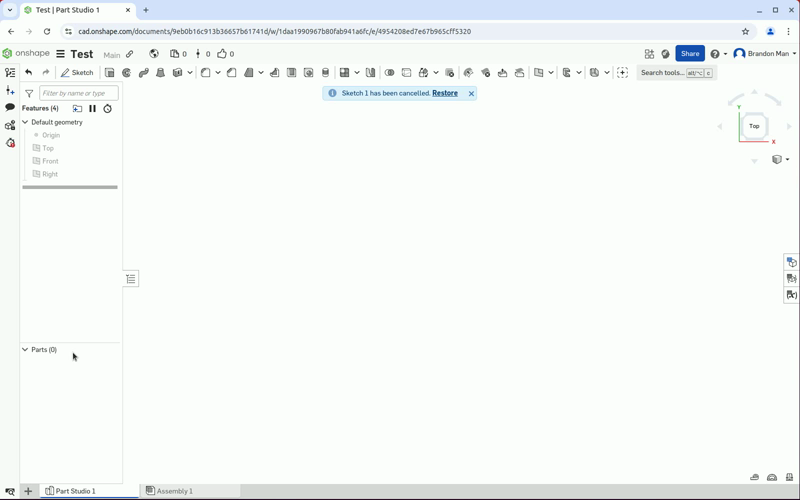
key(up)
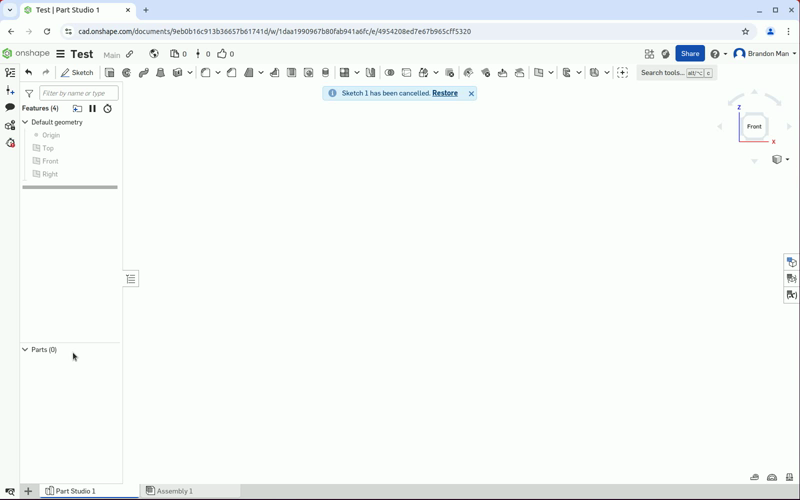
key_up(shift)
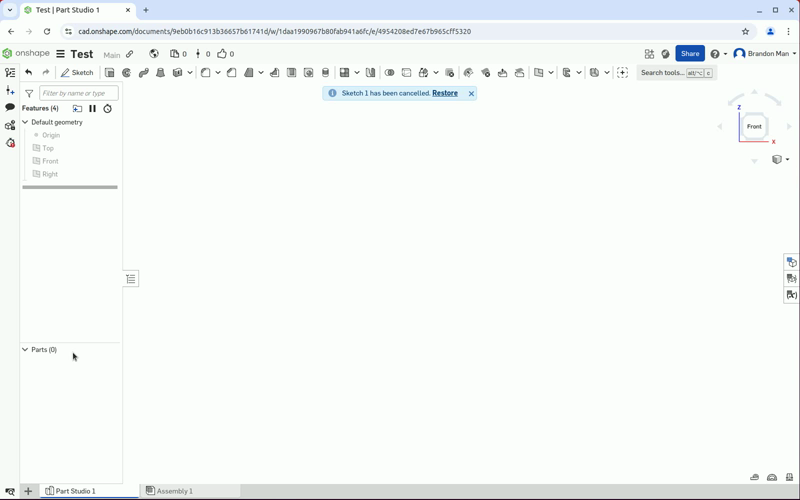
mouse_move(73, 352)
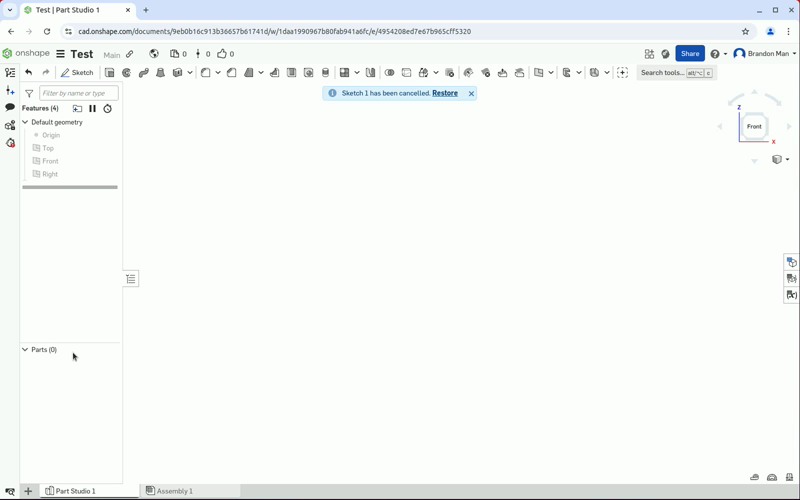
key(shift+y)
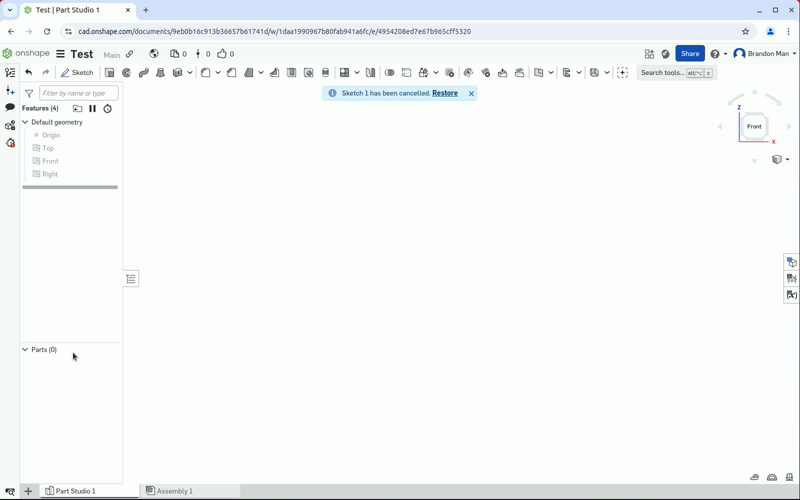
key(shift+s)
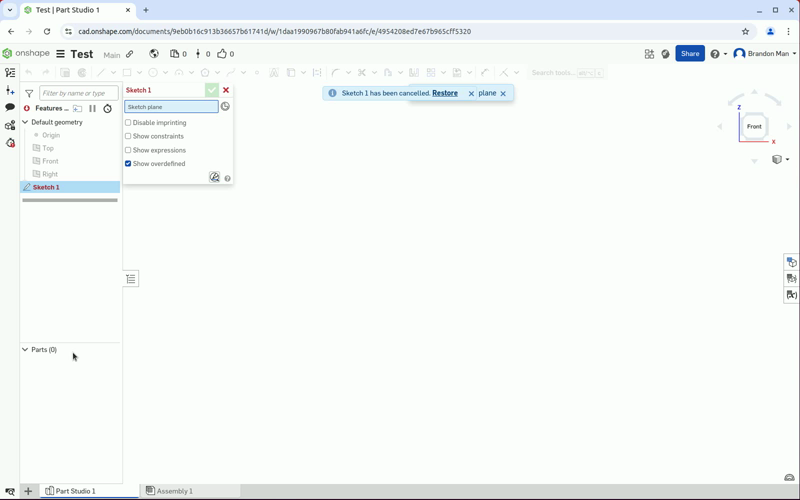
mouse_move(73, 163)
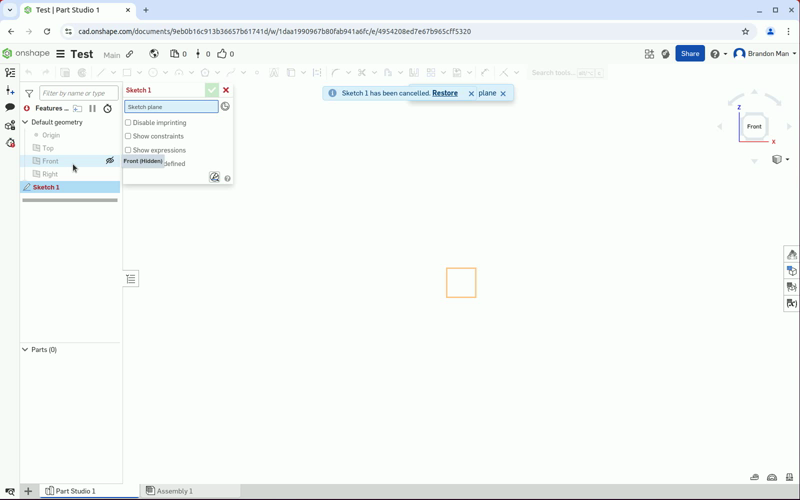
click(73, 163)
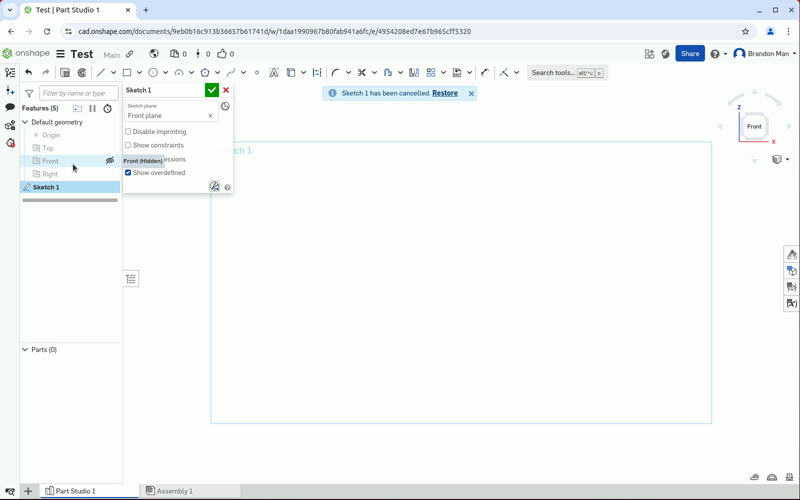
mouse_move(73, 352)
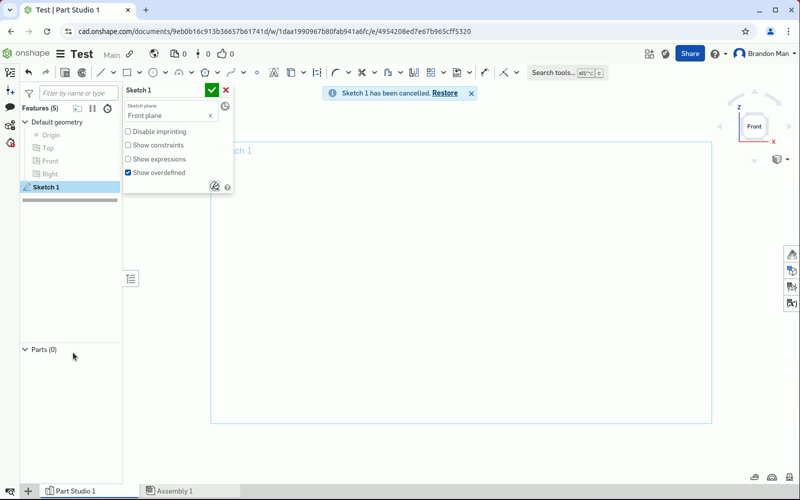
key(y)
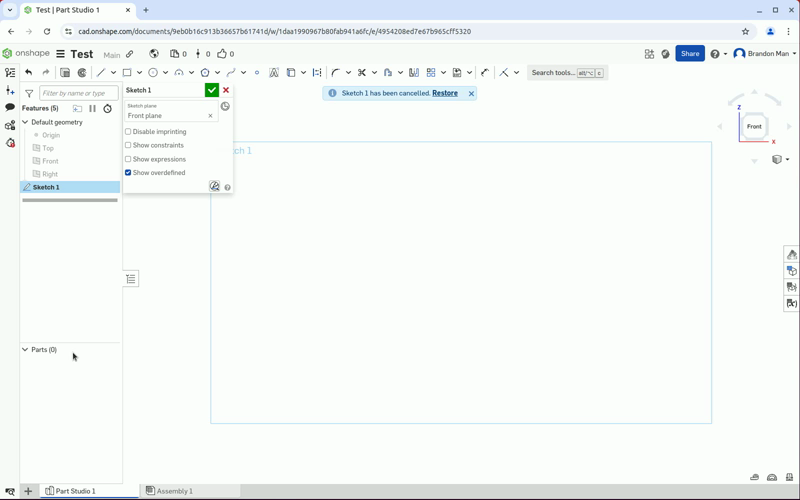
key(c)
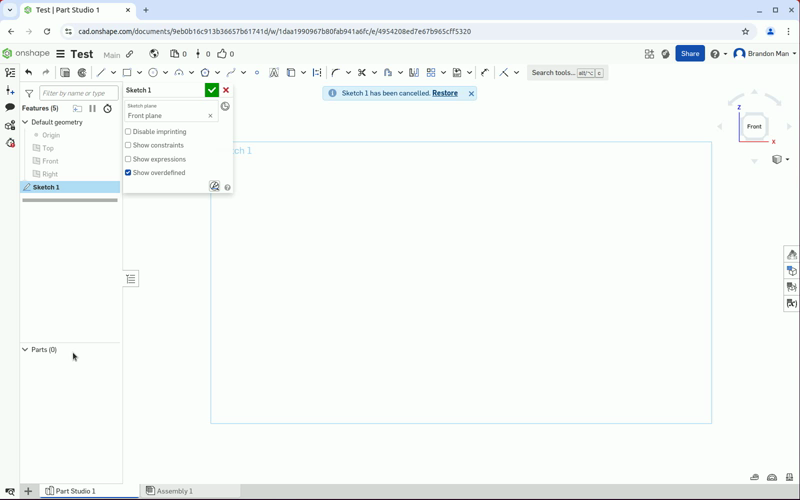
key_down(shift)
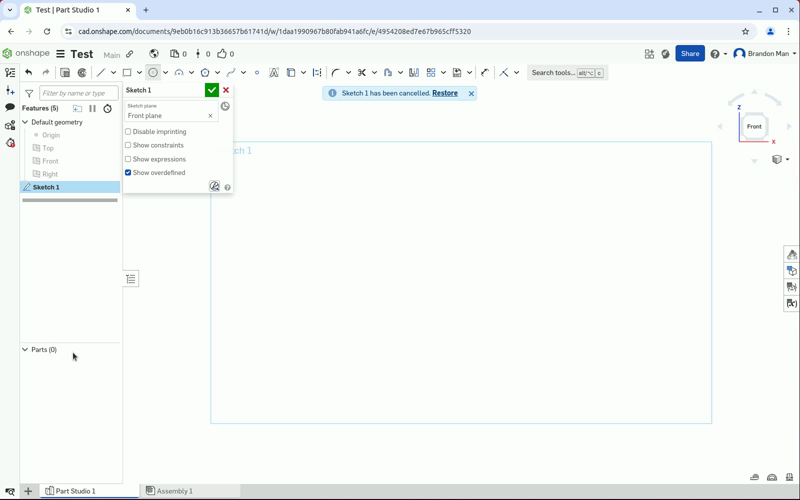
mouse_move(460, 282)
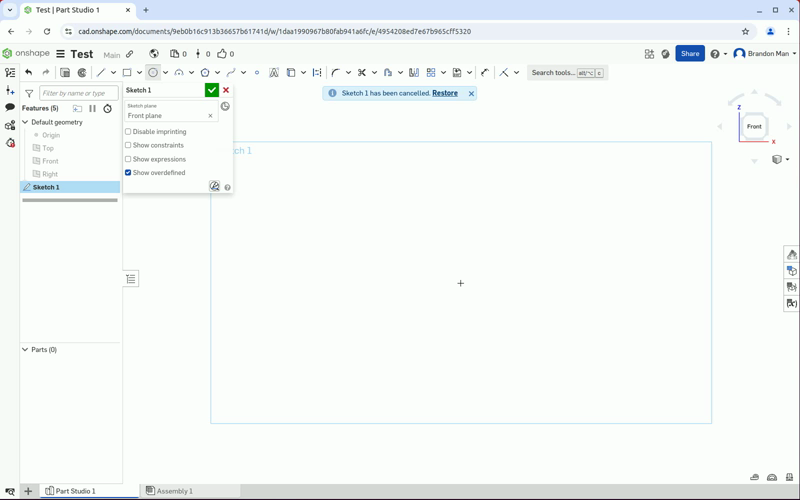
click(460, 282)
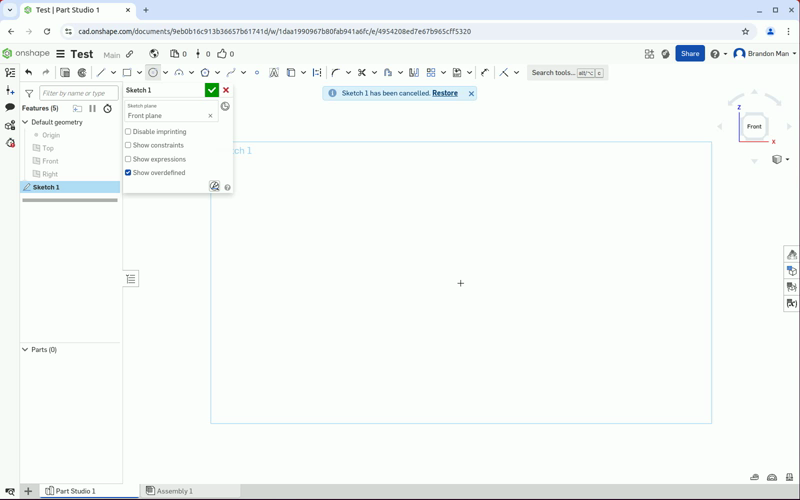
key_up(shift)
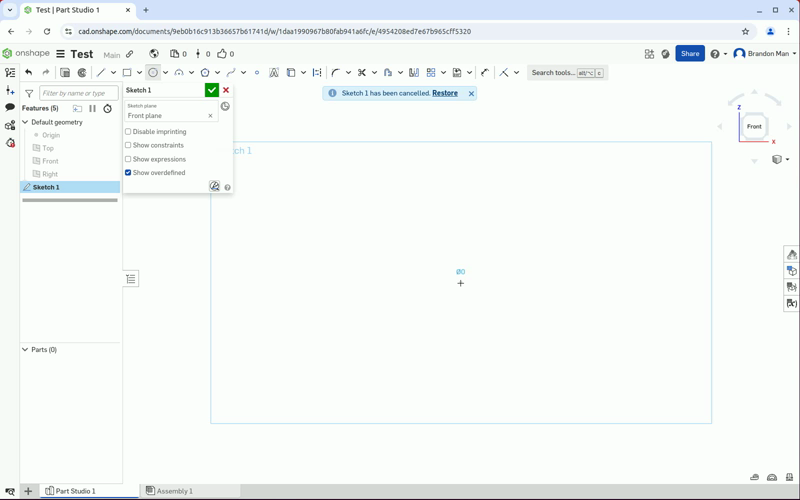
mouse_move(466, 282)
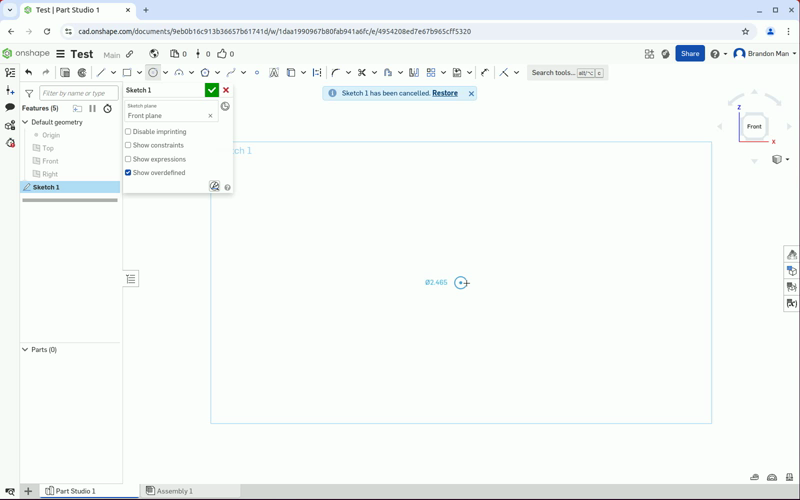
click(466, 282)
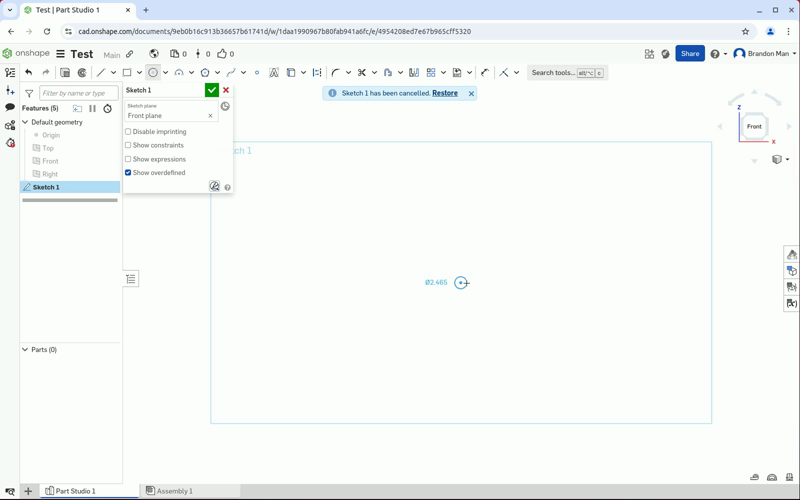
key(esc)
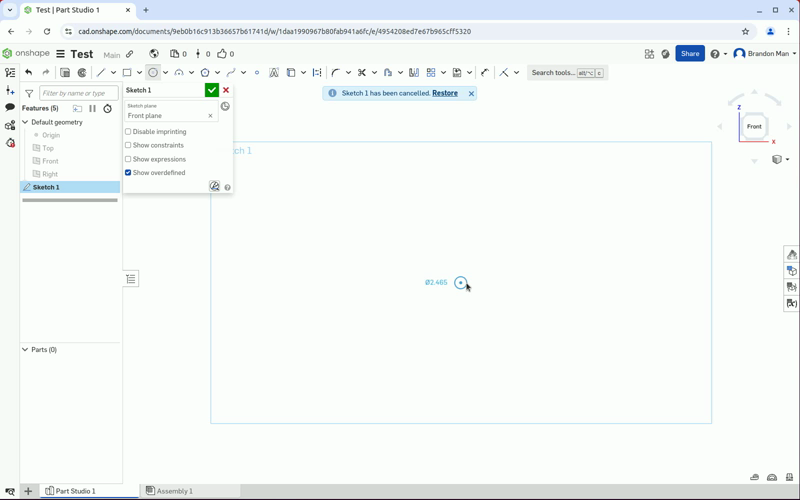
key(c)
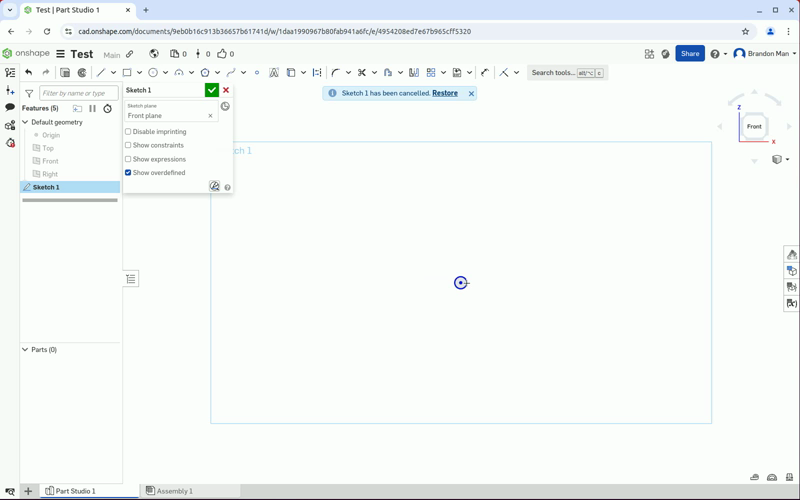
key_down(shift)
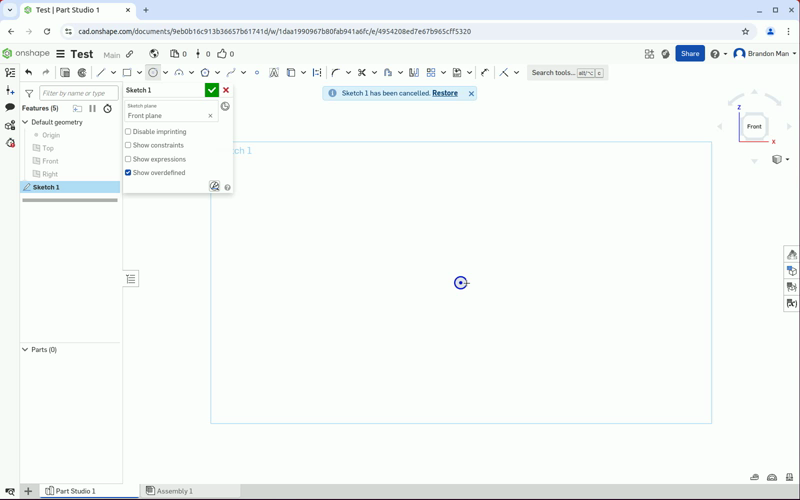
mouse_move(460, 282)
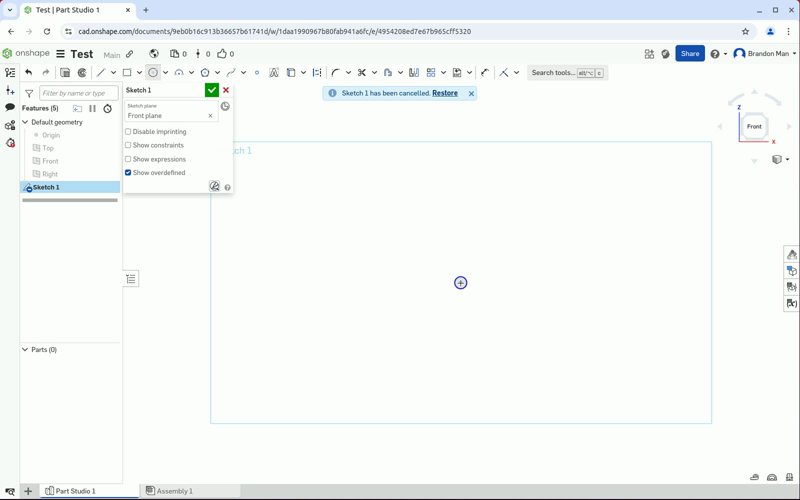
click(460, 282)
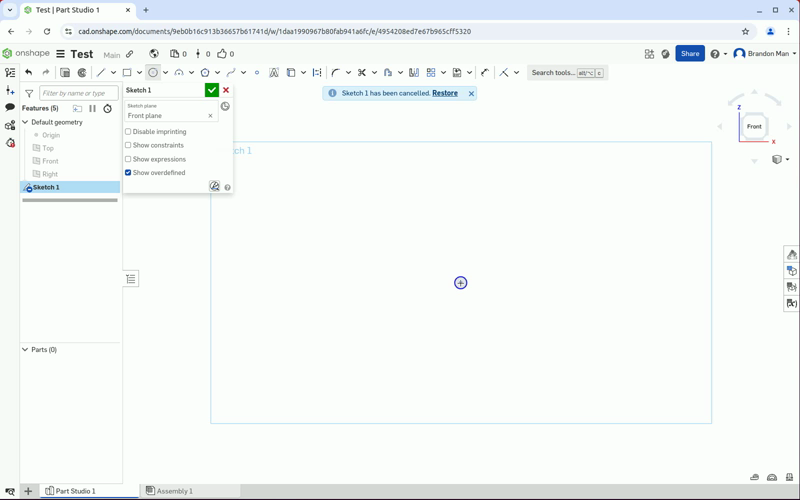
key_up(shift)
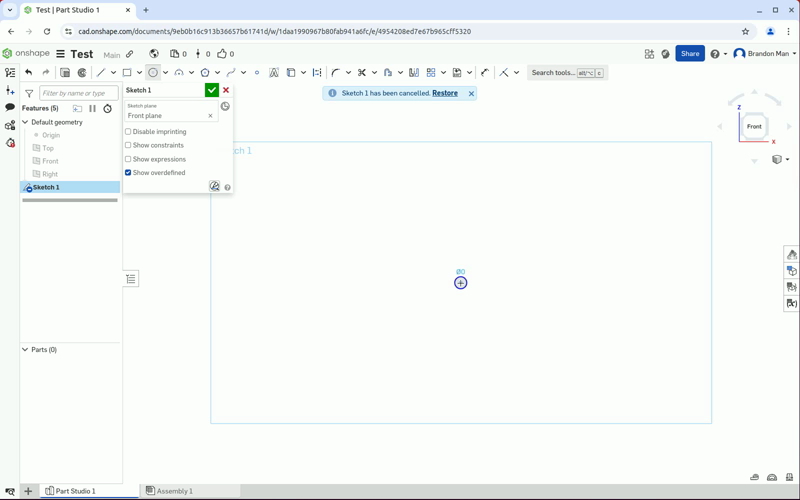
mouse_move(463, 282)
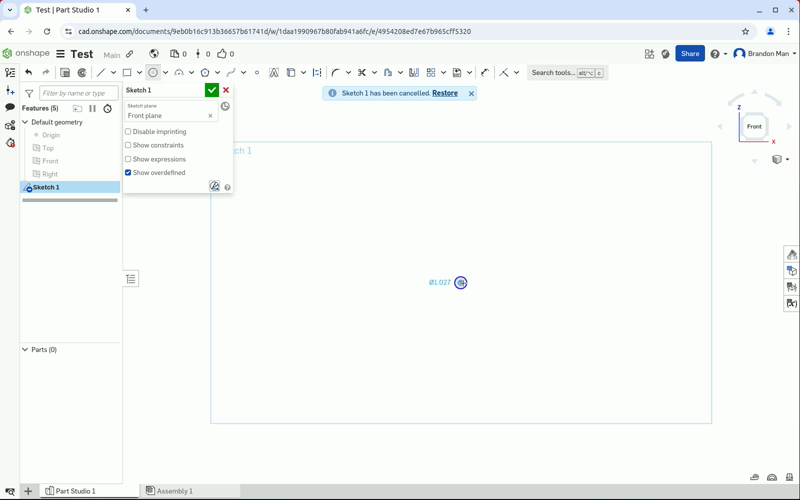
scroll(6)
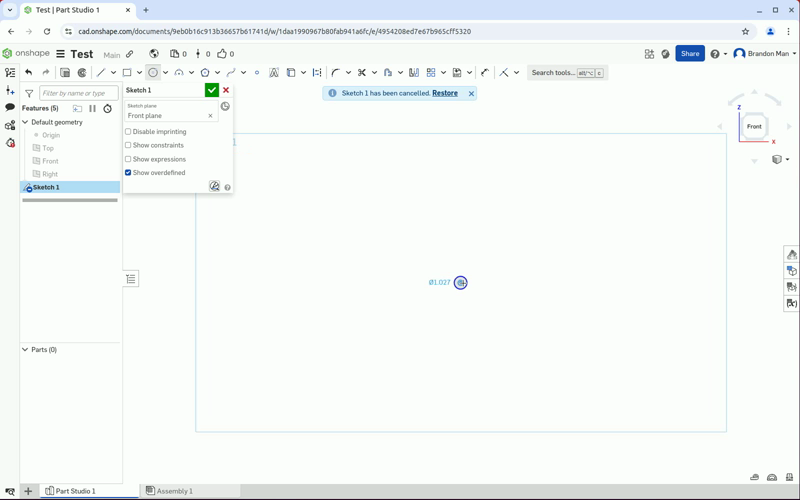
scroll(6)
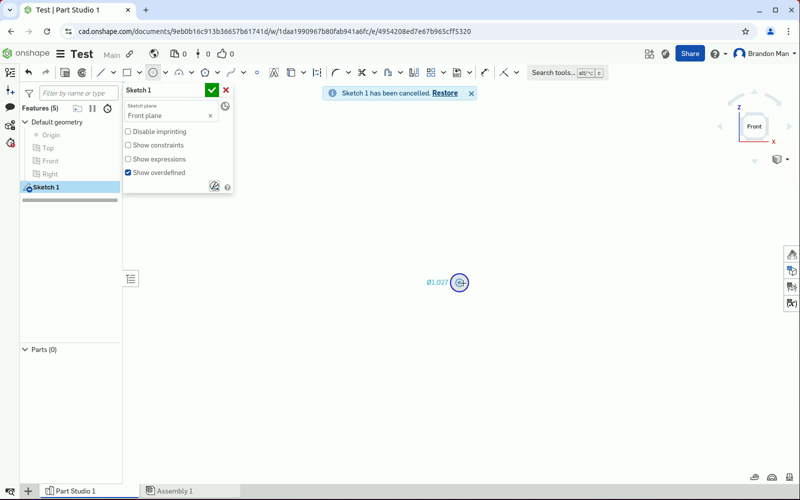
scroll(6)
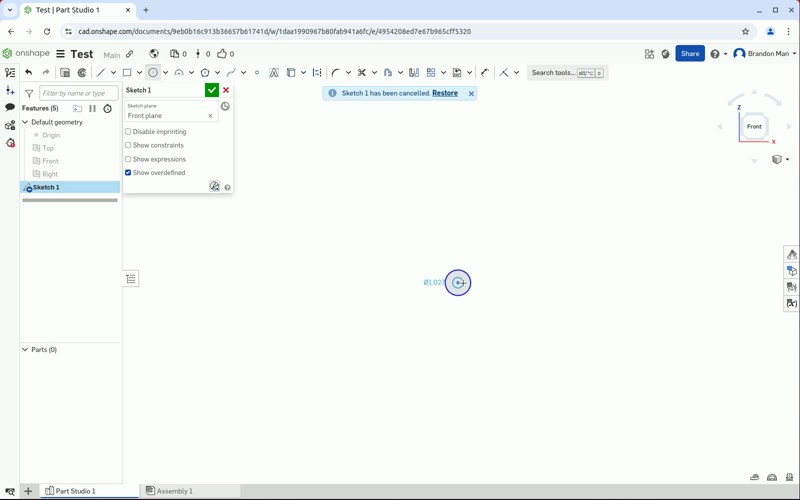
scroll(6)
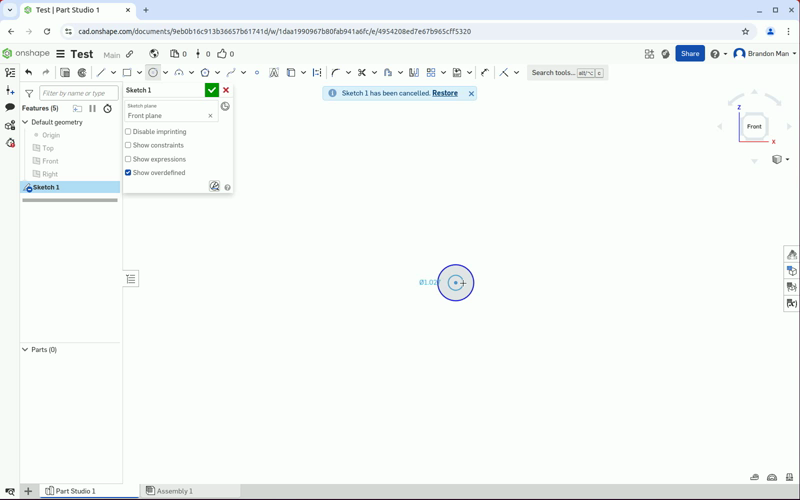
scroll(6)
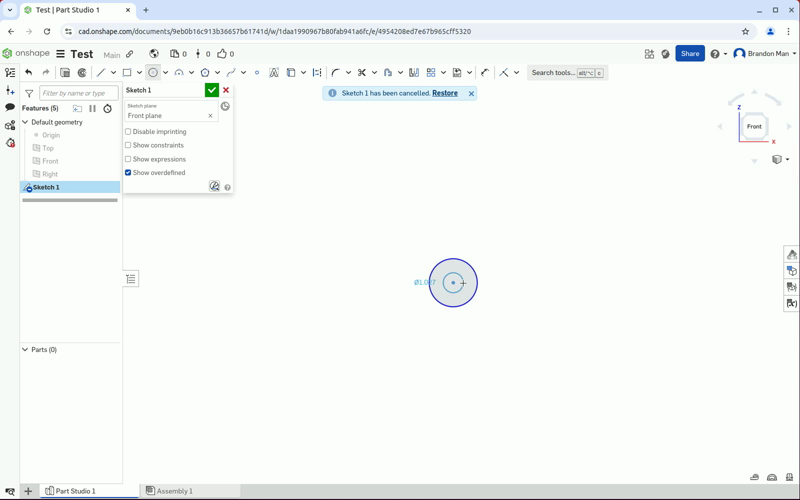
scroll(6)
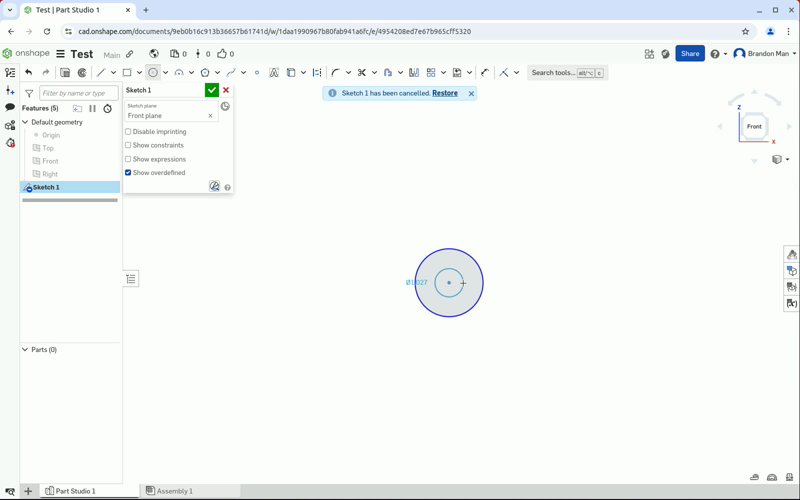
scroll(6)
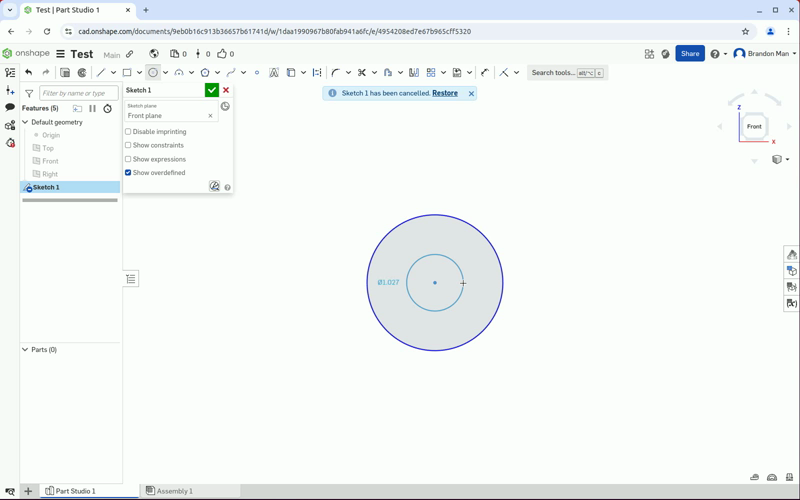
click(463, 282)
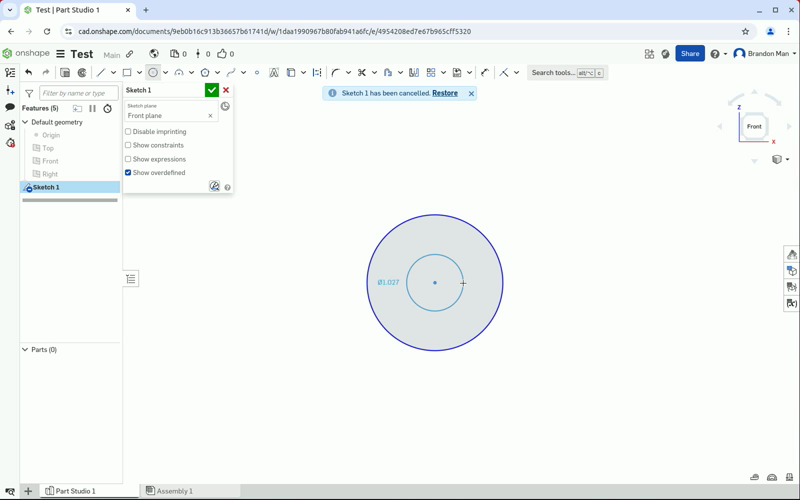
scroll(-6)
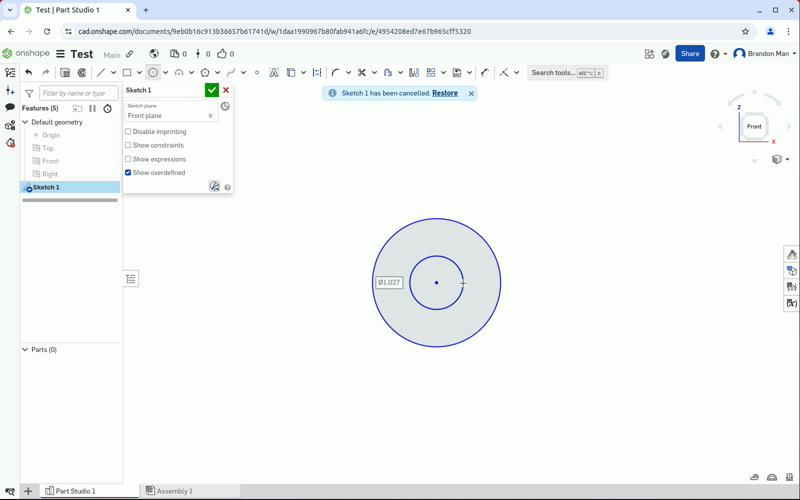
scroll(-6)
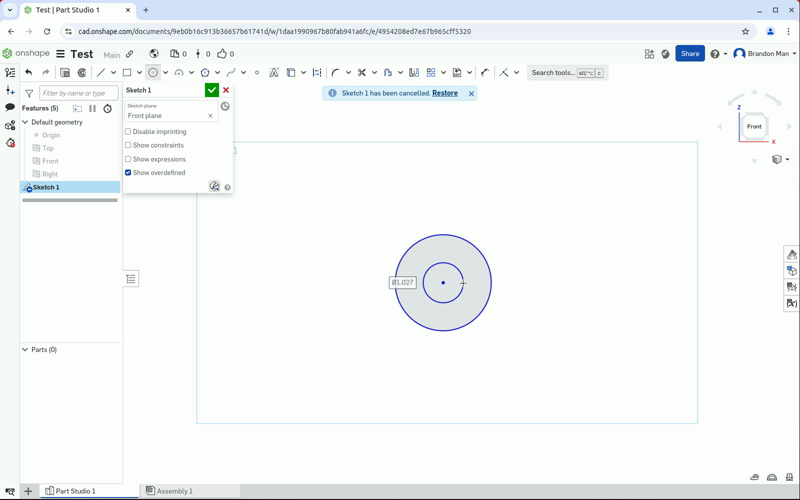
scroll(-6)
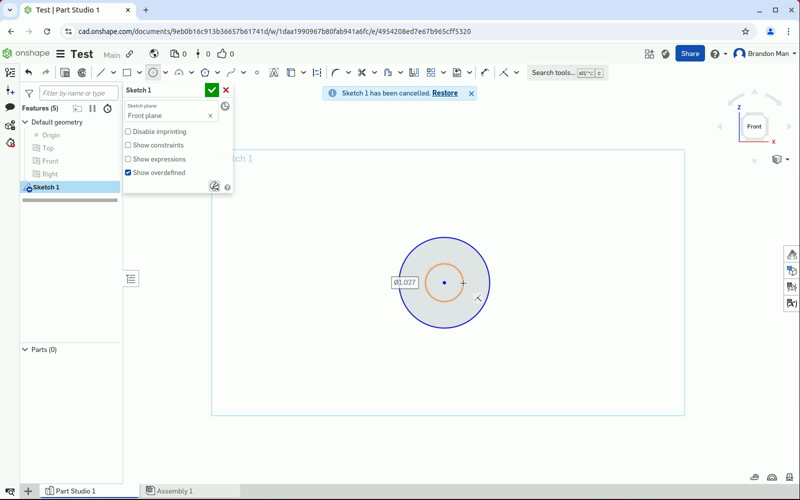
scroll(-6)
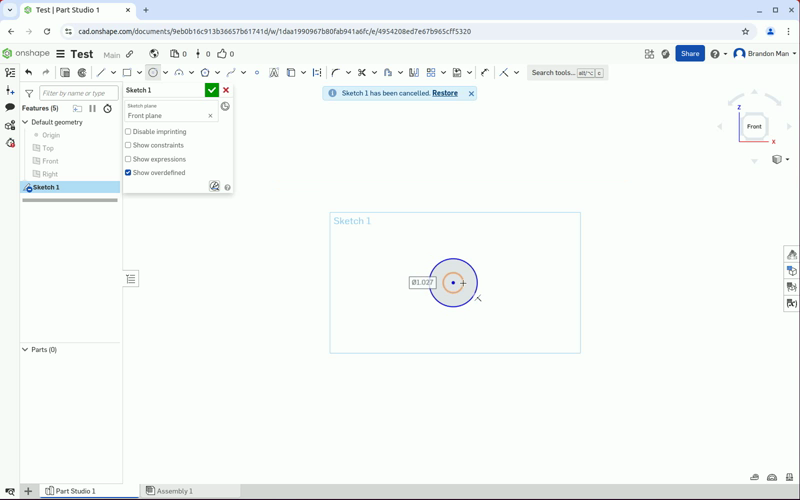
scroll(-6)
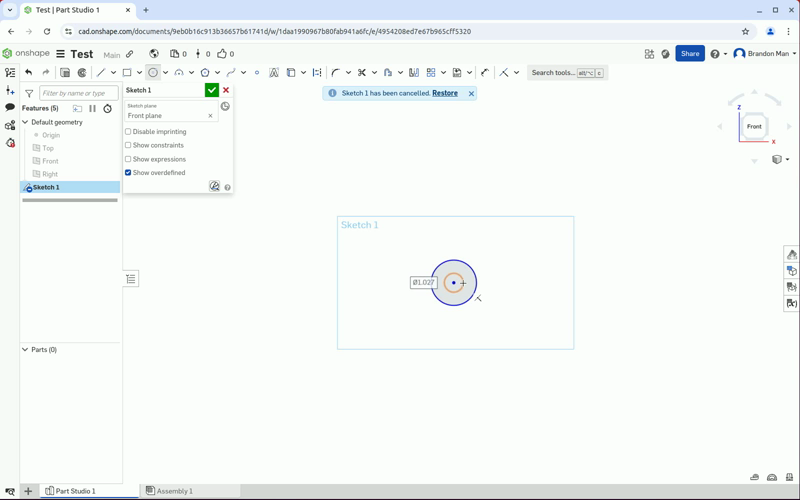
scroll(-6)
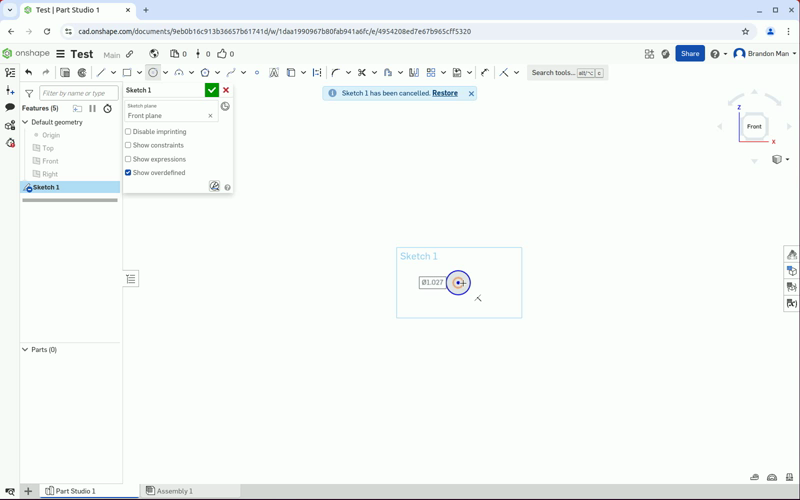
scroll(-6)
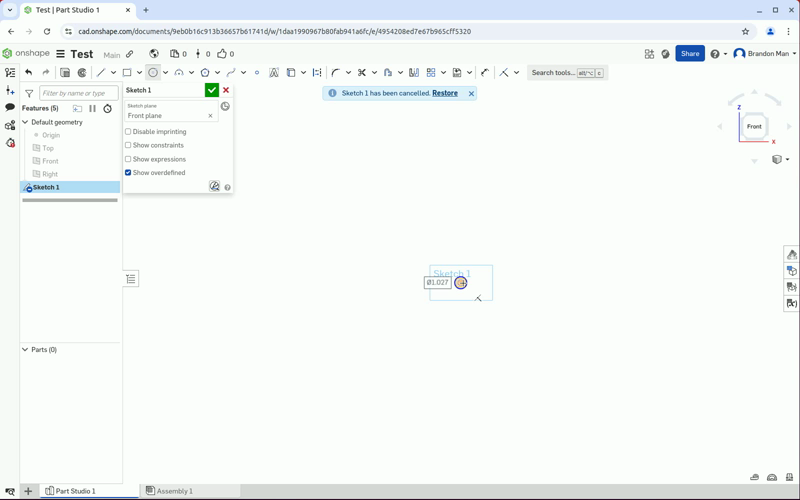
key(esc)
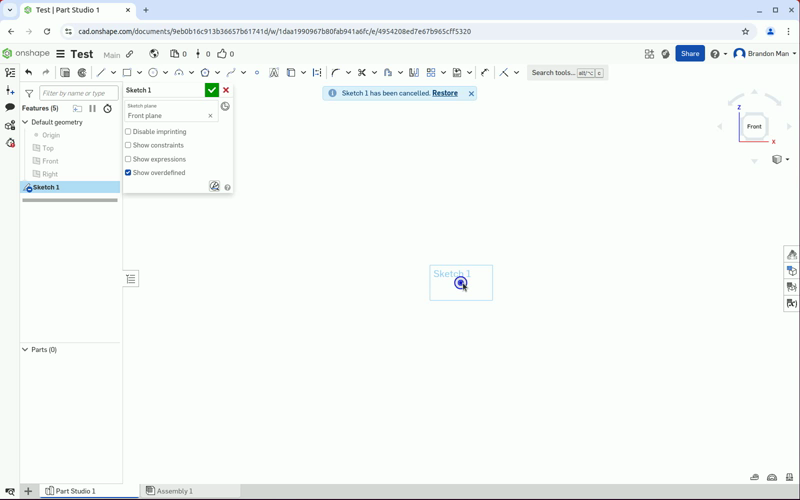
mouse_move(461, 278)
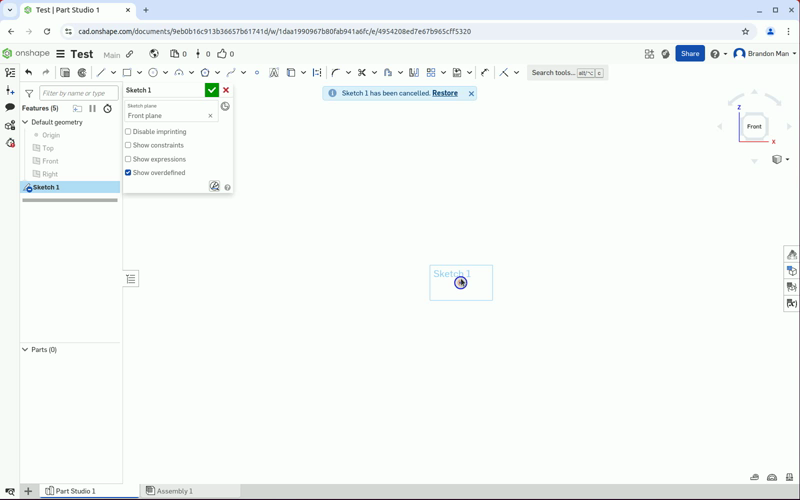
scroll(6)
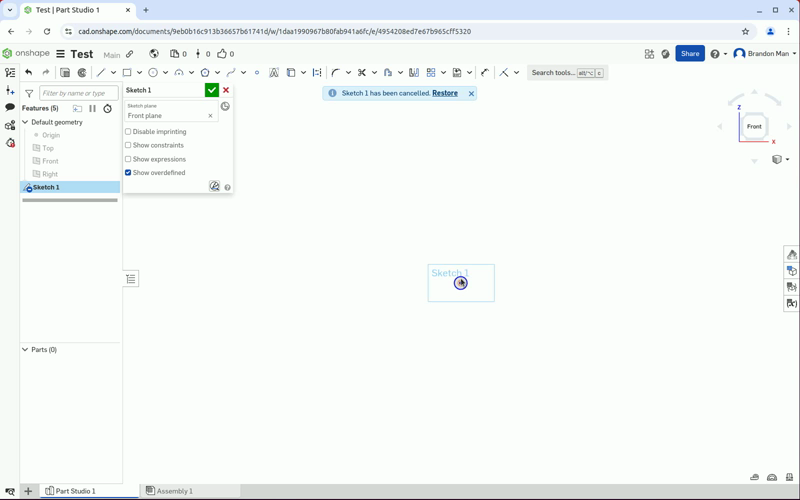
scroll(6)
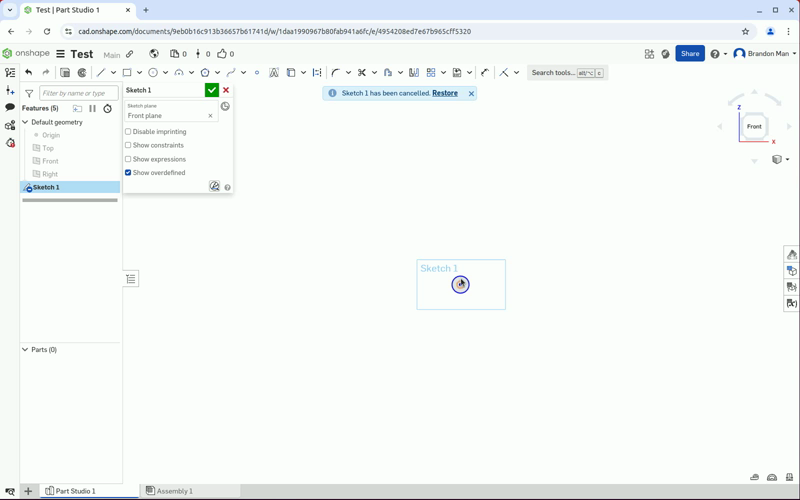
scroll(6)
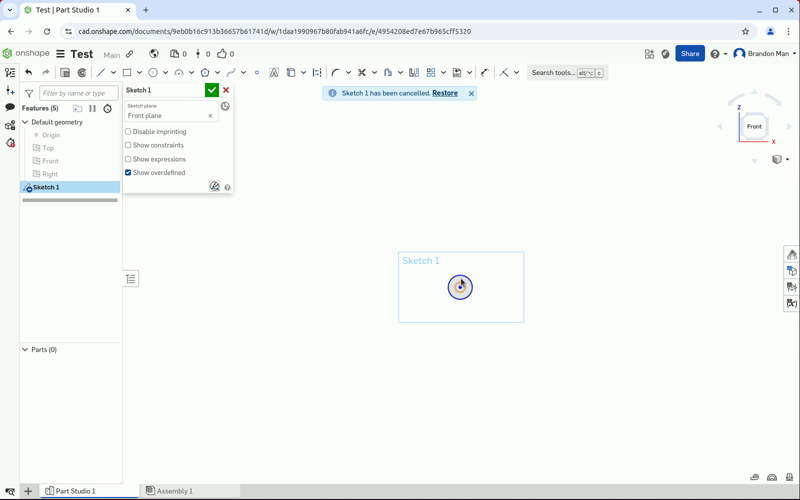
scroll(6)
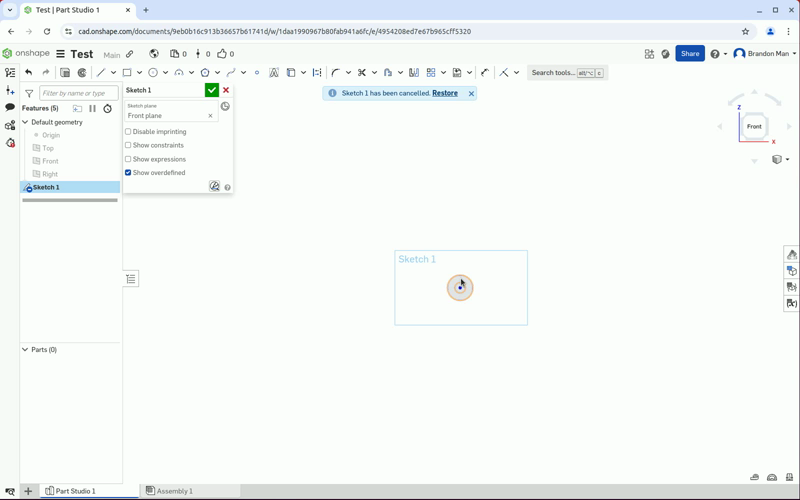
scroll(6)
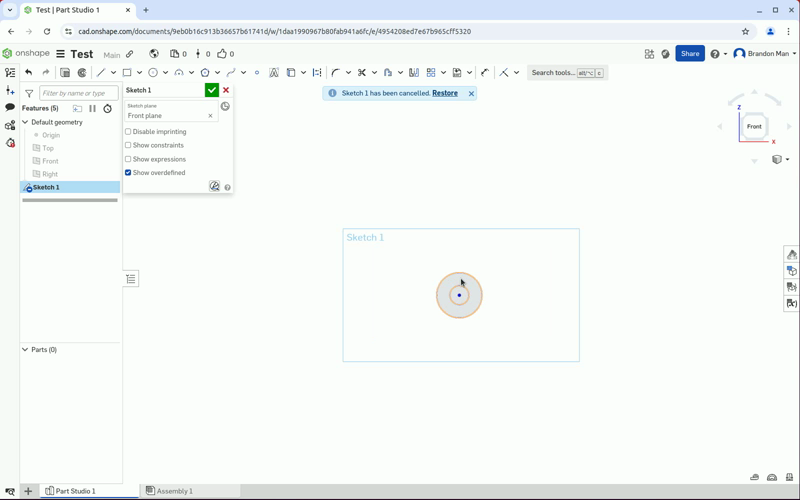
scroll(6)
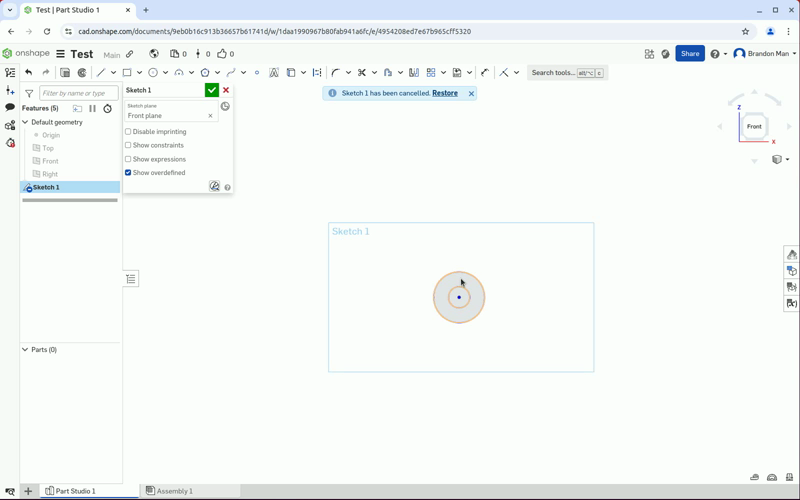
scroll(6)
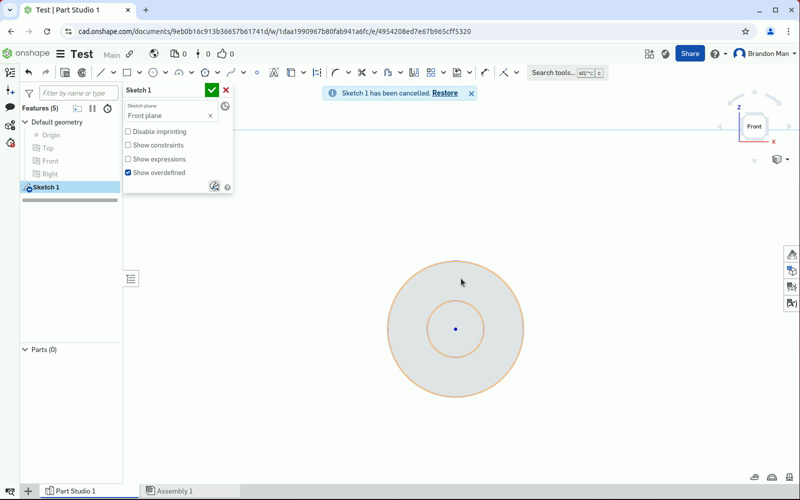
click(461, 278)
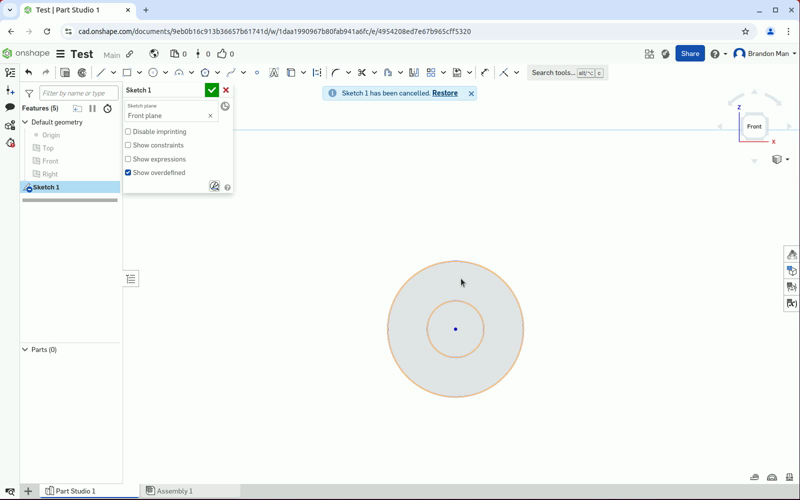
scroll(-6)
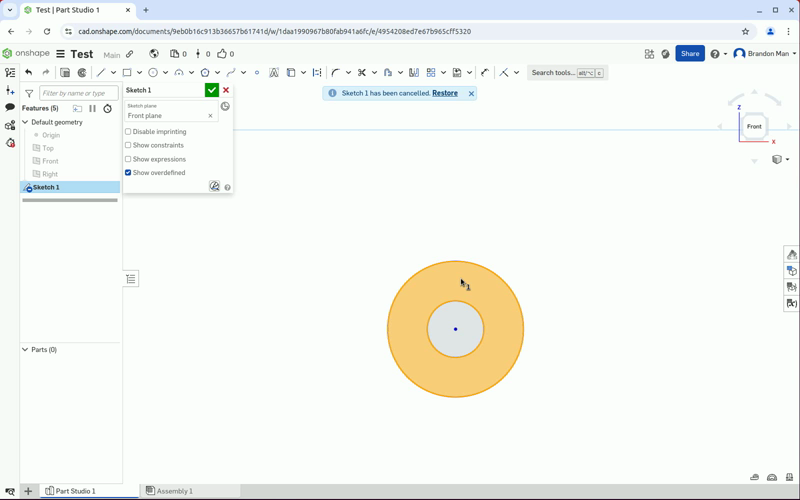
scroll(-6)
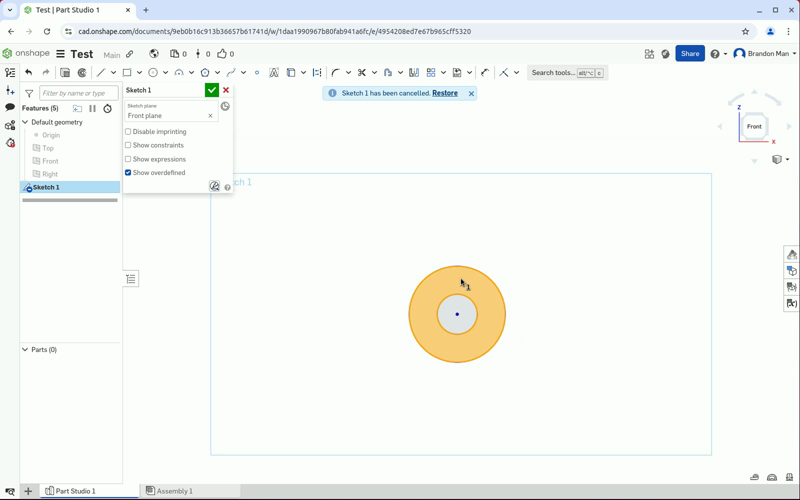
scroll(-6)
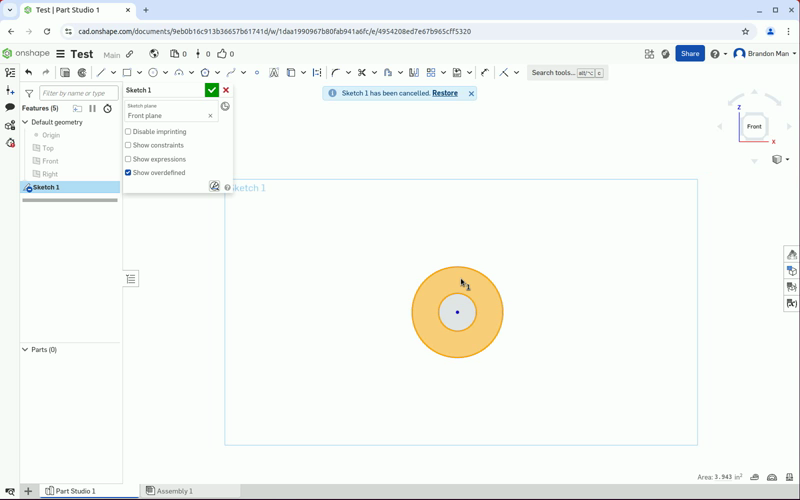
scroll(-6)
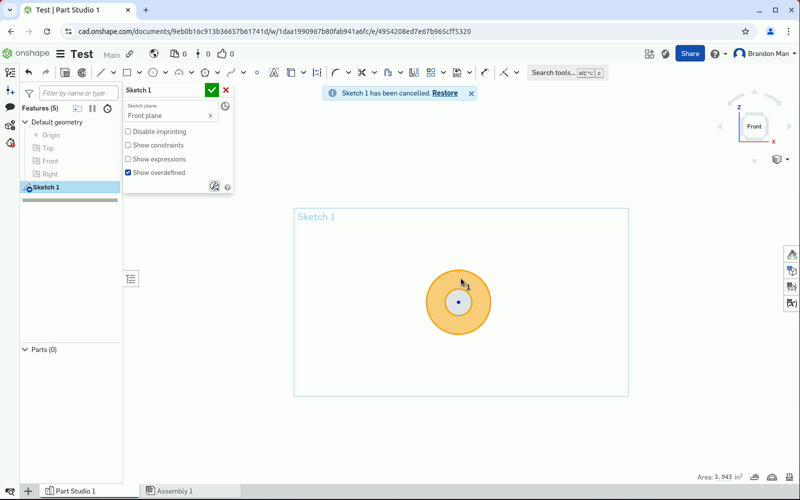
scroll(-6)
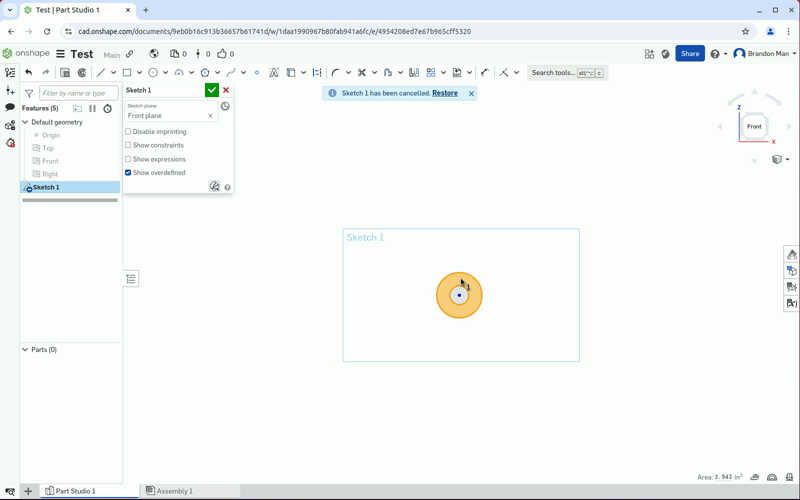
scroll(-6)
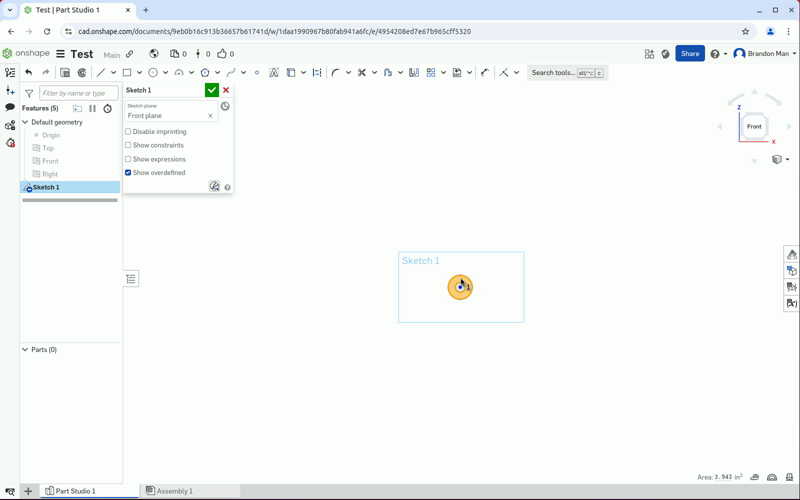
scroll(-6)
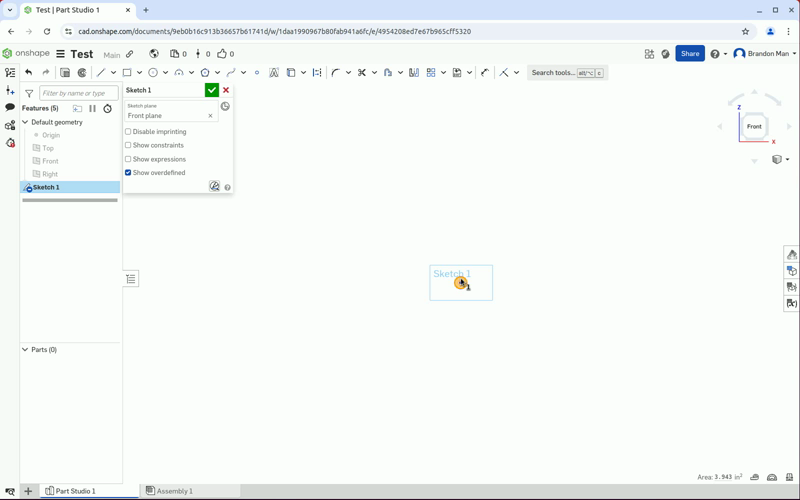
mouse_move(73, 352)
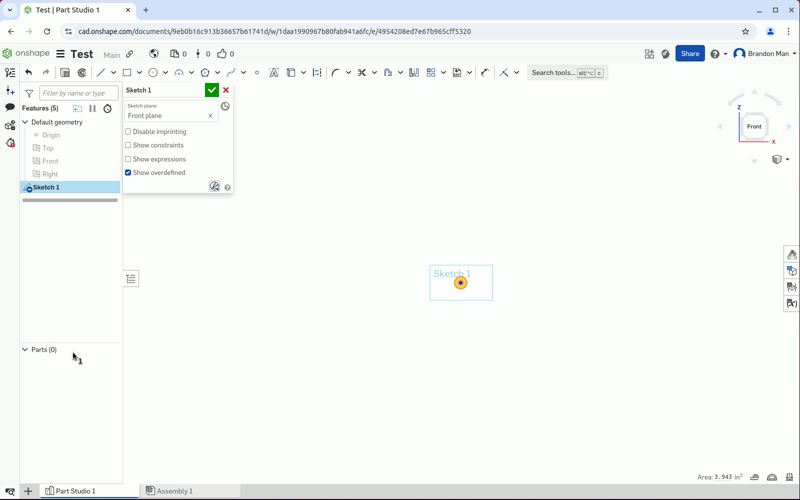
key(shift+y)
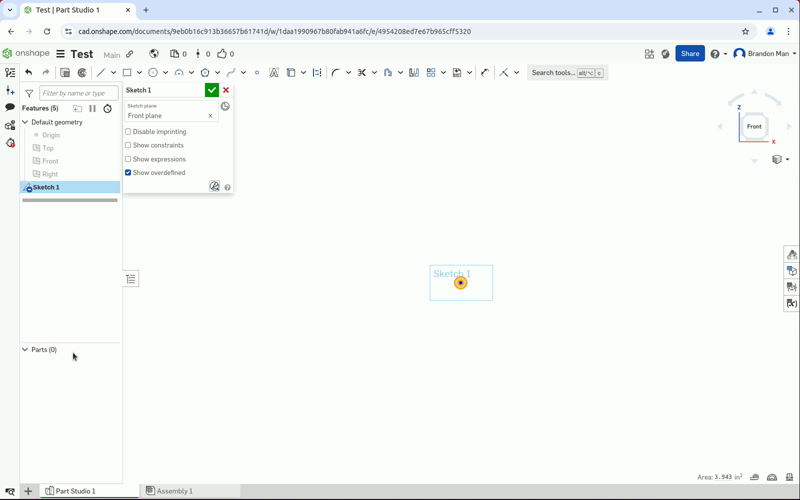
key(shift+e)
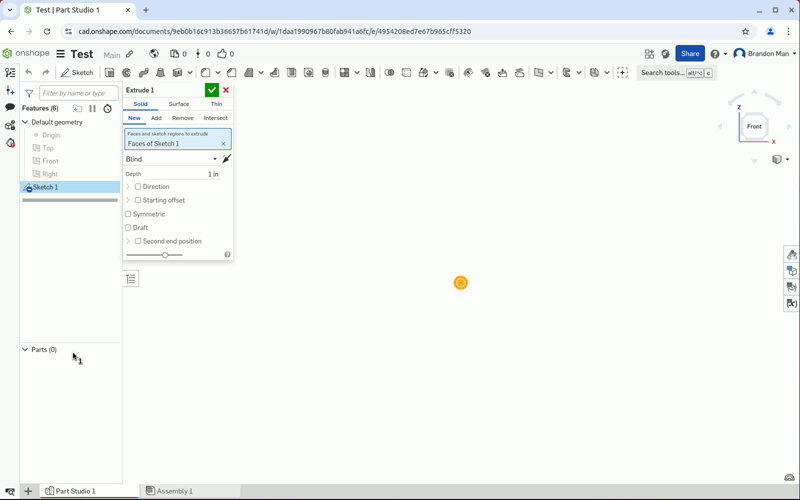
mouse_move(143, 106)
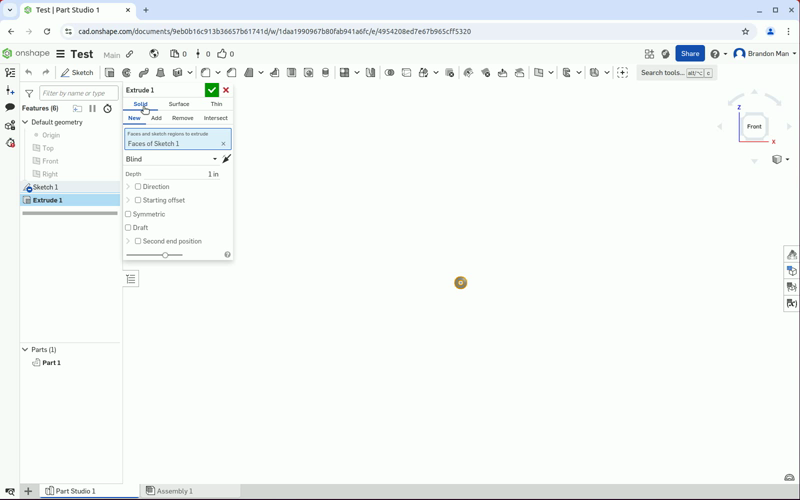
click(143, 106)
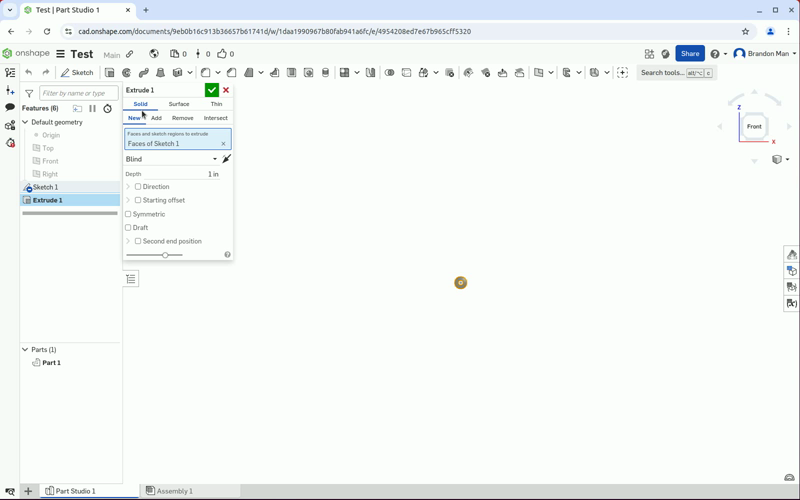
mouse_move(137, 120)
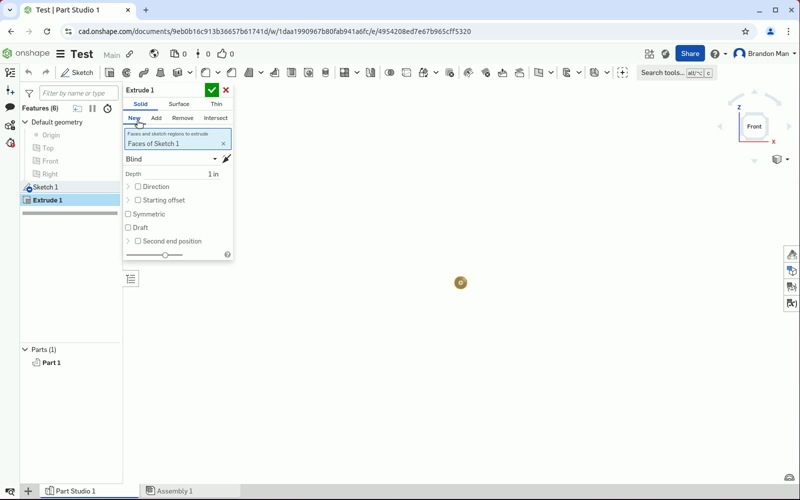
click(137, 120)
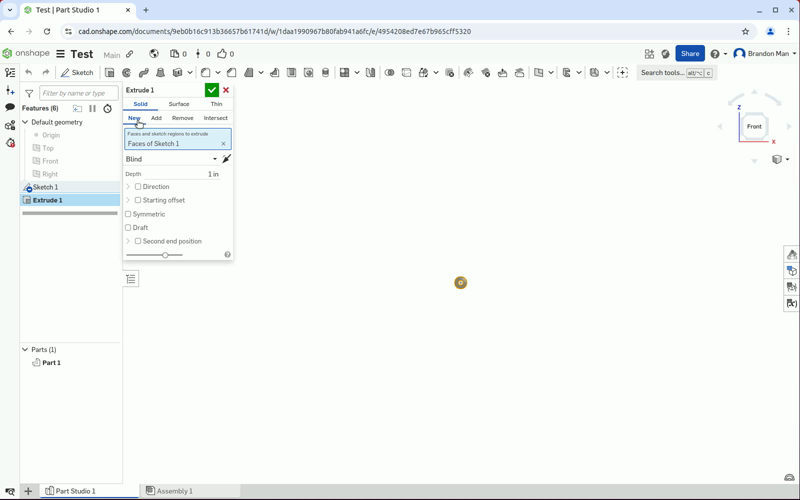
key(tab, 4)
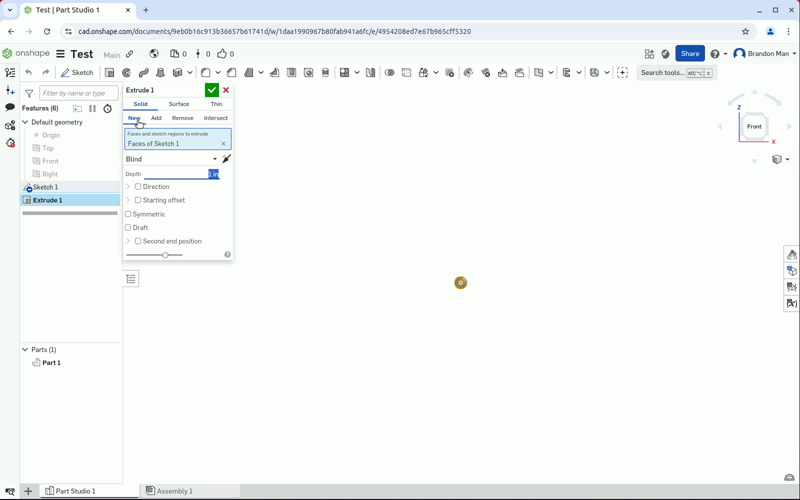
text(1.204)
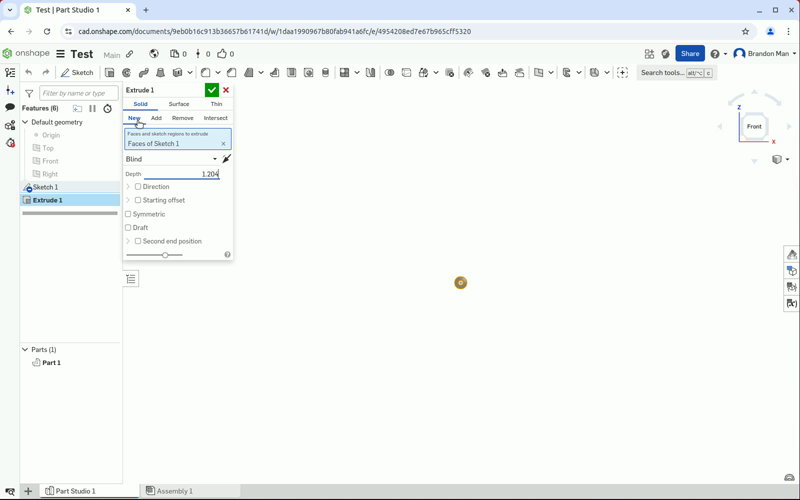
key(enter)
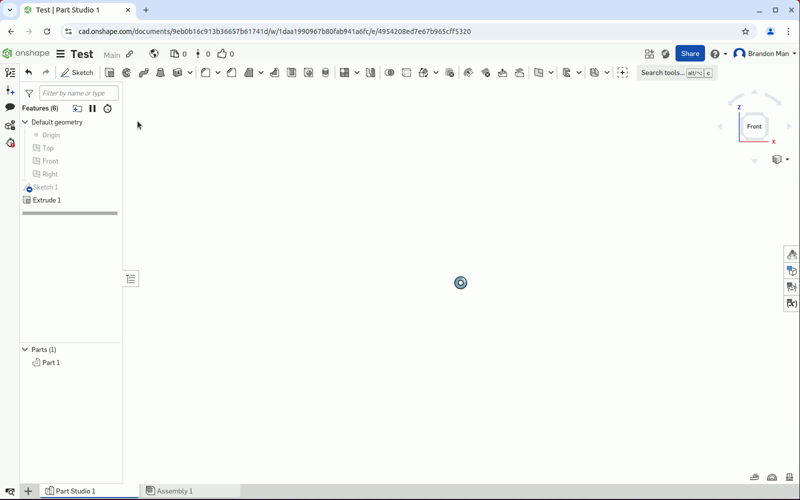
key(shift+h)
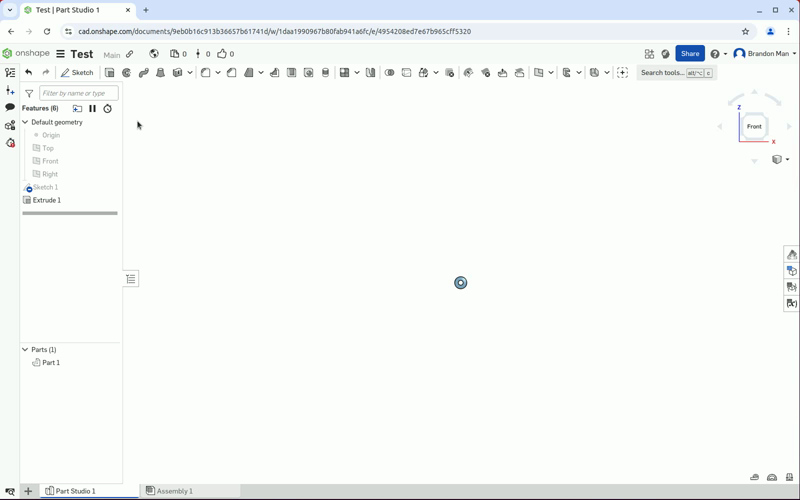
key(shift+h)
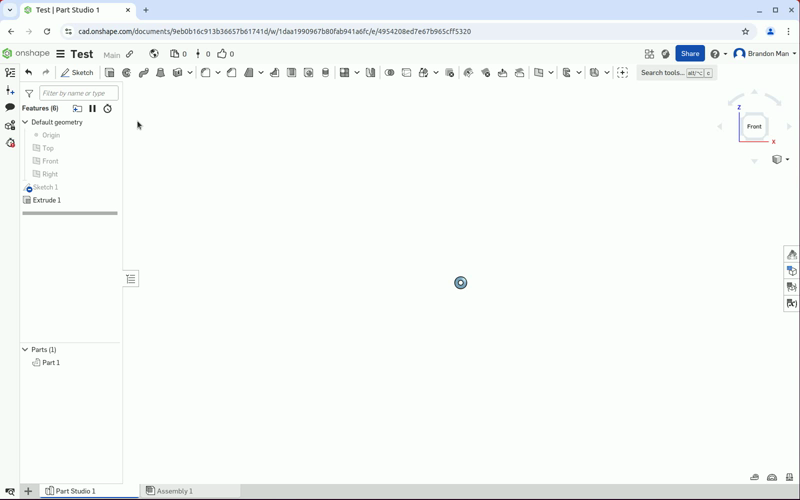
mouse_move(73, 189)
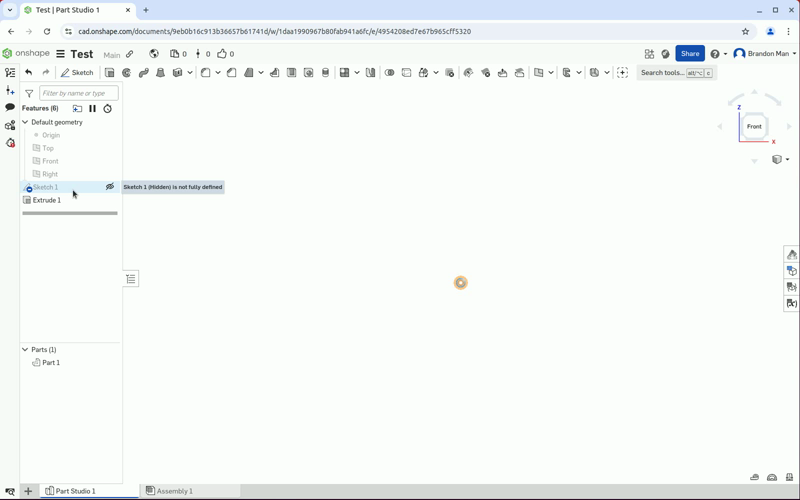
click(73, 189)
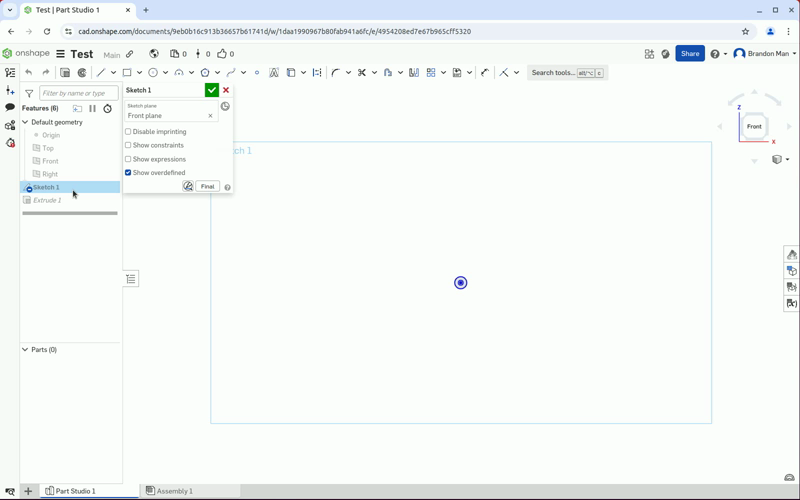
mouse_move(229, 92)
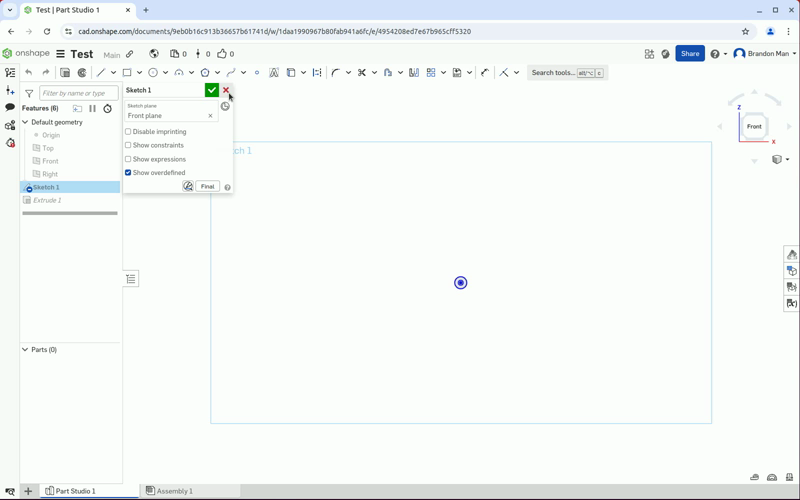
click(229, 92)
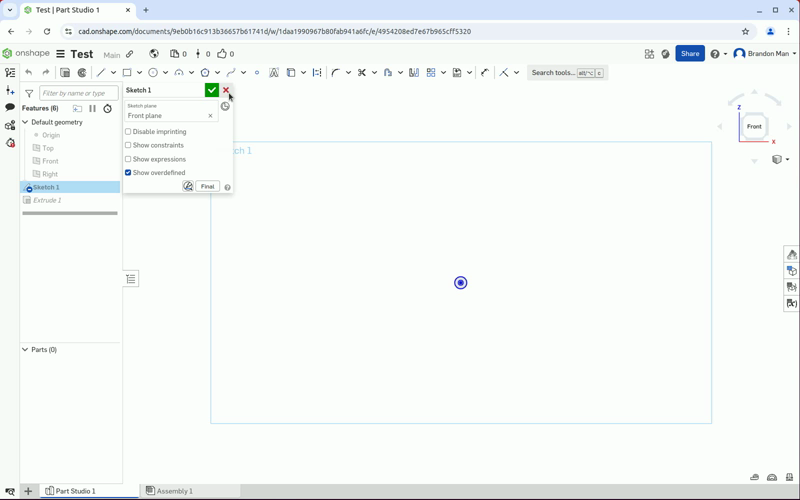
key(shift+s)
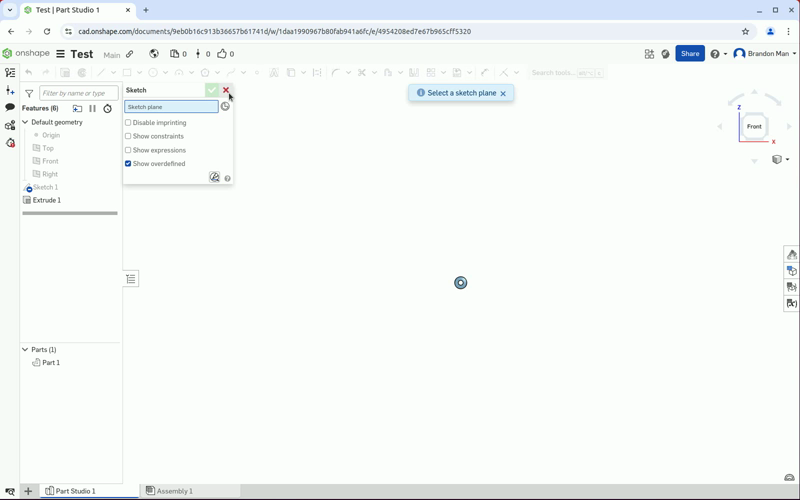
mouse_move(73, 163)
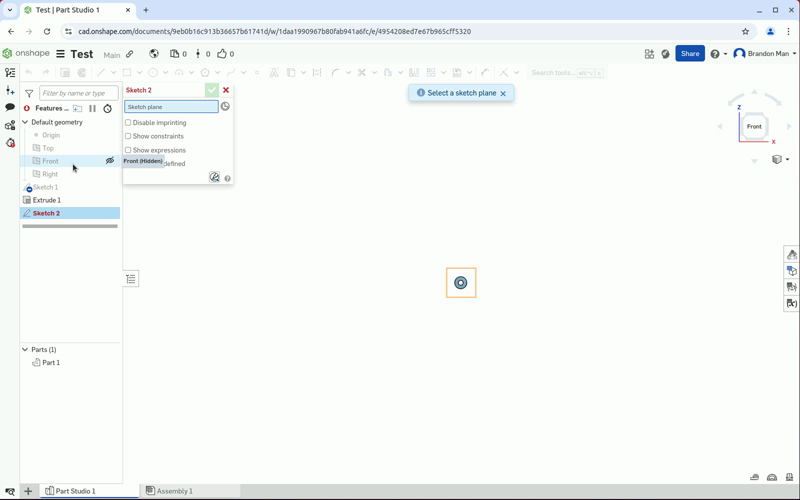
click(73, 163)
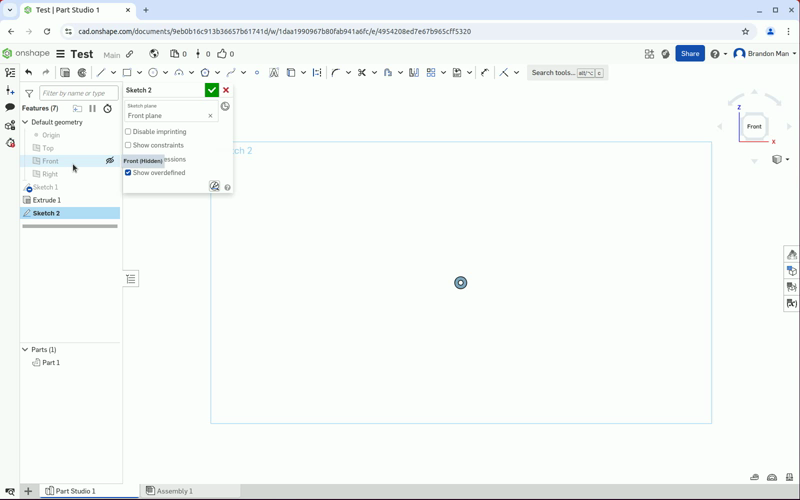
mouse_move(73, 352)
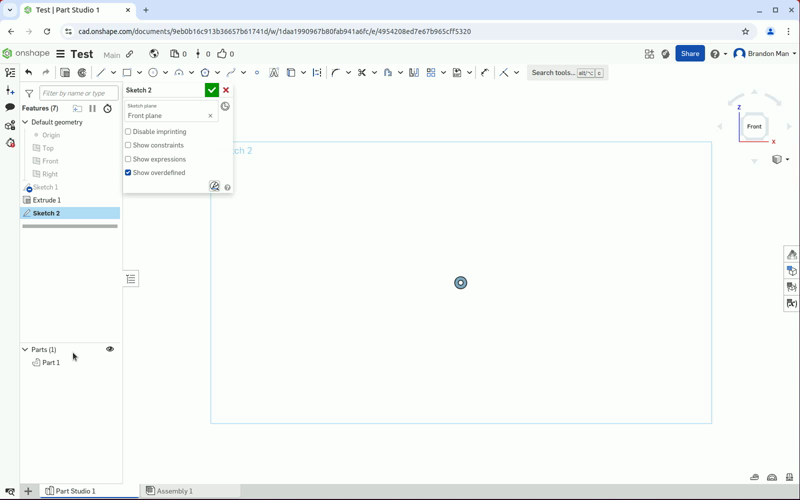
key(y)
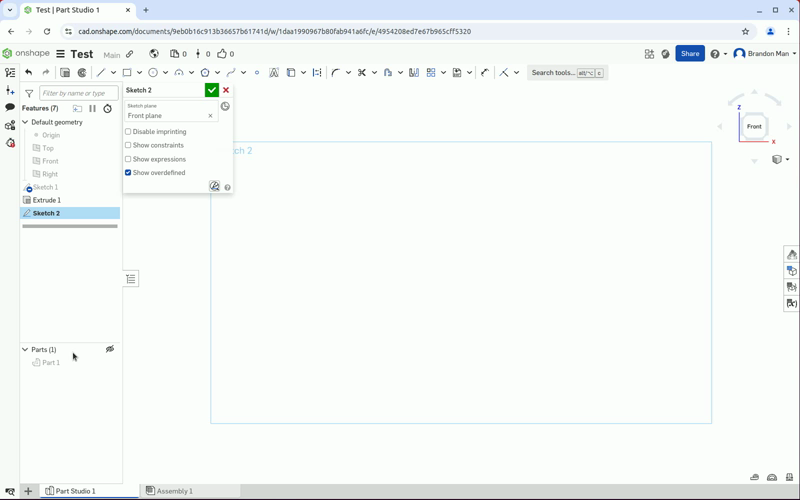
key(l)
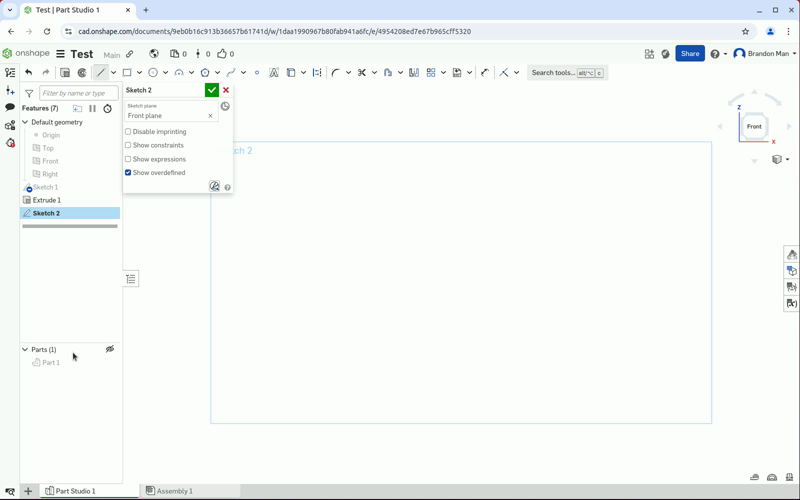
key_down(shift)
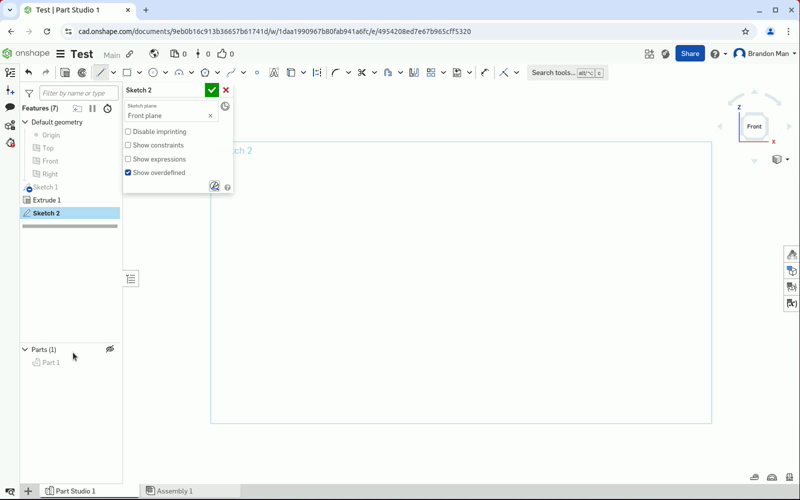
mouse_move(460, 288)
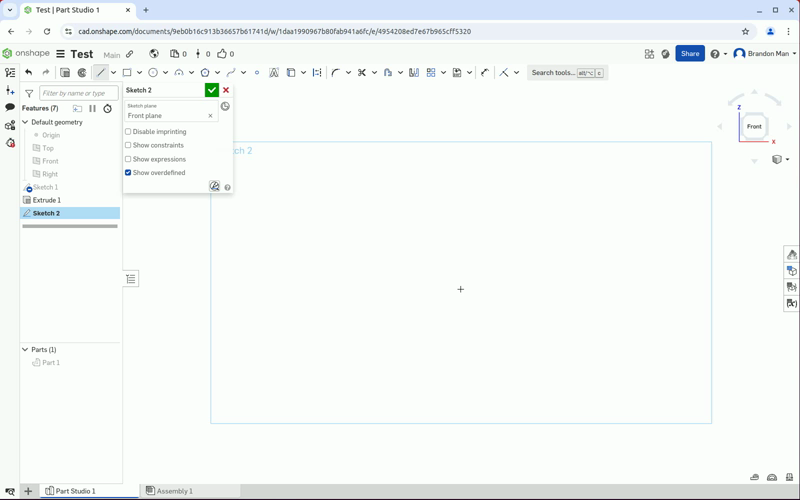
click(460, 288)
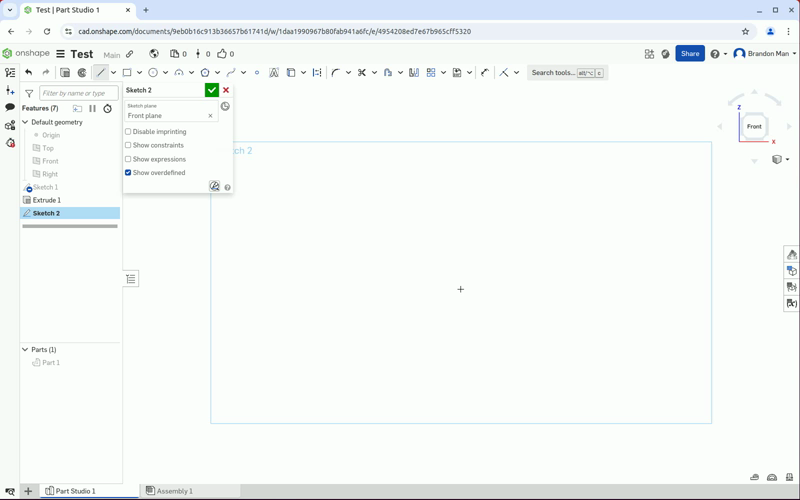
key_up(shift)
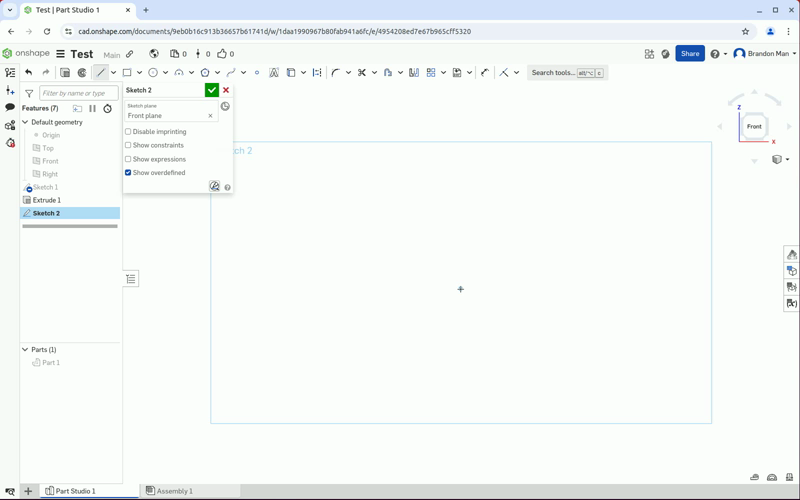
key_down(shift)
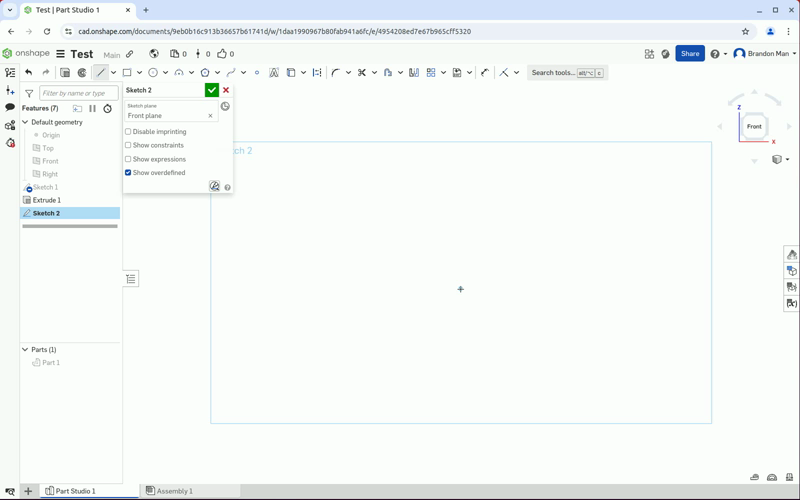
mouse_move(567, 288)
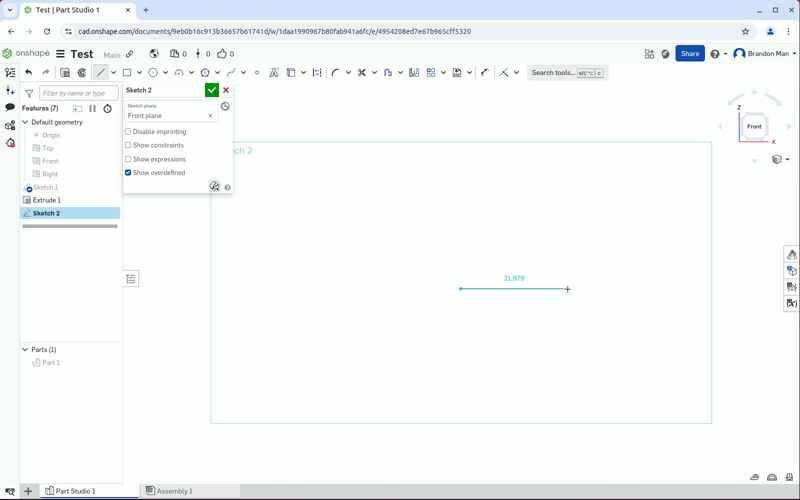
click(567, 288)
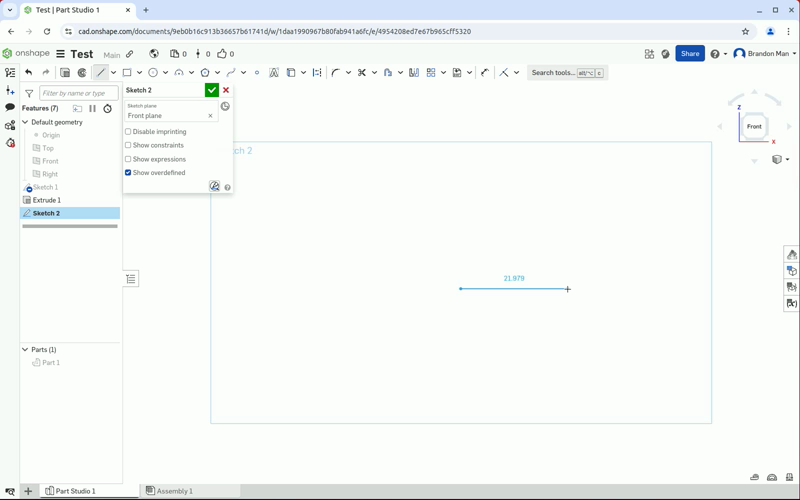
key_up(shift)
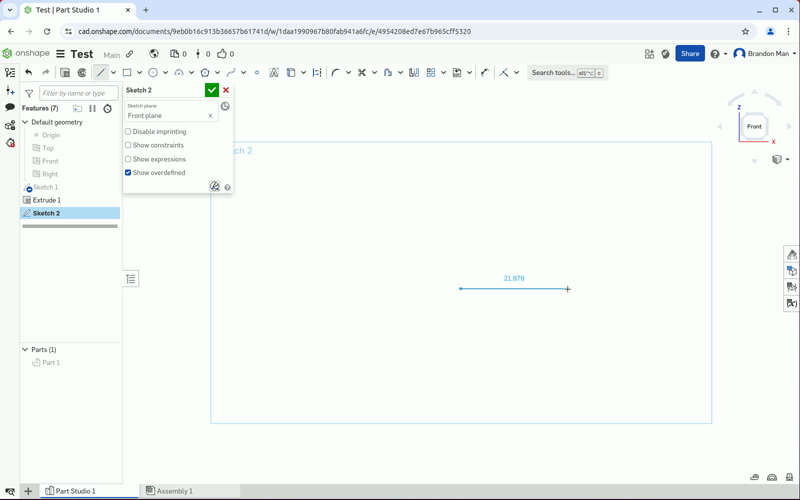
key(esc)
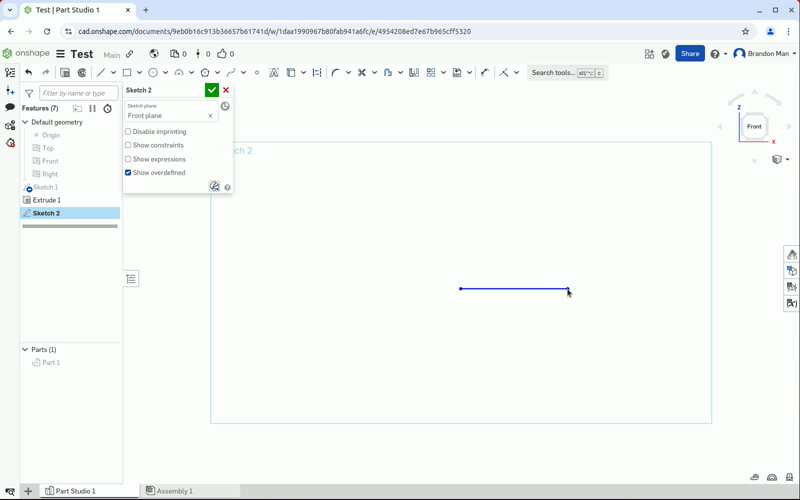
key(a)
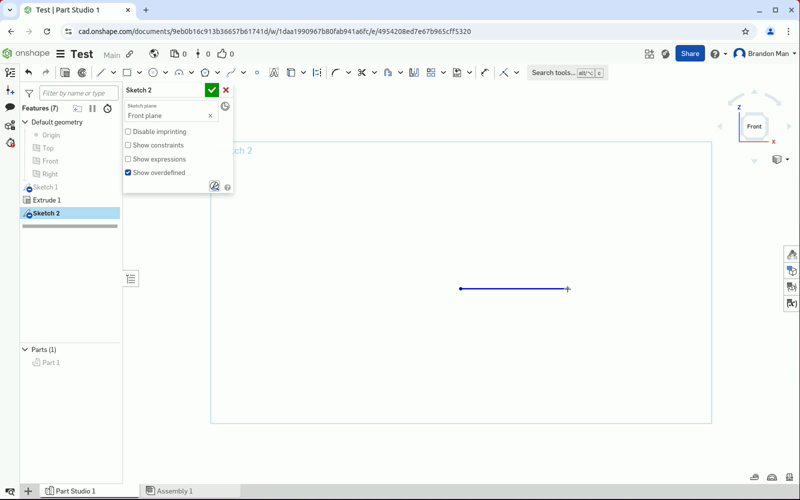
mouse_move(567, 288)
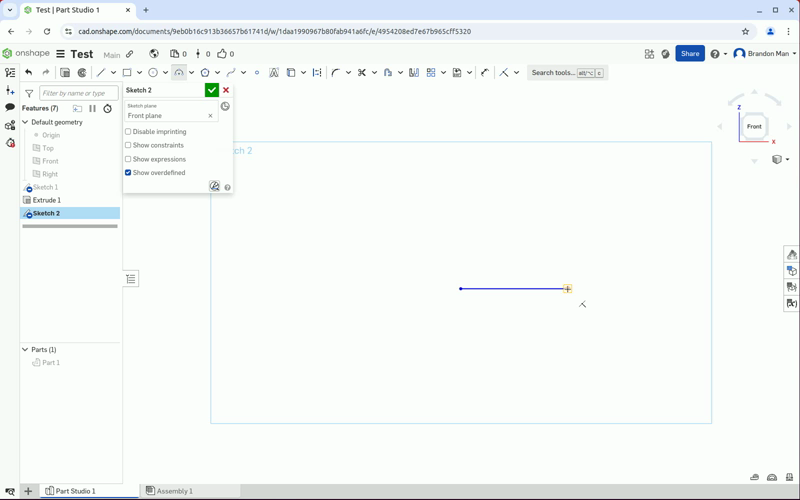
click(567, 288)
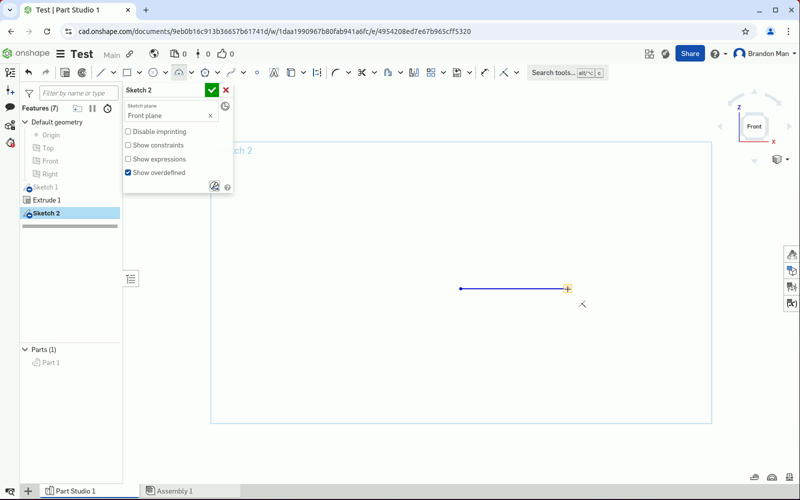
key_down(shift)
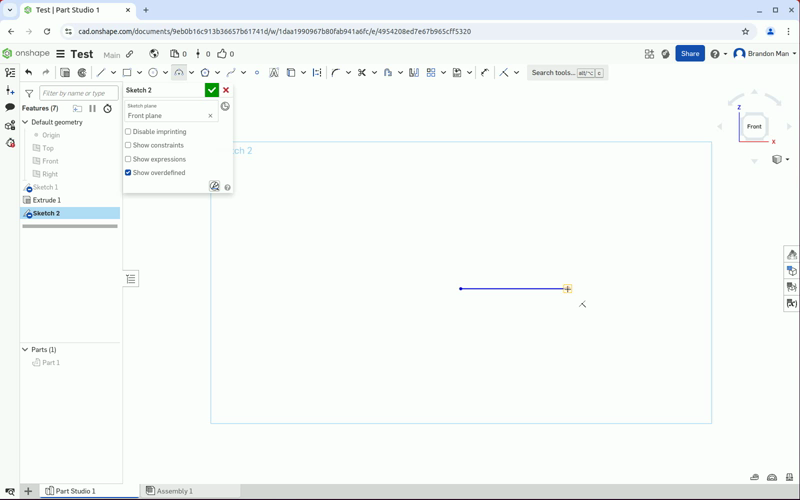
mouse_move(567, 277)
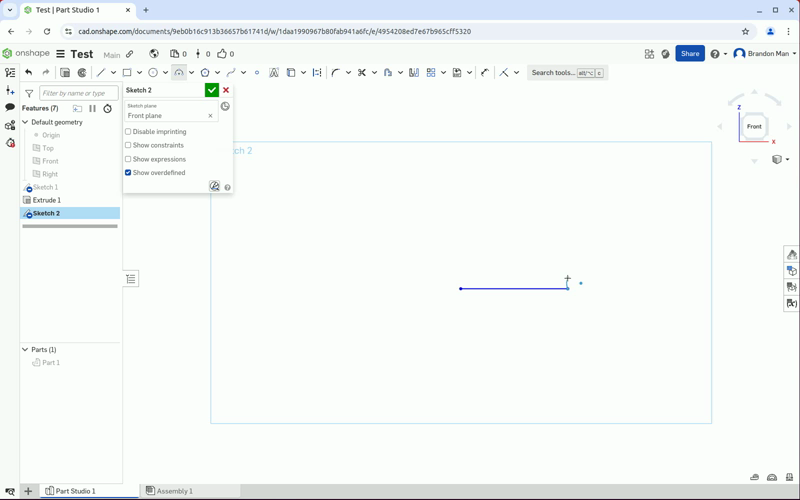
click(567, 277)
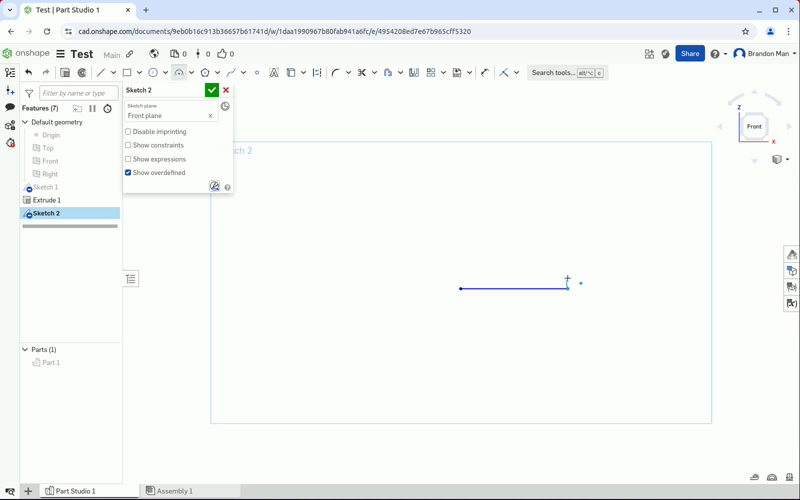
mouse_move(561, 283)
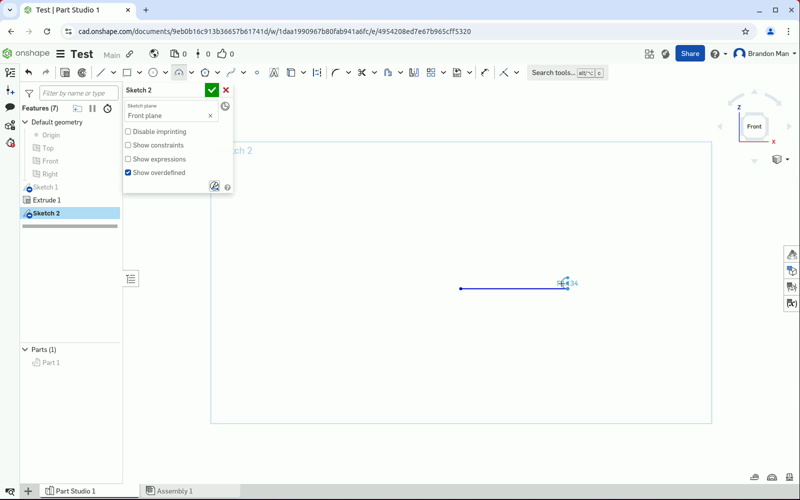
click(561, 283)
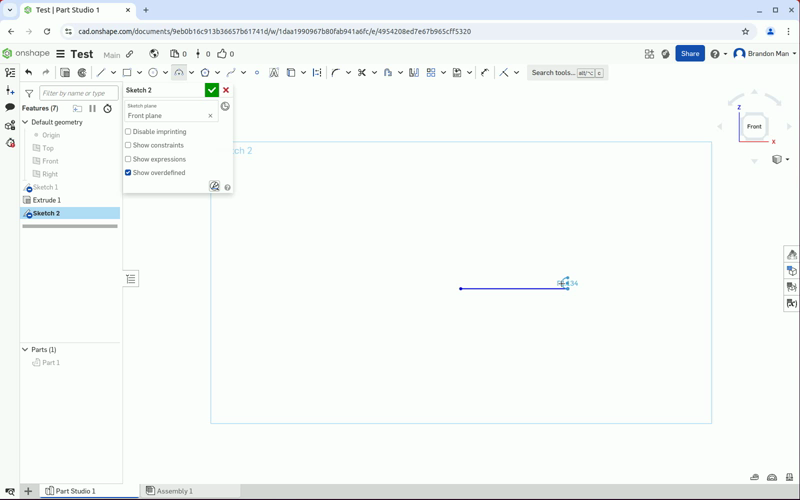
key_up(shift)
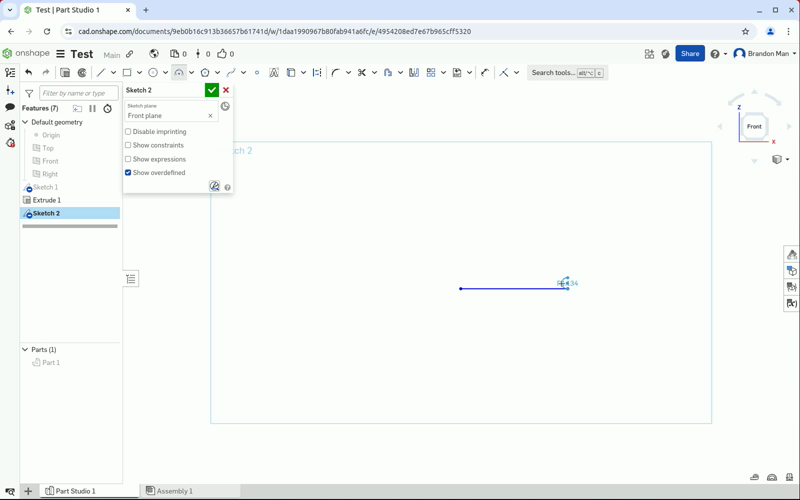
key(esc)
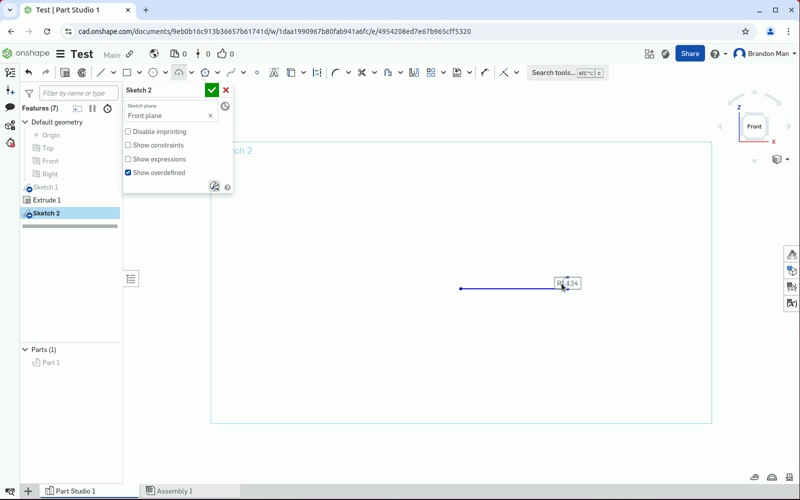
key(l)
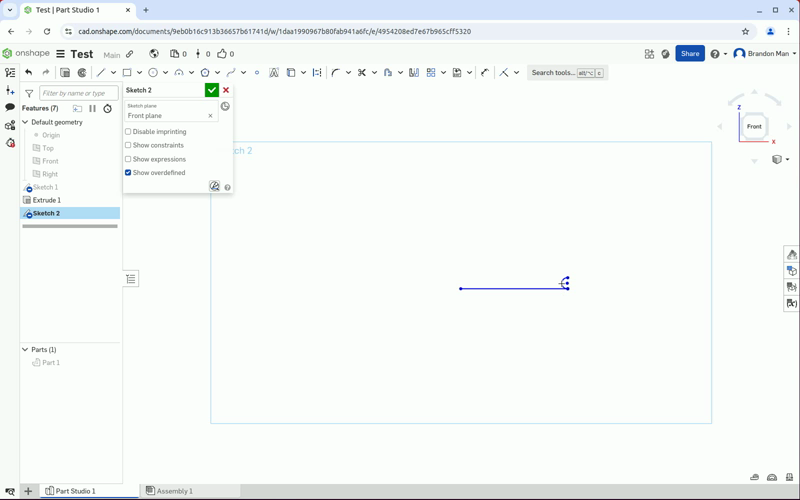
mouse_move(567, 277)
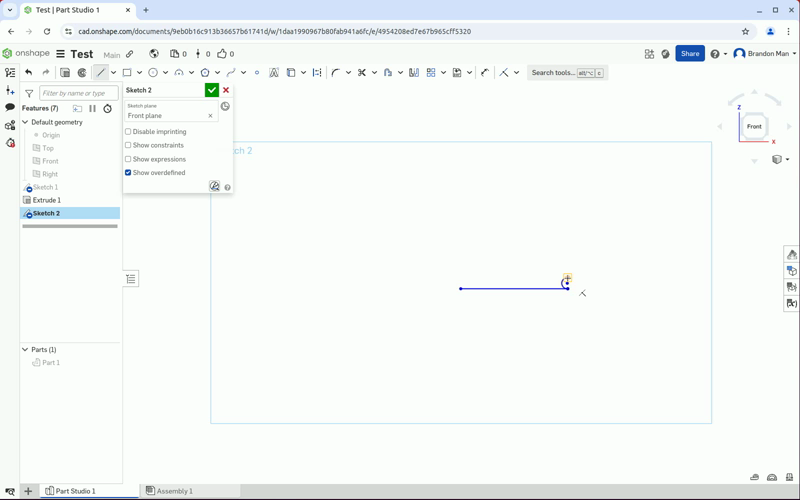
click(567, 277)
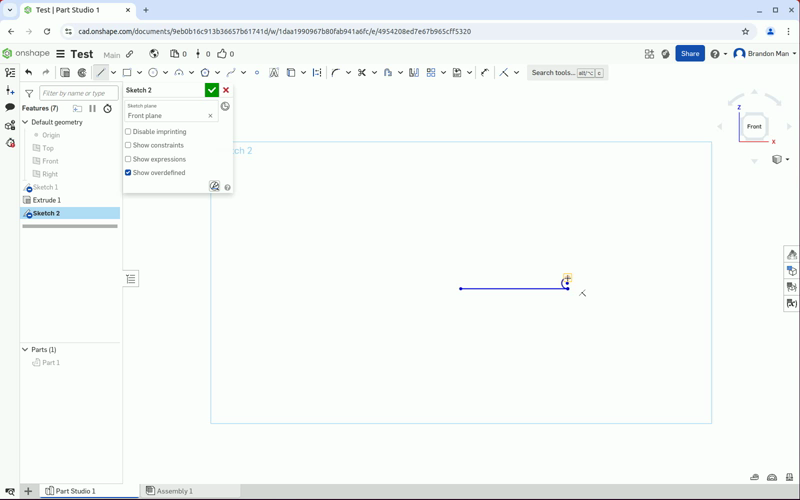
key_down(shift)
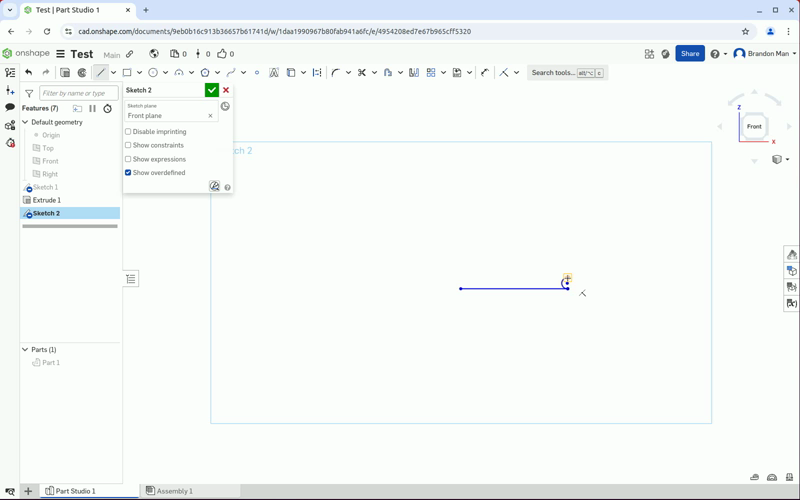
mouse_move(460, 277)
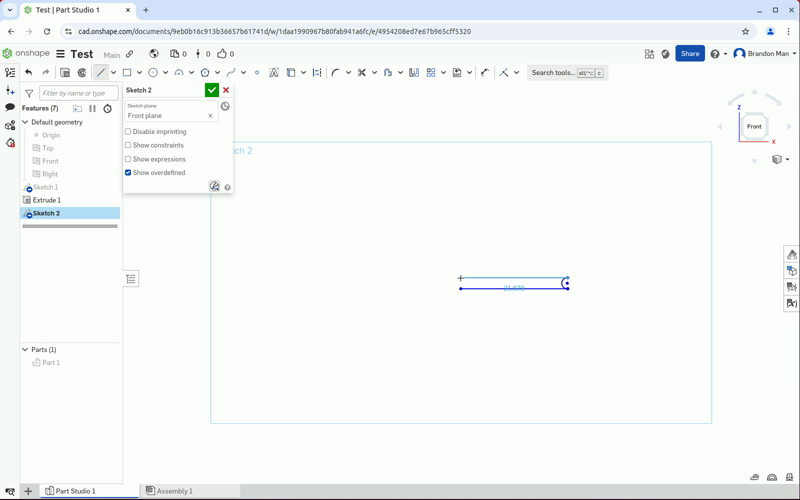
click(460, 277)
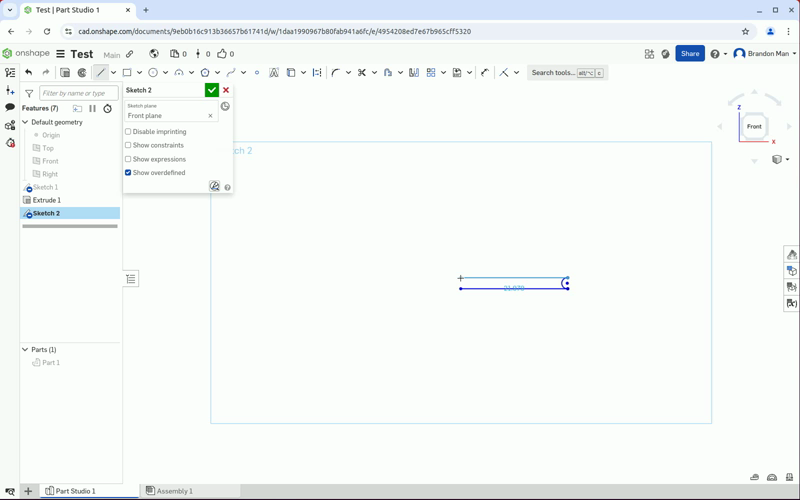
key_up(shift)
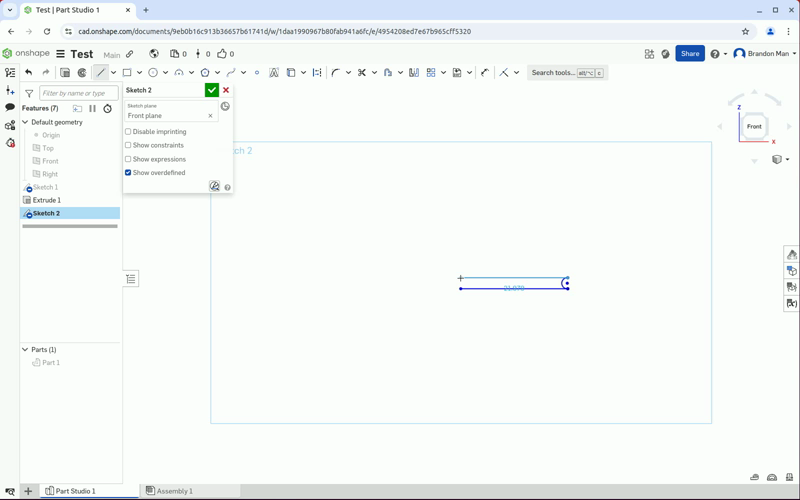
key(esc)
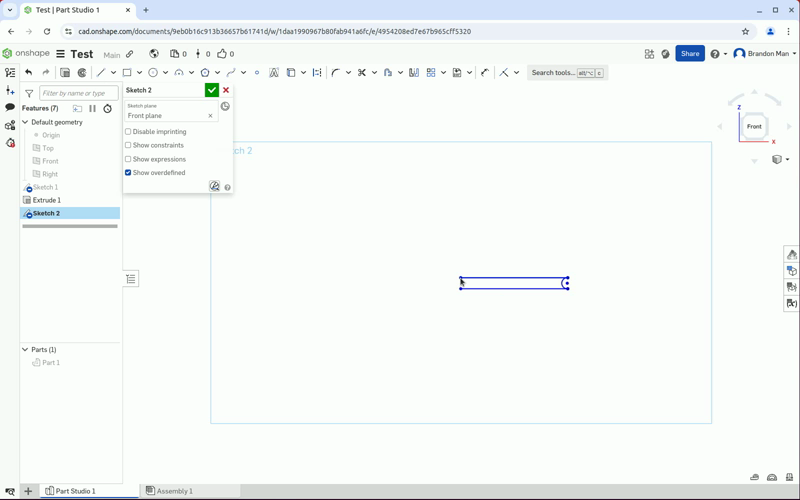
key(a)
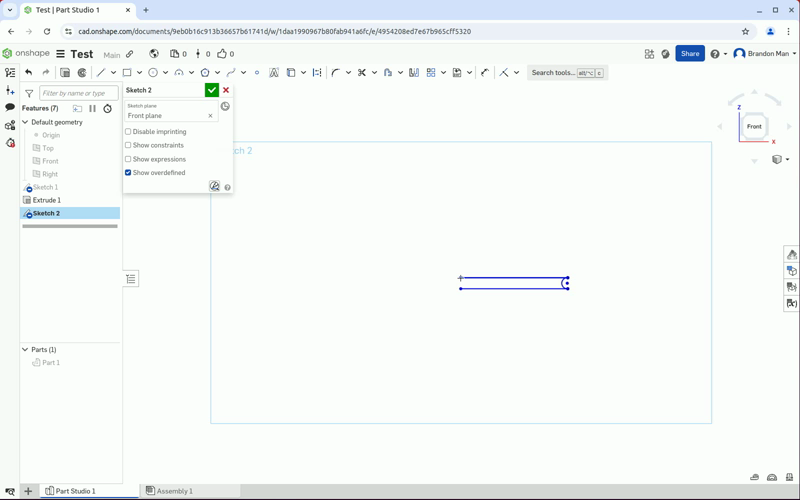
mouse_move(460, 277)
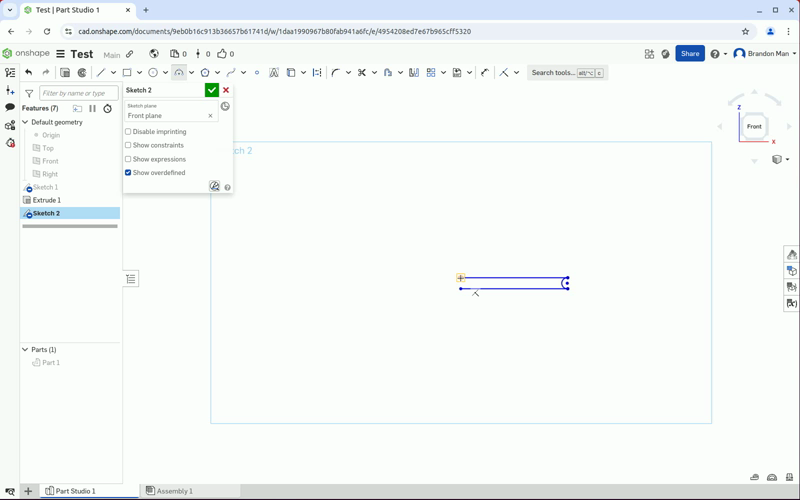
click(460, 277)
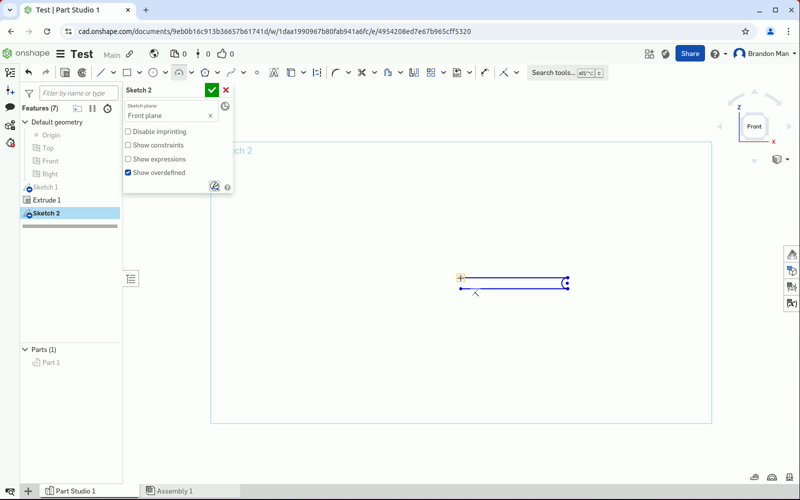
mouse_move(460, 288)
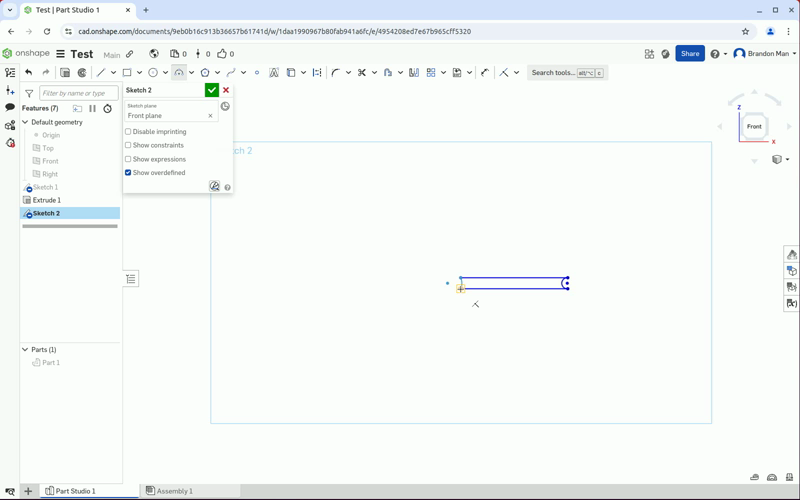
click(460, 288)
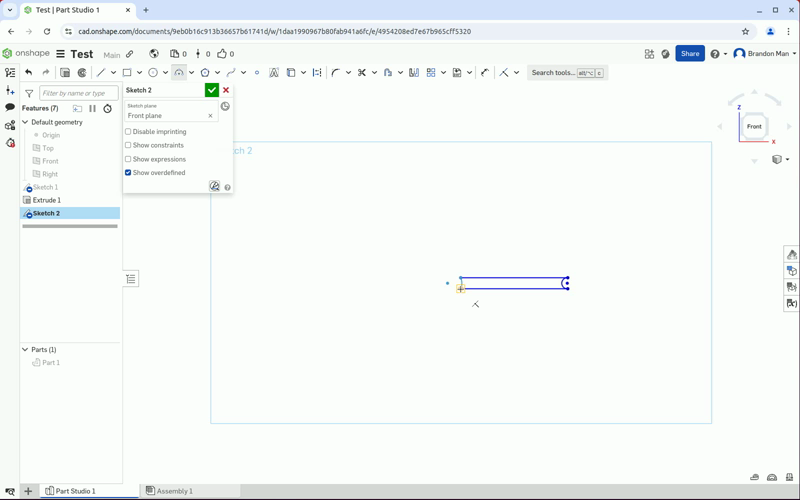
key_down(shift)
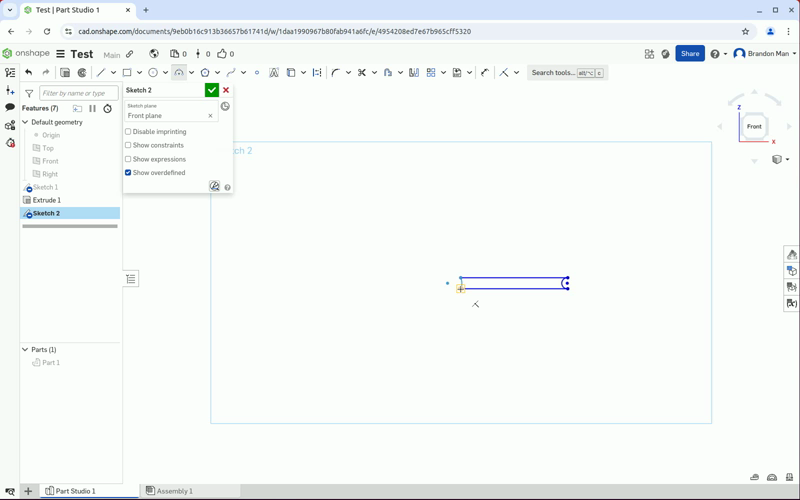
mouse_move(466, 283)
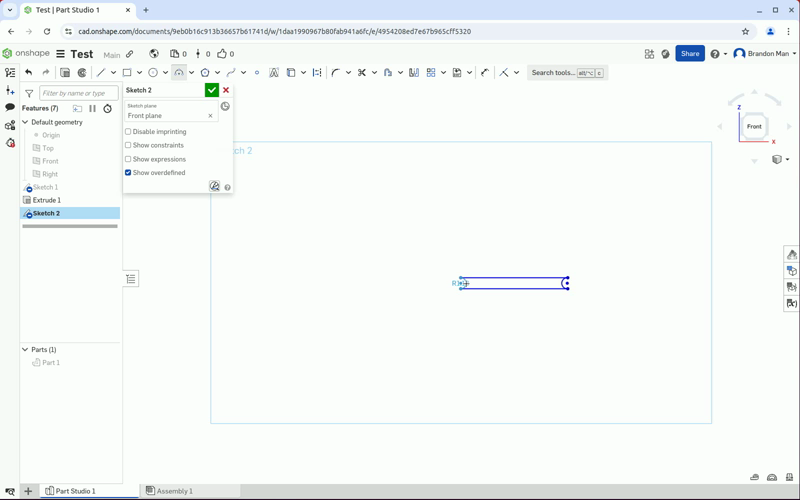
click(466, 283)
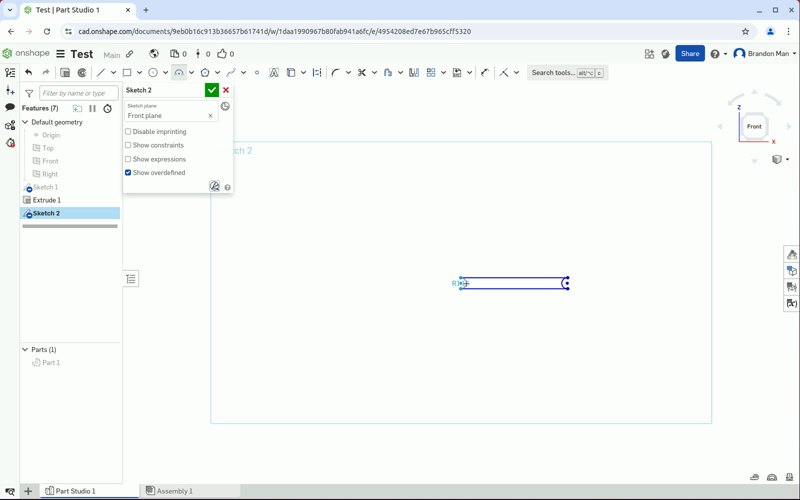
key_up(shift)
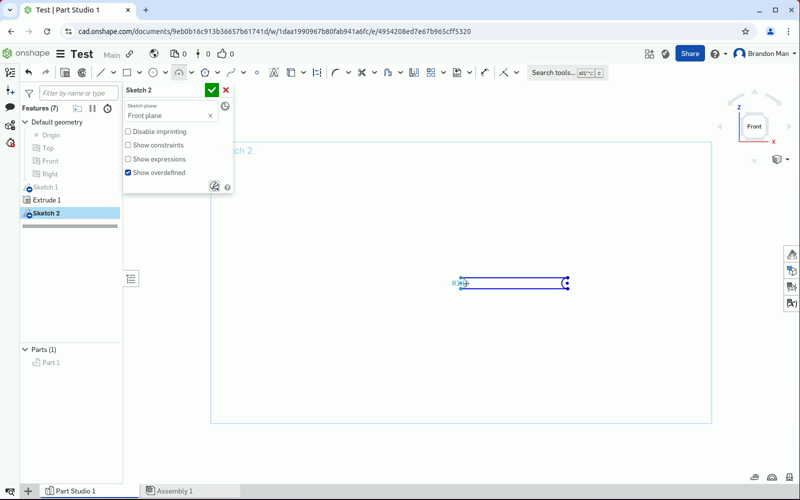
key(esc)
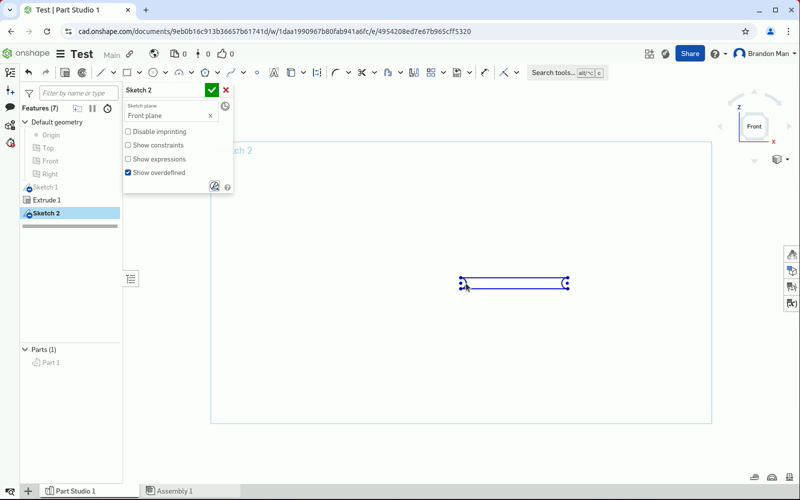
mouse_move(480, 279)
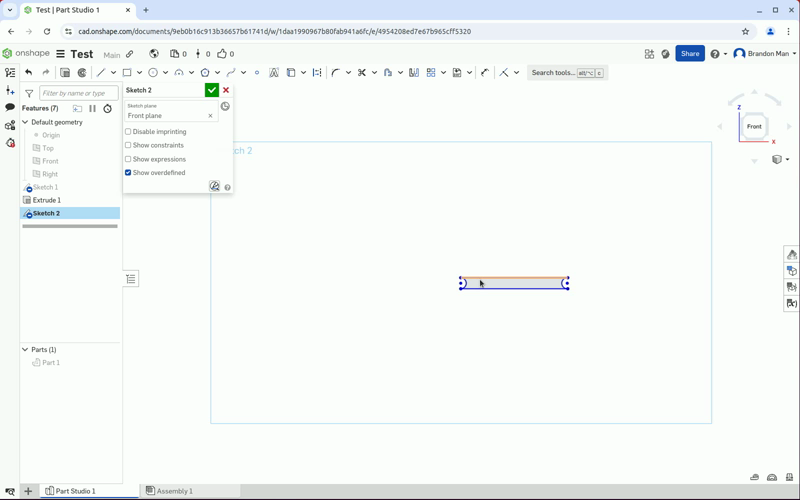
scroll(6)
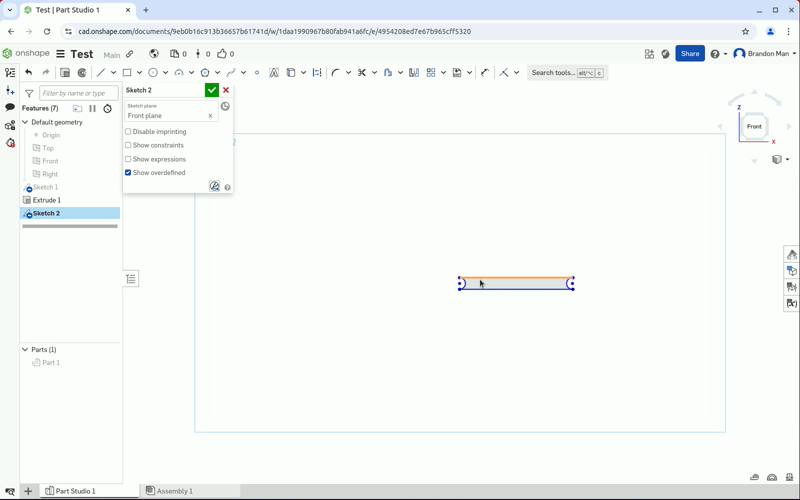
scroll(6)
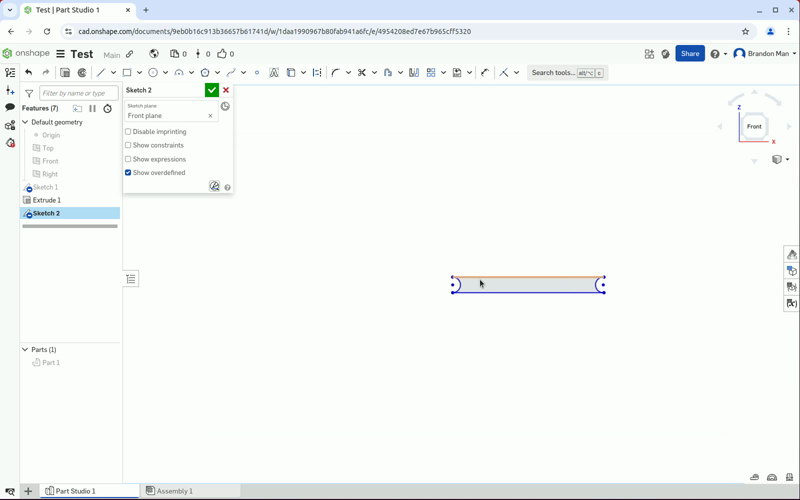
scroll(6)
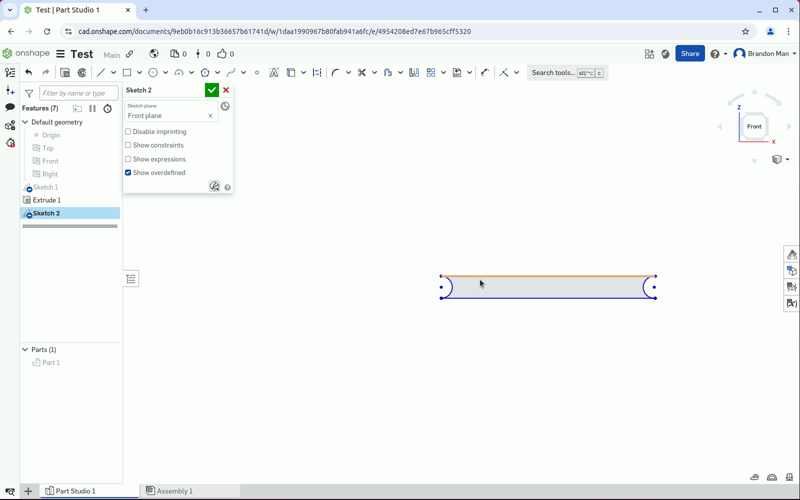
scroll(6)
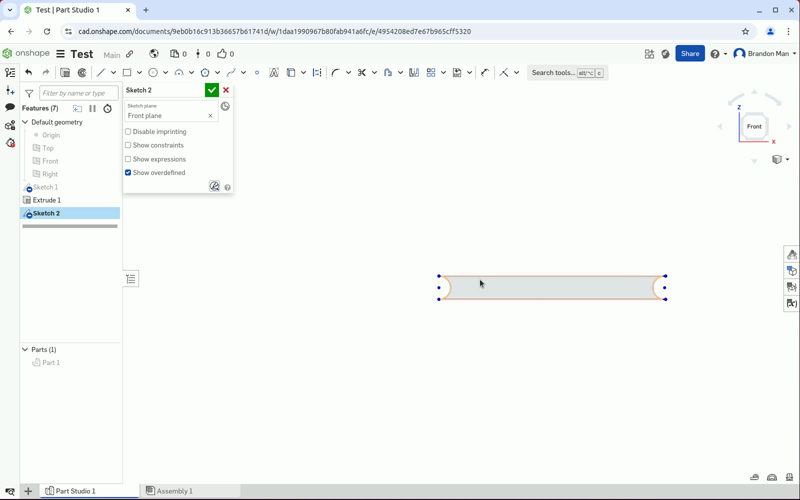
scroll(6)
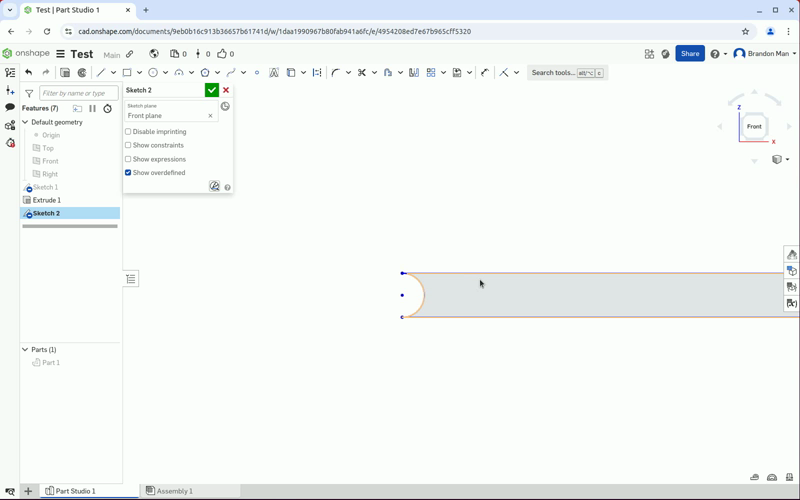
scroll(6)
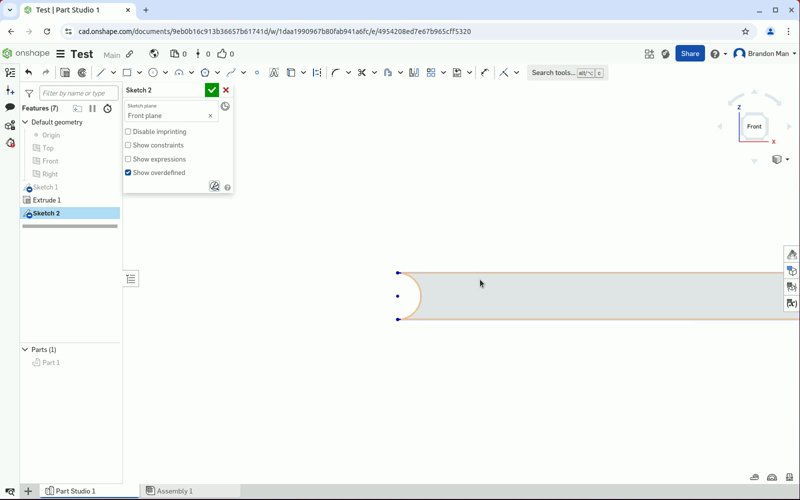
scroll(6)
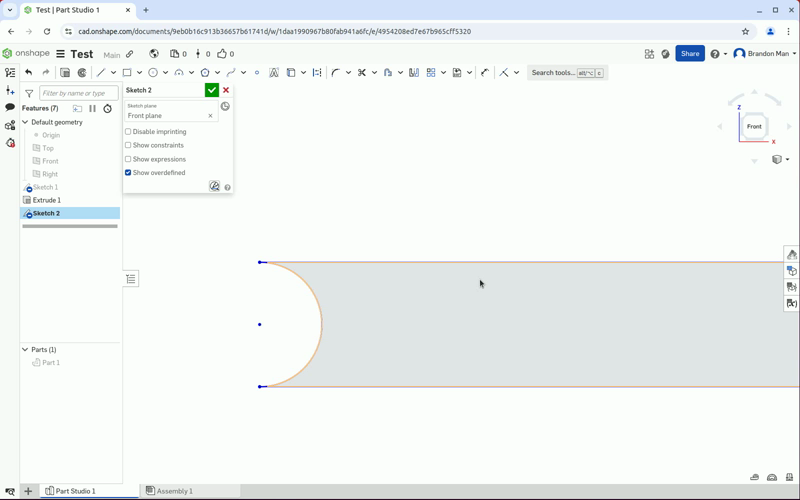
click(480, 279)
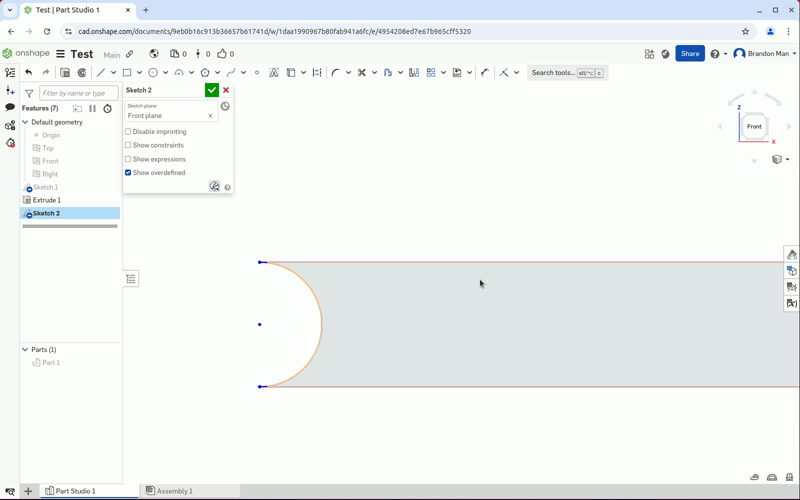
scroll(-6)
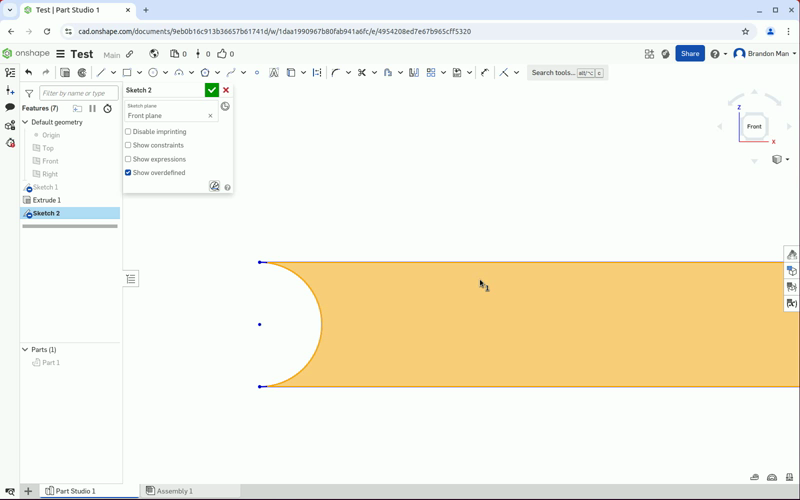
scroll(-6)
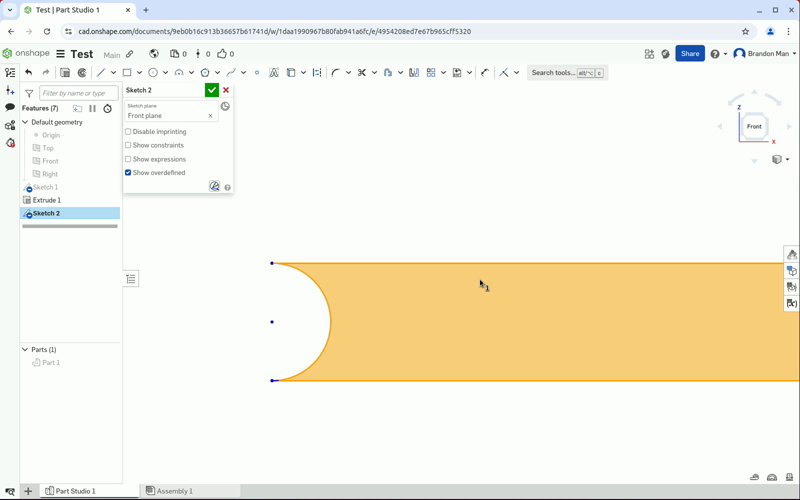
scroll(-6)
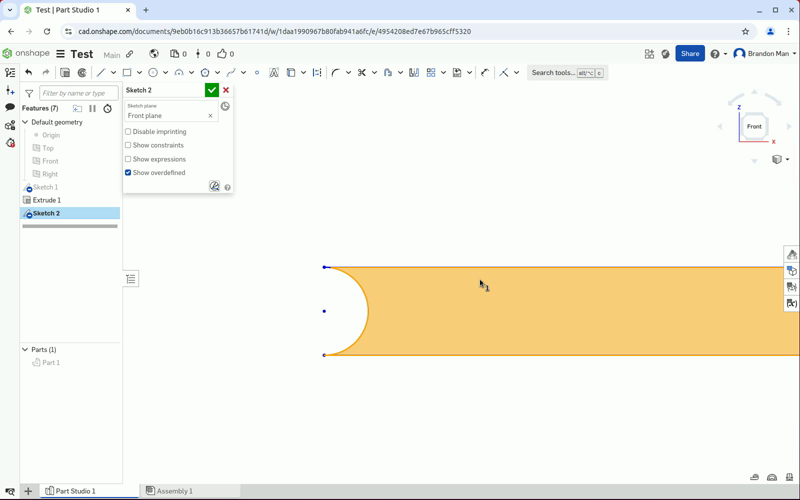
scroll(-6)
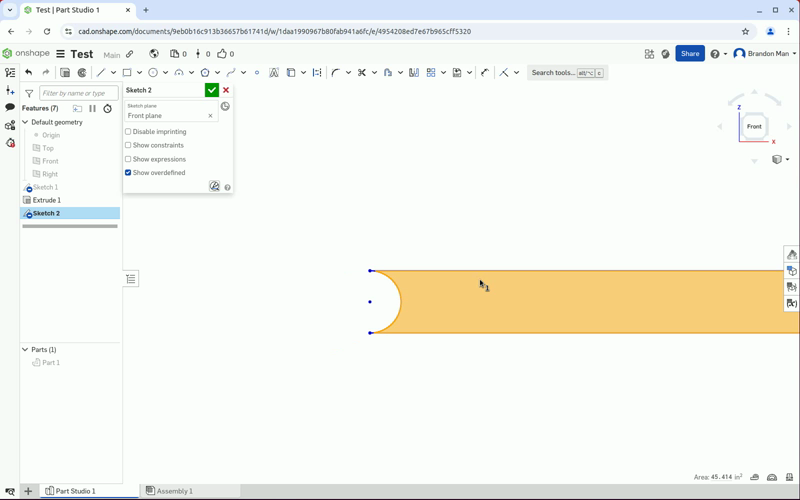
scroll(-6)
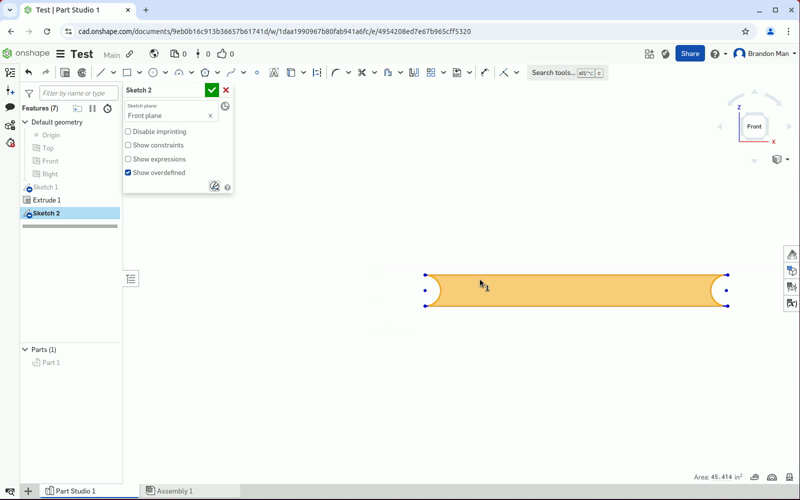
scroll(-6)
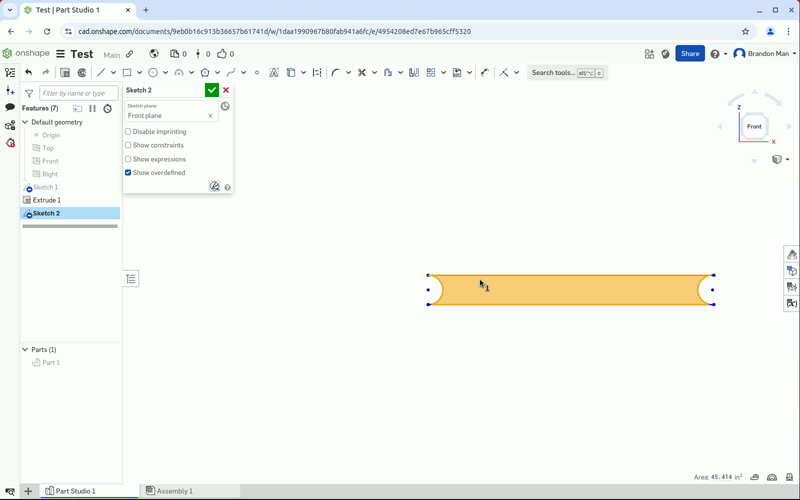
scroll(-6)
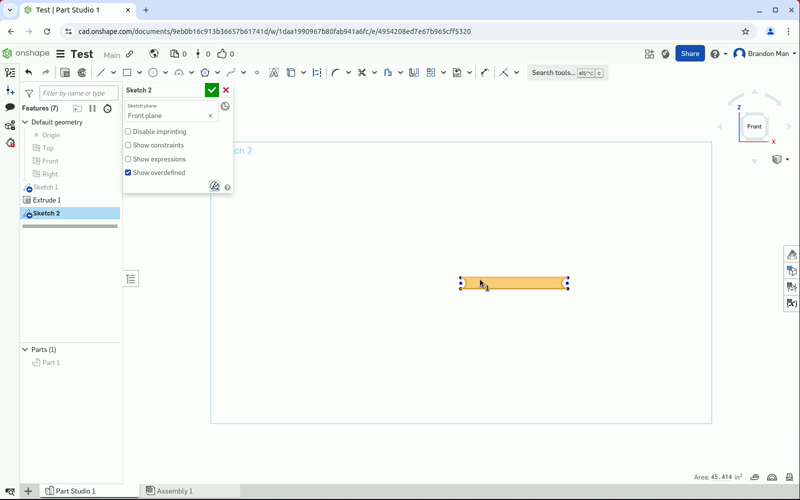
mouse_move(73, 352)
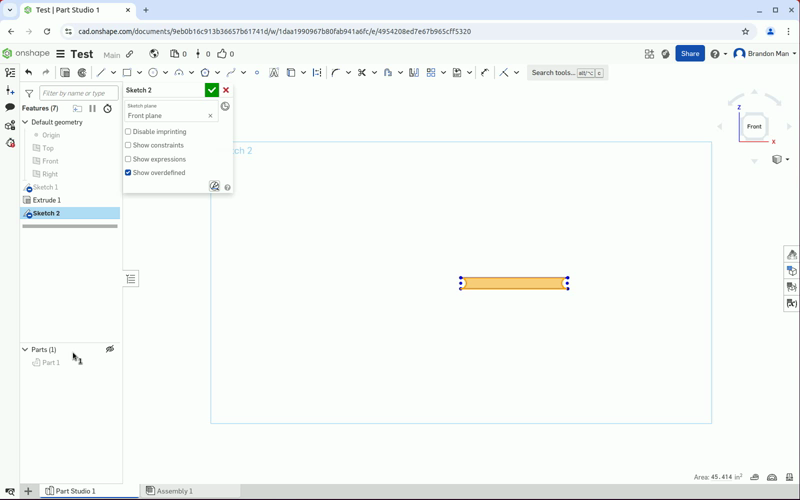
key(shift+y)
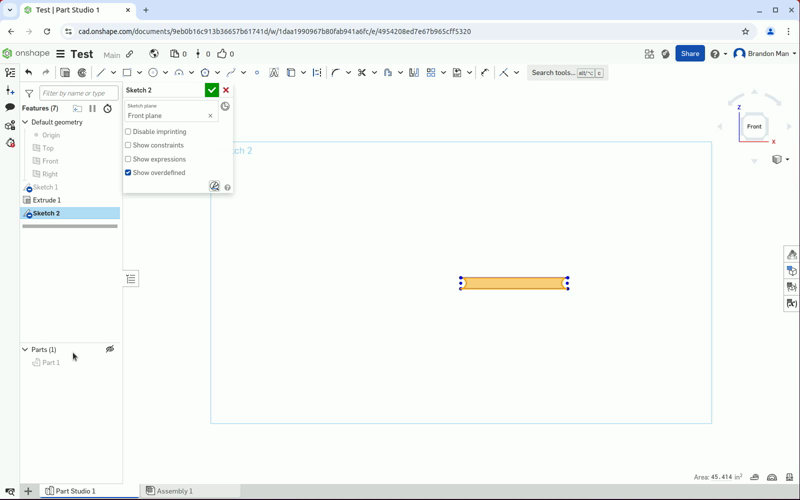
key(shift+e)
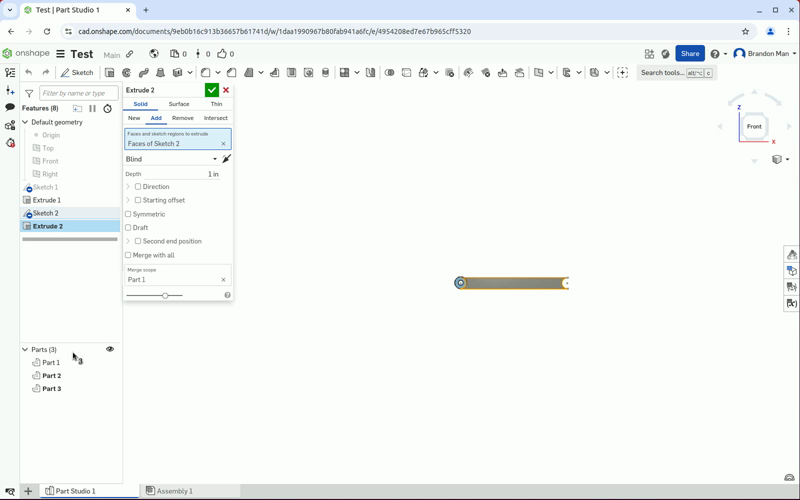
mouse_move(143, 106)
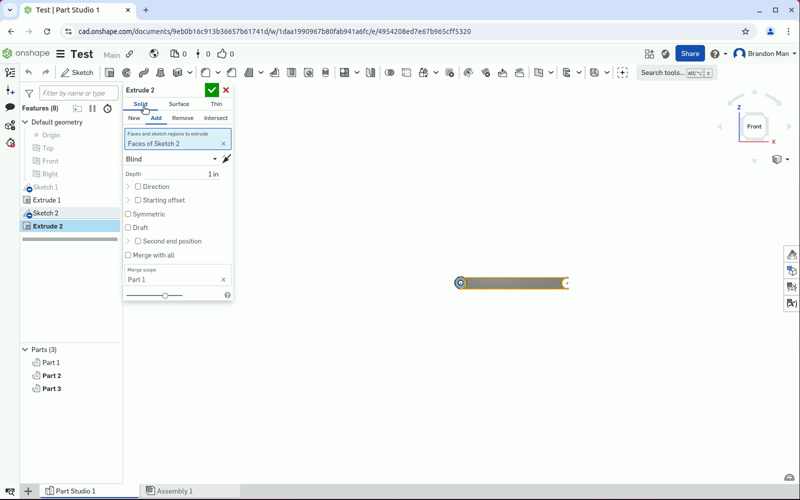
click(143, 106)
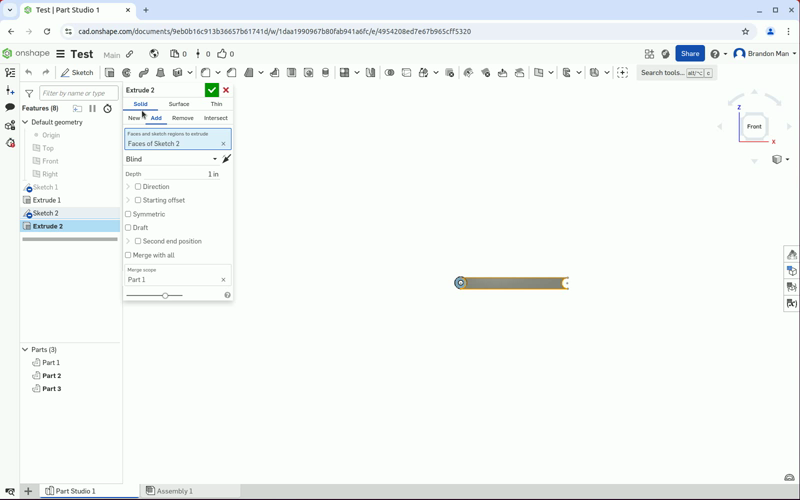
mouse_move(137, 120)
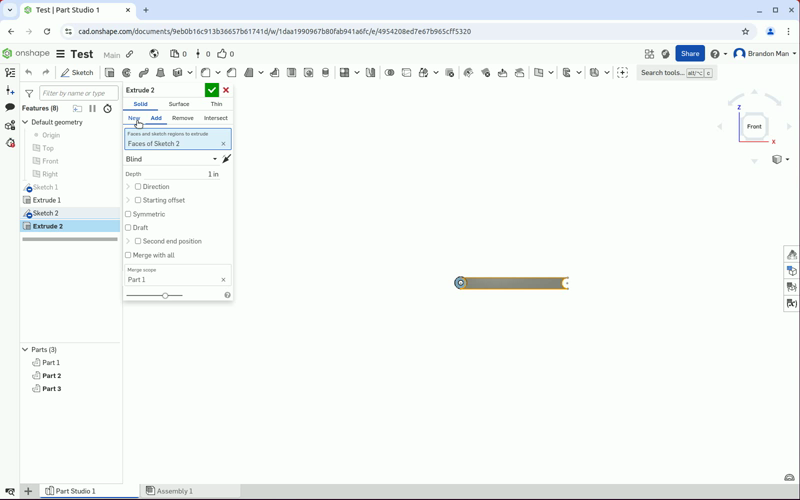
click(137, 120)
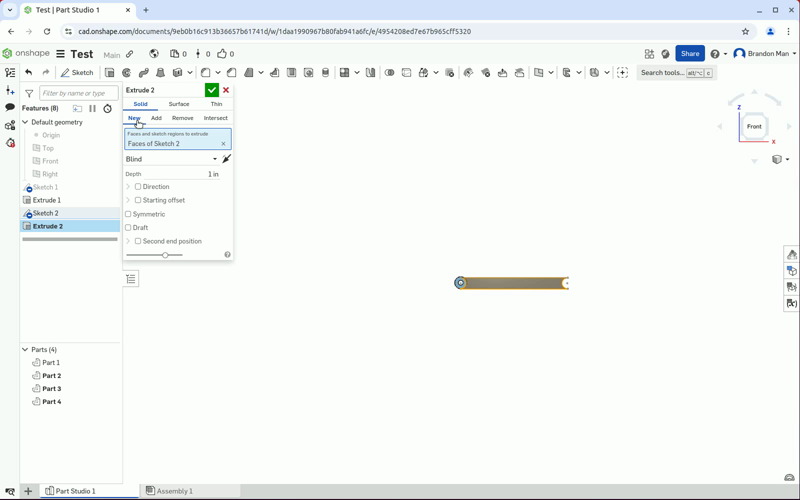
key(tab, 4)
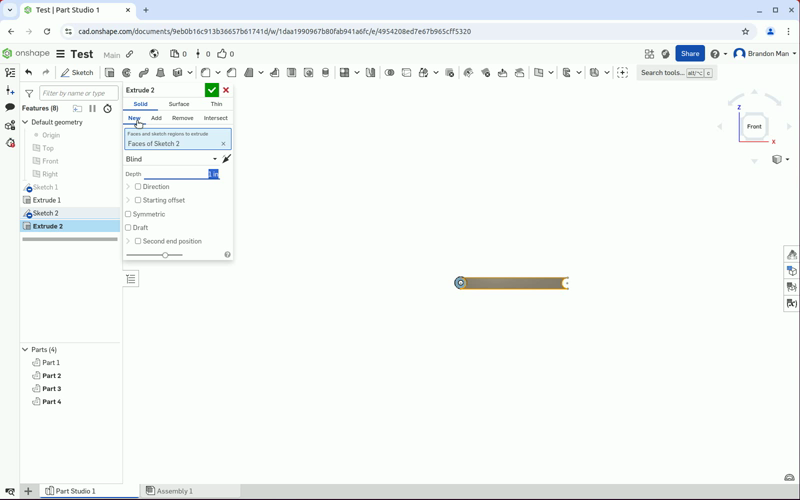
text(1.204)
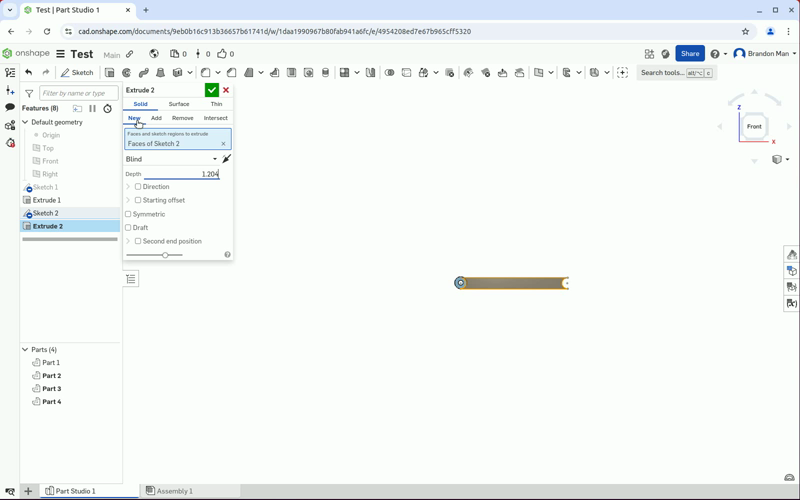
key(enter)
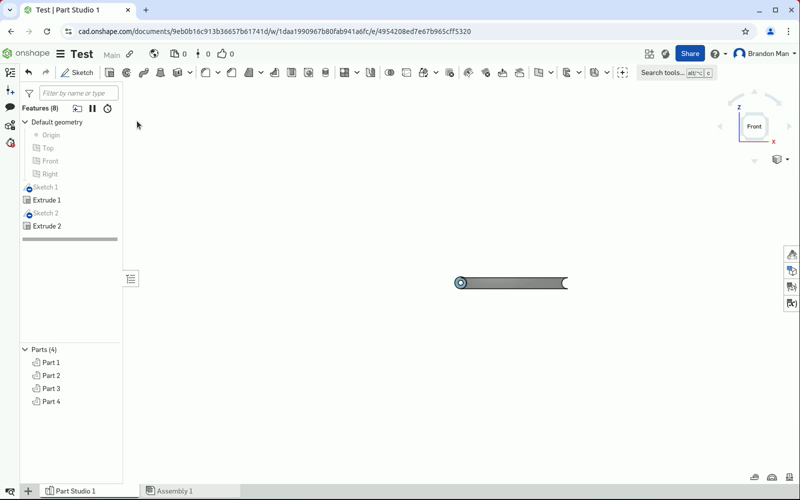
key(shift+h)
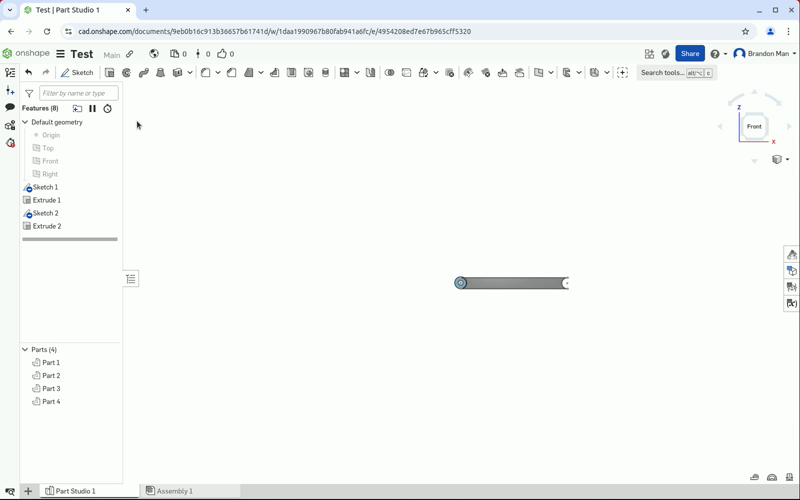
key(shift+h)
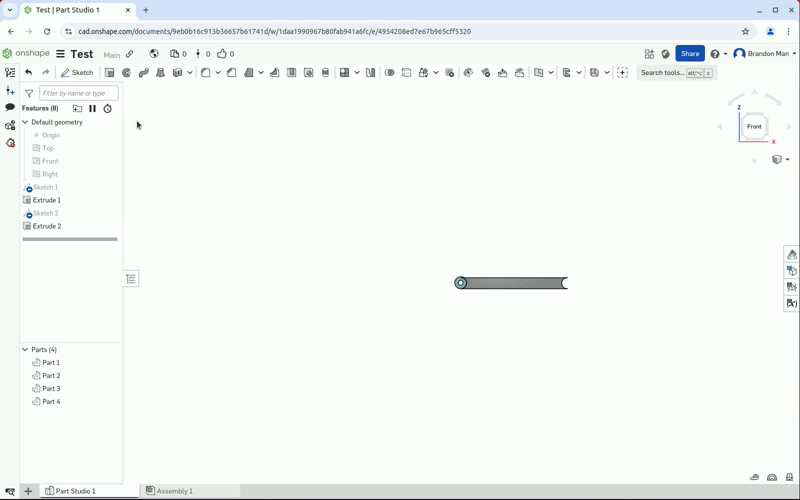
mouse_move(73, 189)
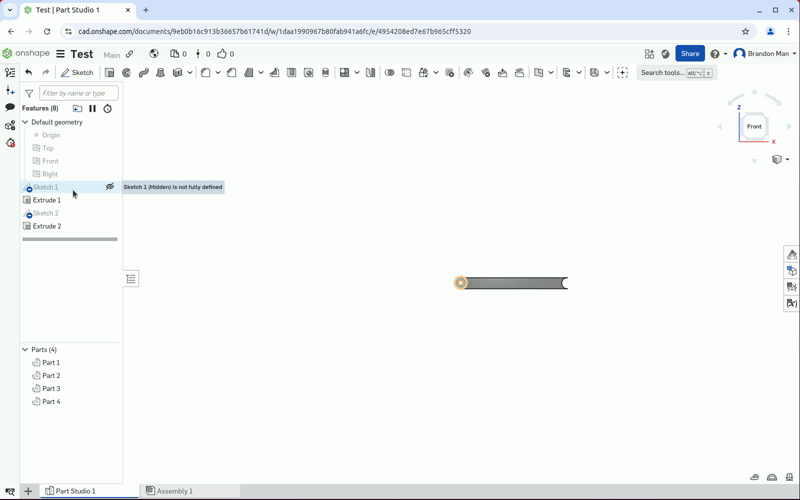
click(73, 189)
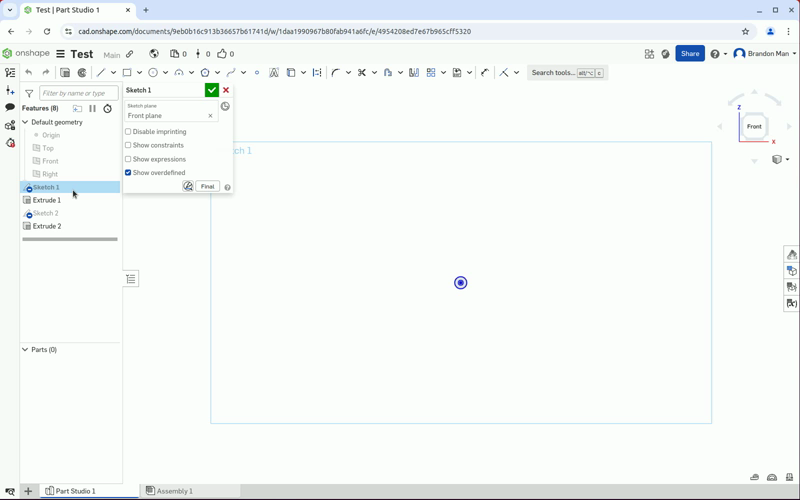
mouse_move(229, 92)
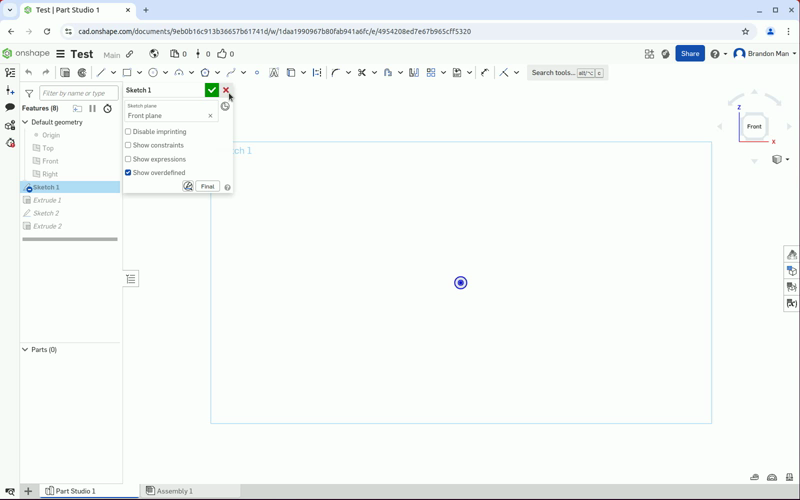
click(229, 92)
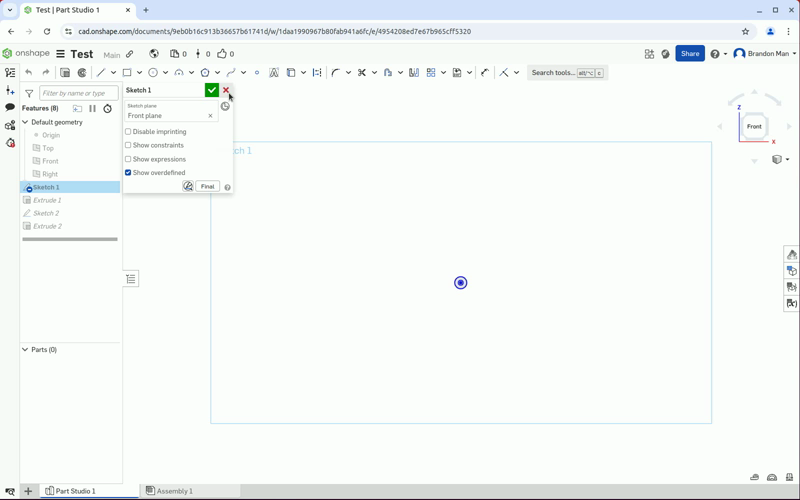
key(shift+s)
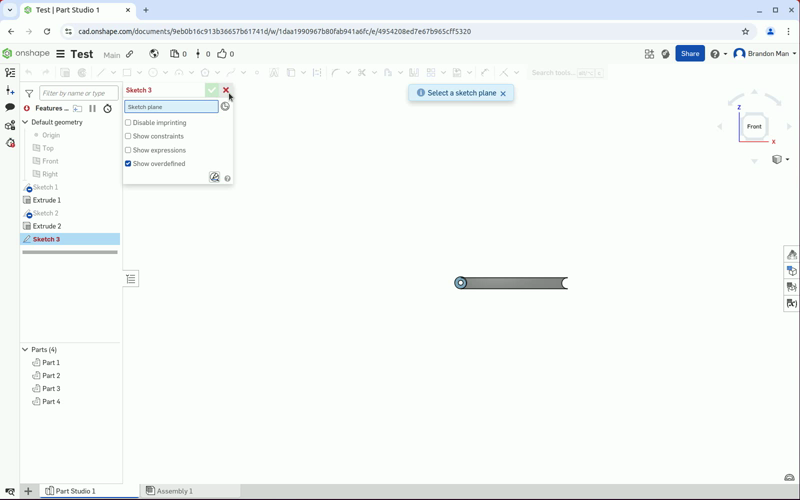
mouse_move(73, 163)
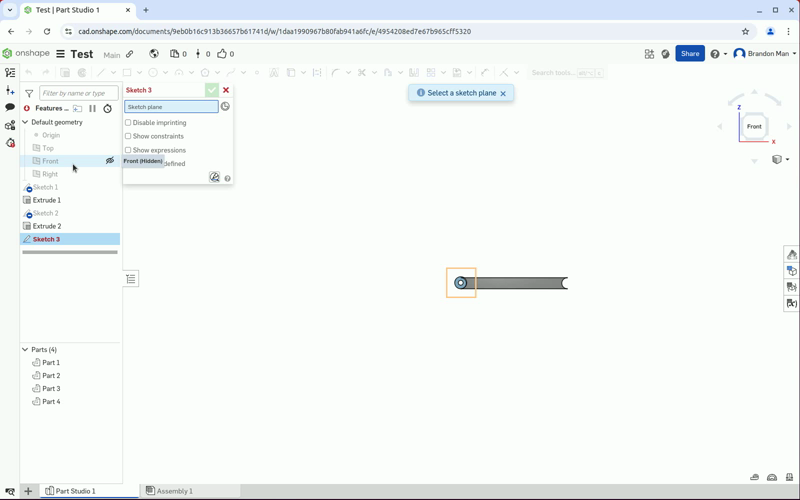
click(73, 163)
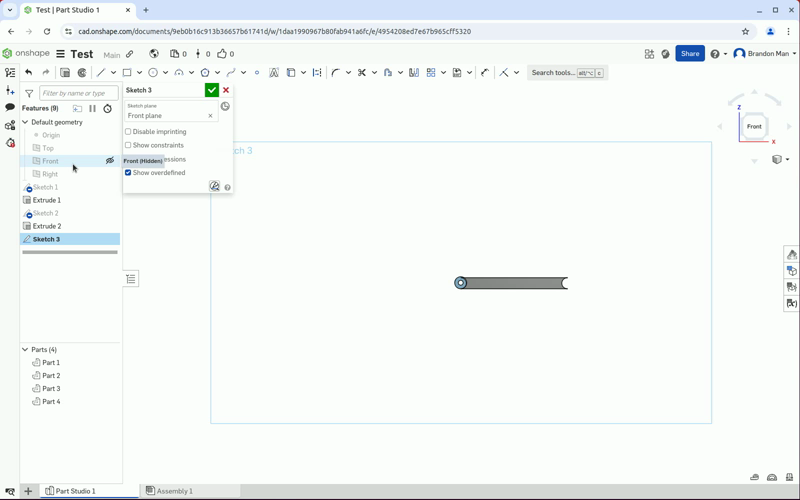
mouse_move(73, 352)
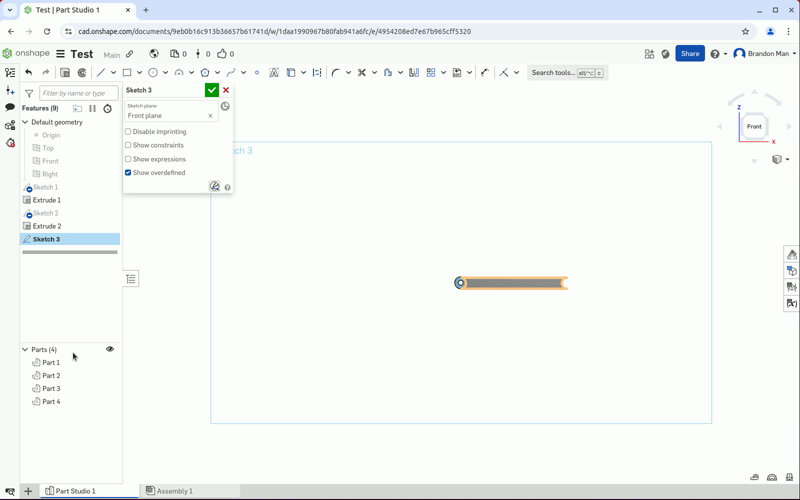
key(y)
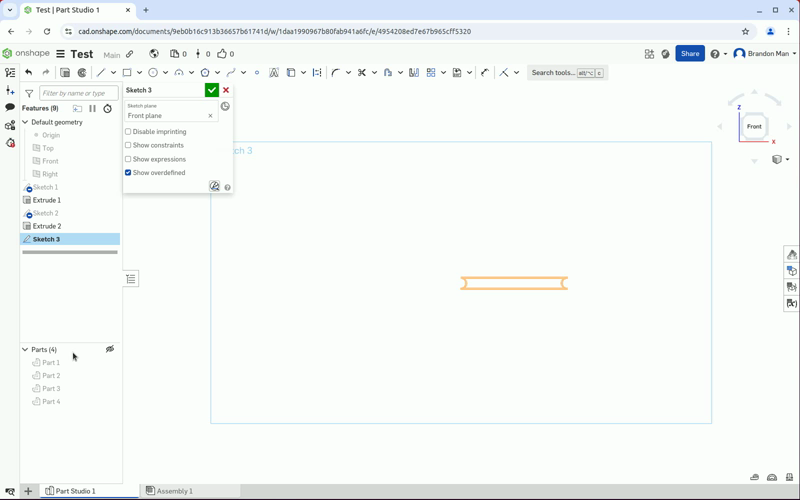
key(c)
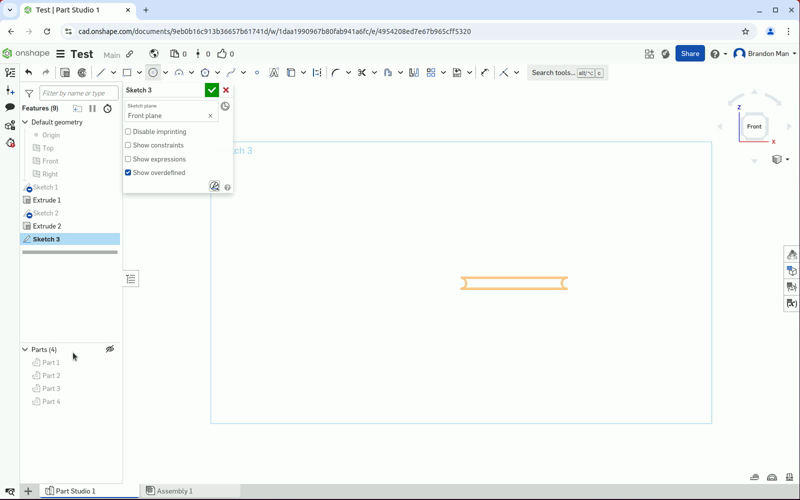
key_down(shift)
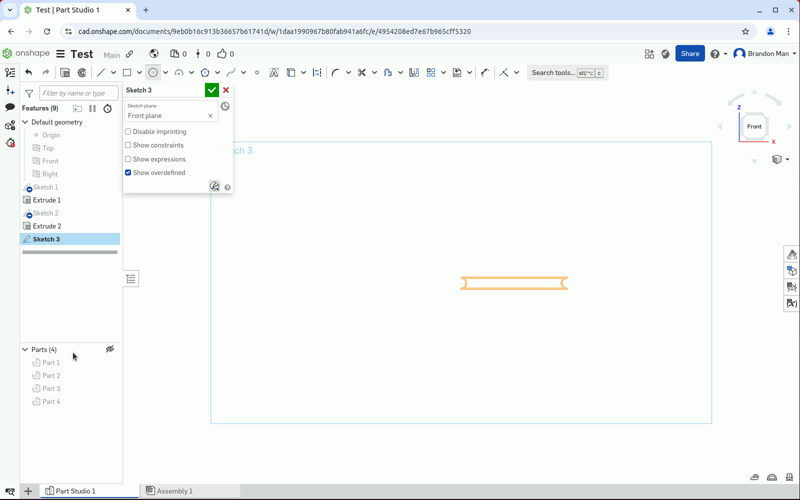
mouse_move(567, 282)
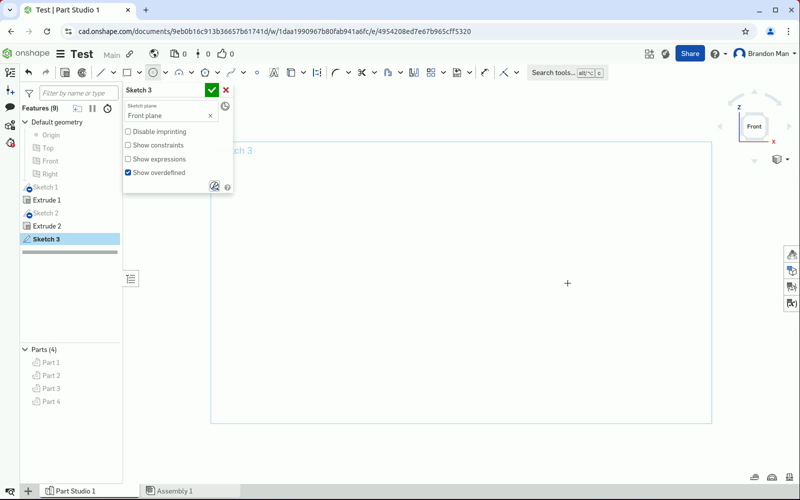
click(567, 282)
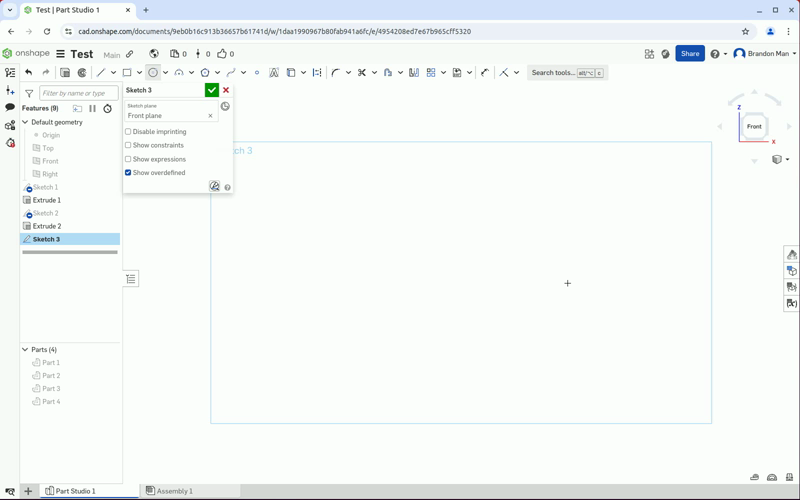
key_up(shift)
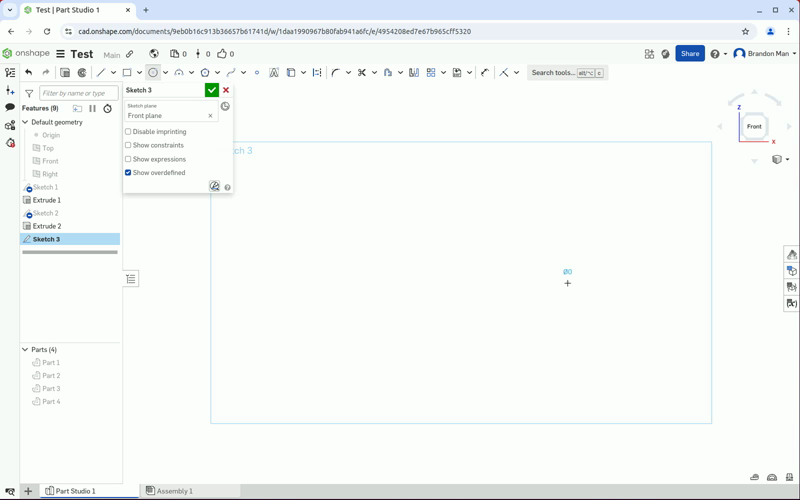
mouse_move(574, 282)
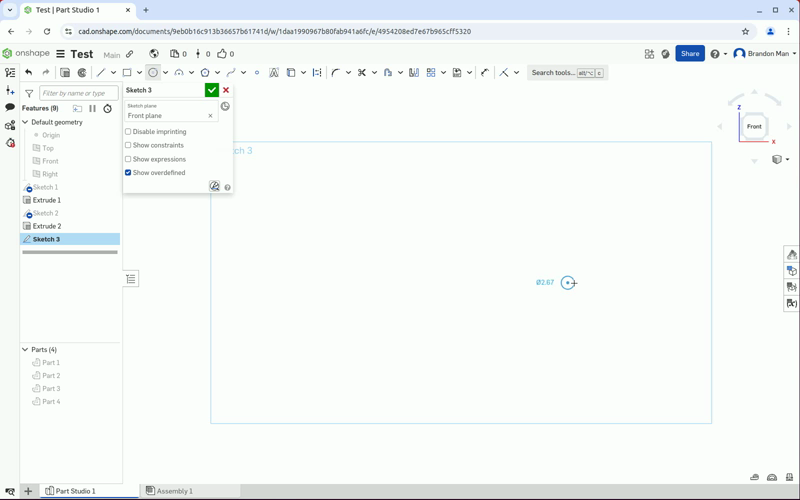
click(574, 282)
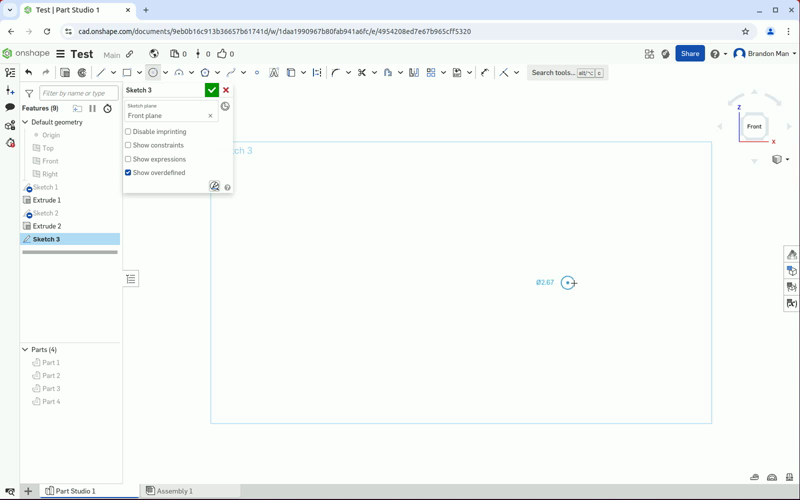
key(esc)
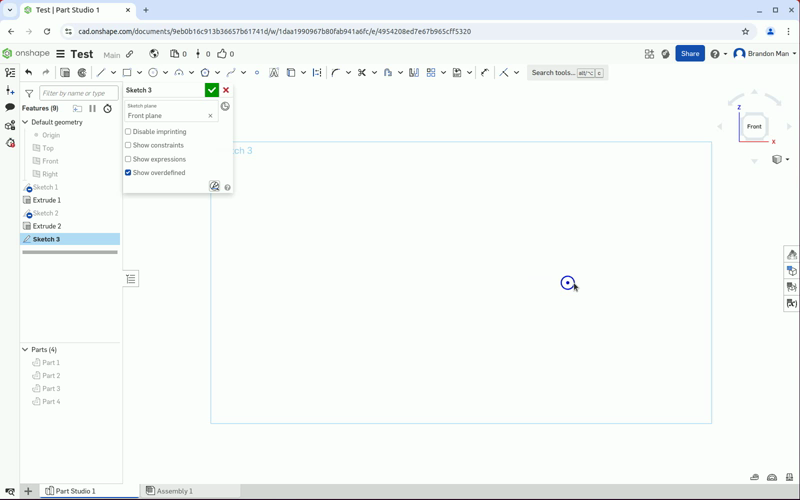
key(c)
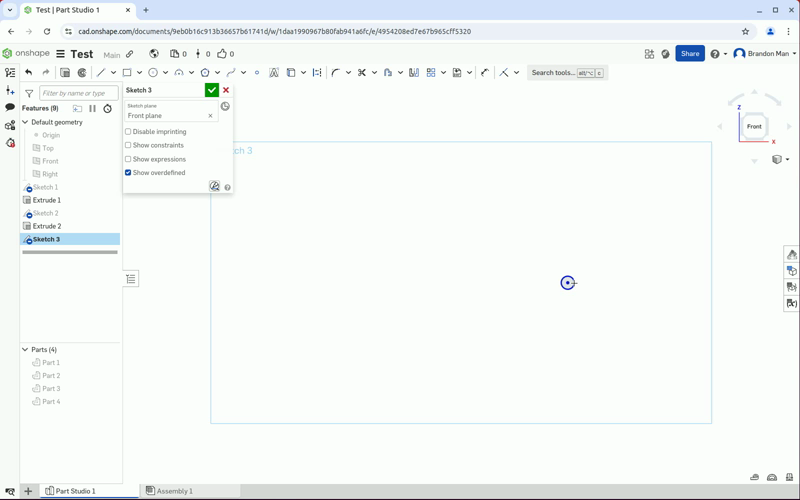
key_down(shift)
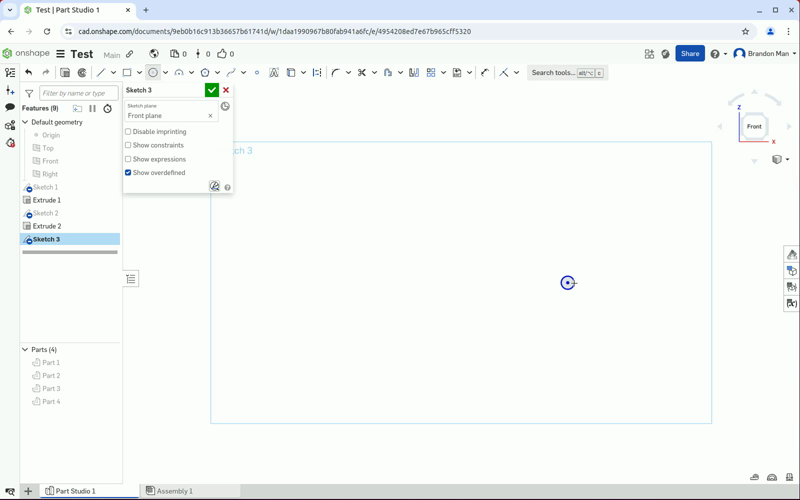
mouse_move(567, 282)
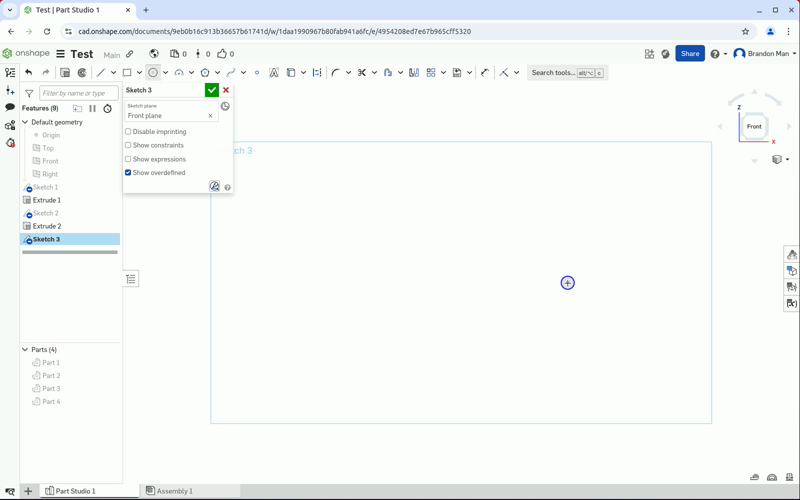
click(567, 282)
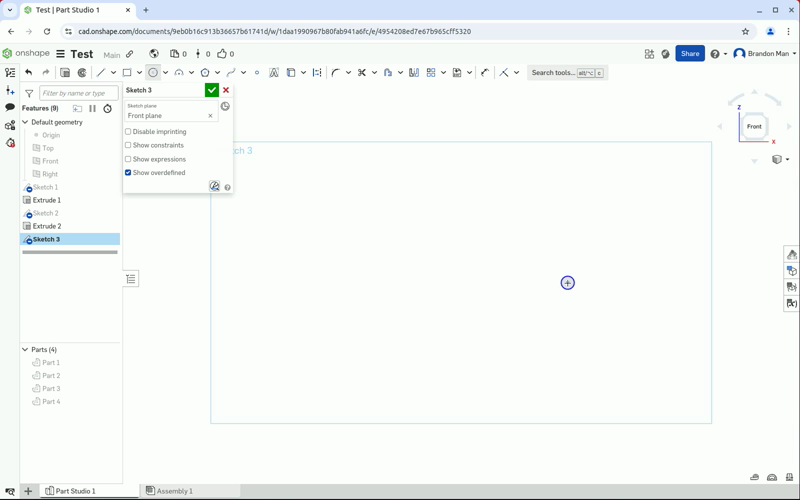
key_up(shift)
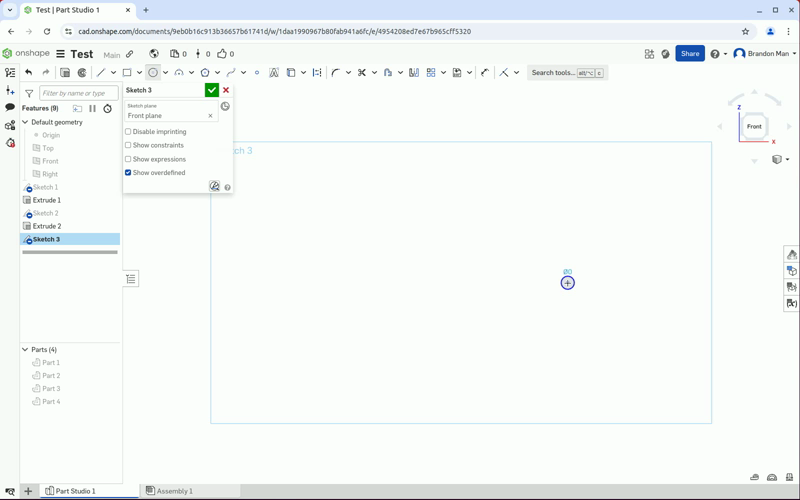
mouse_move(570, 282)
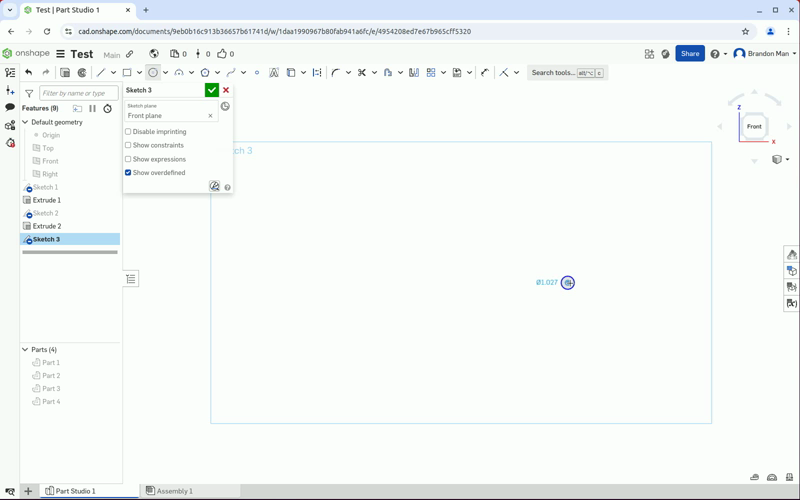
scroll(6)
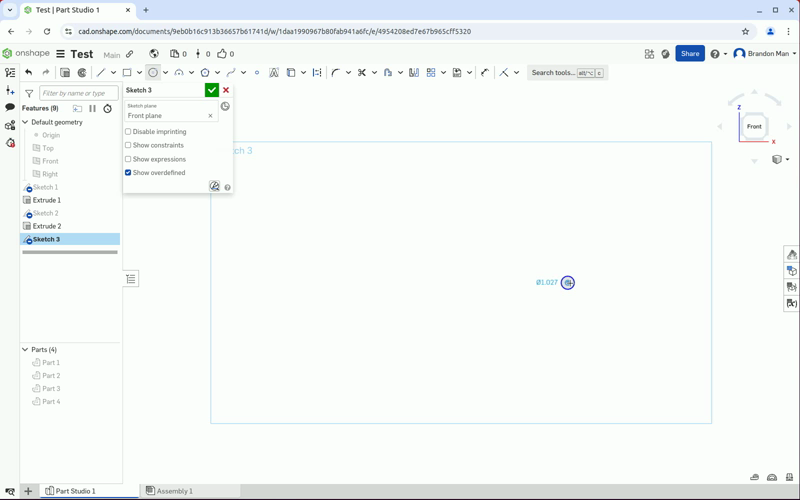
scroll(6)
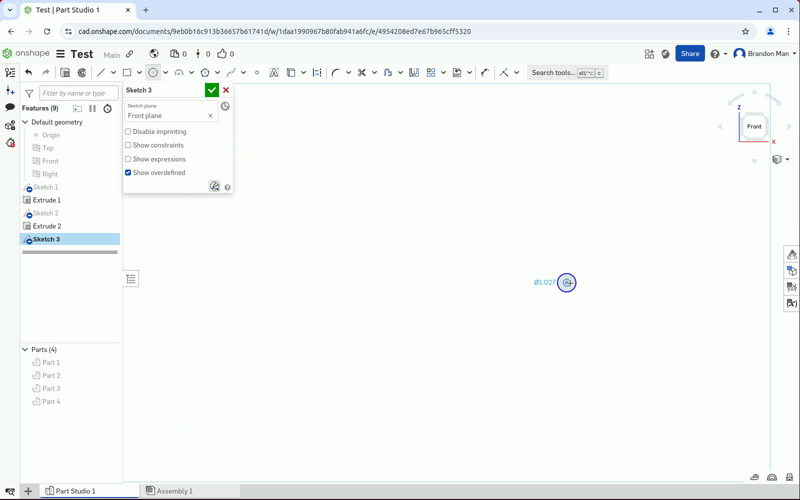
scroll(6)
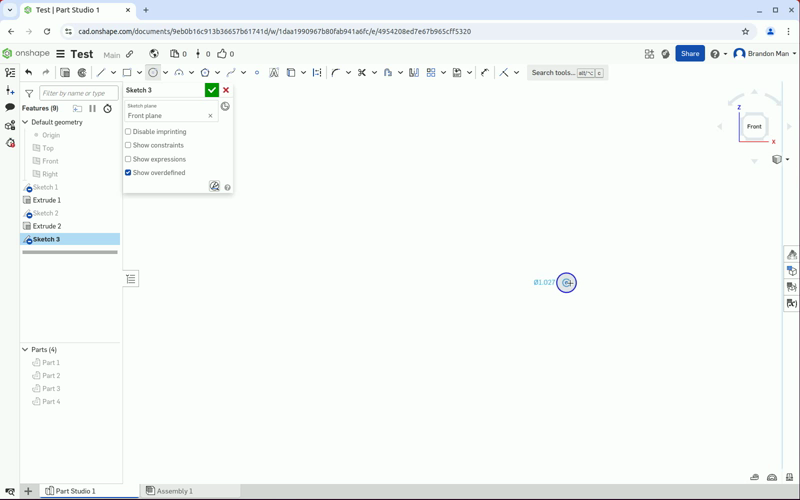
scroll(6)
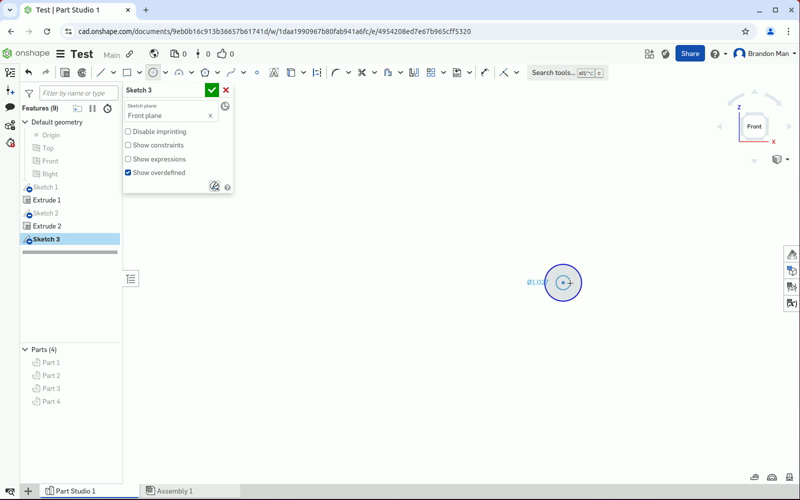
scroll(6)
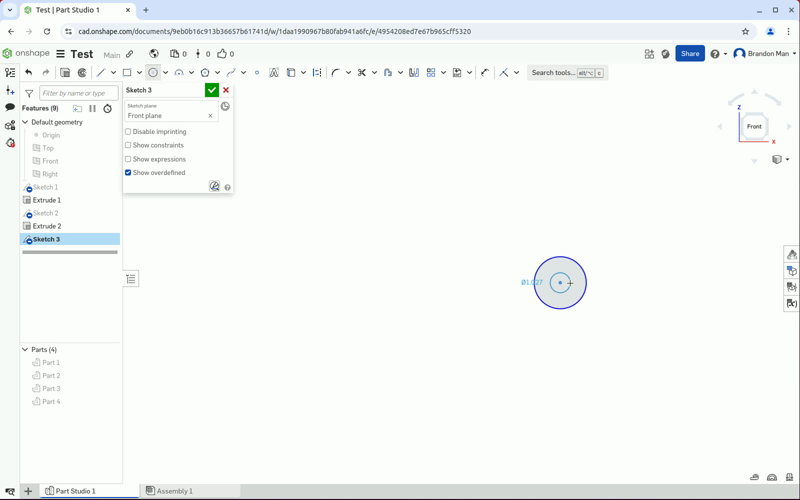
scroll(6)
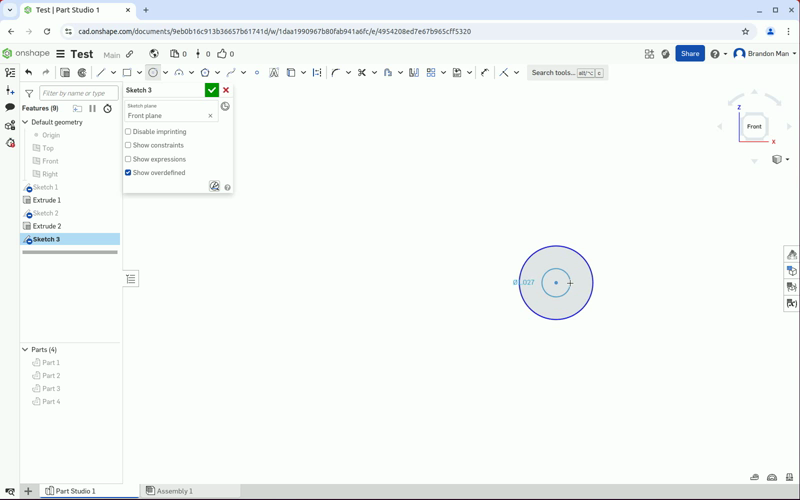
scroll(6)
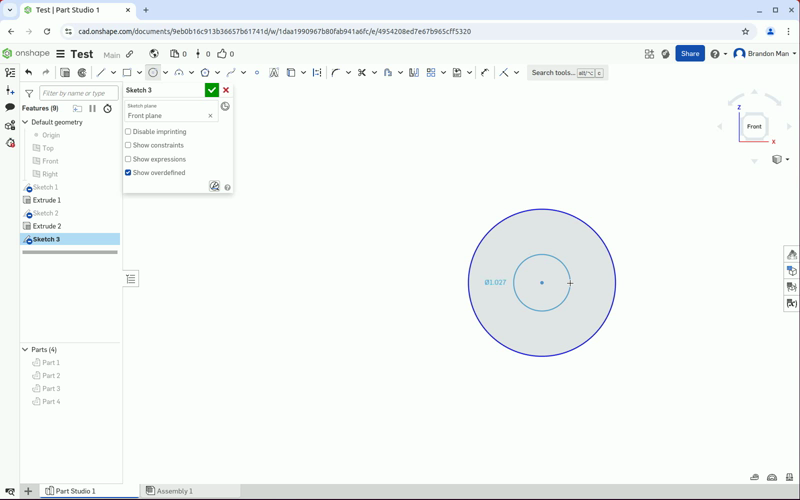
click(570, 282)
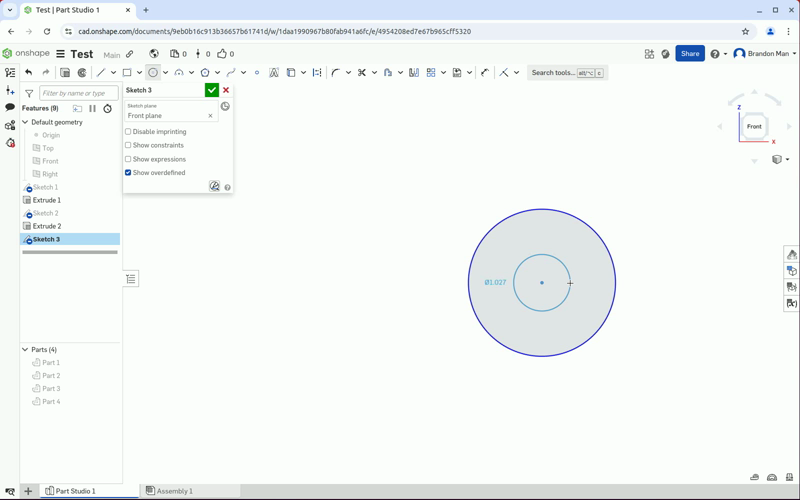
scroll(-6)
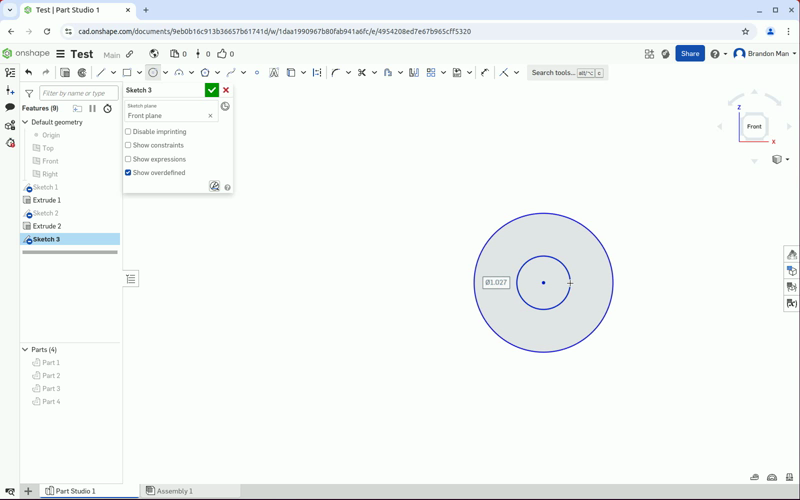
scroll(-6)
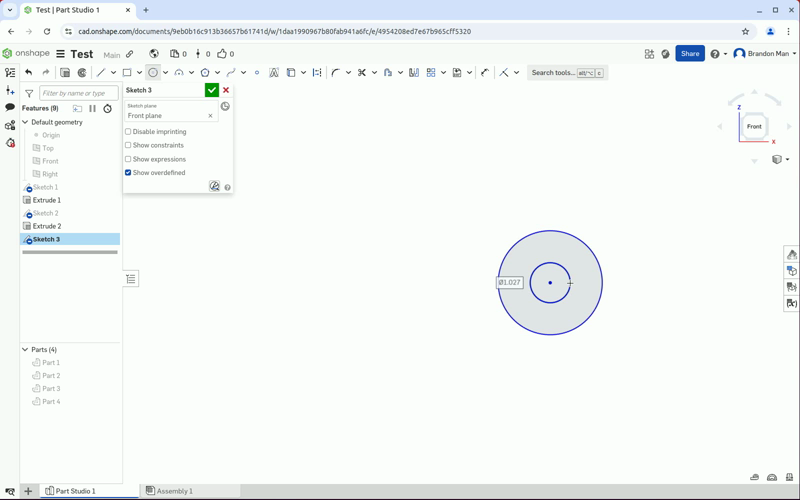
scroll(-6)
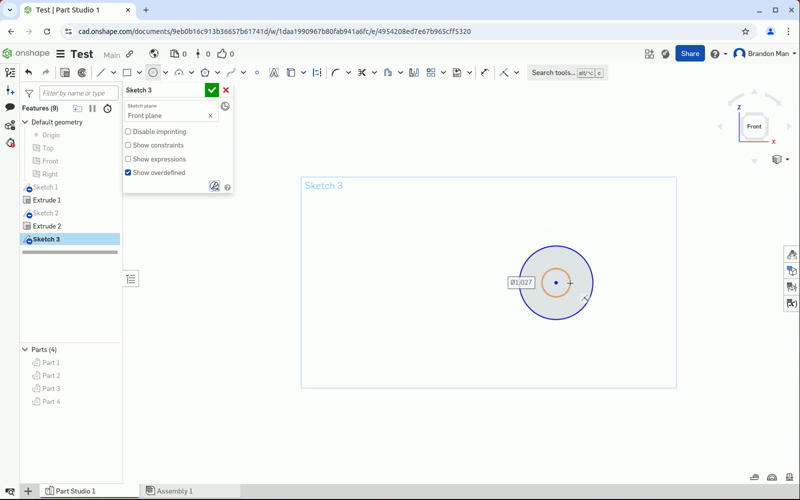
scroll(-6)
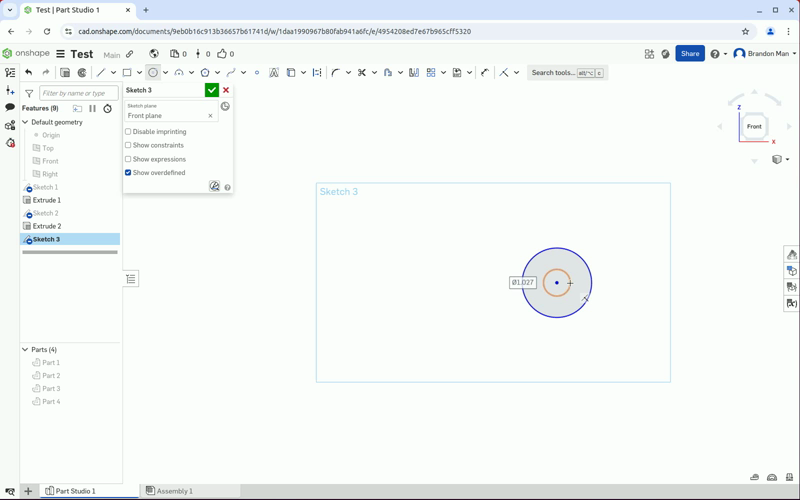
scroll(-6)
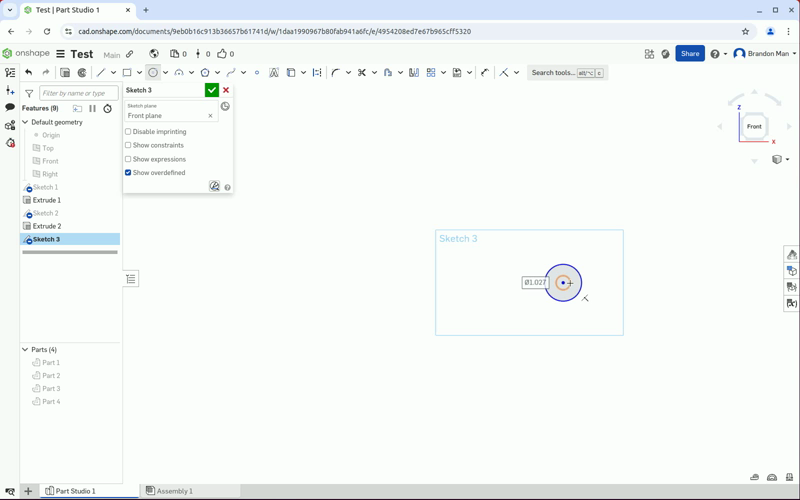
scroll(-6)
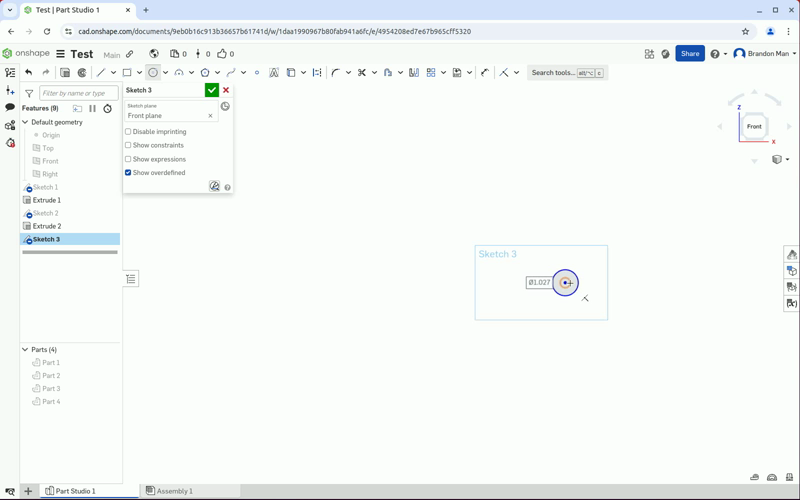
scroll(-6)
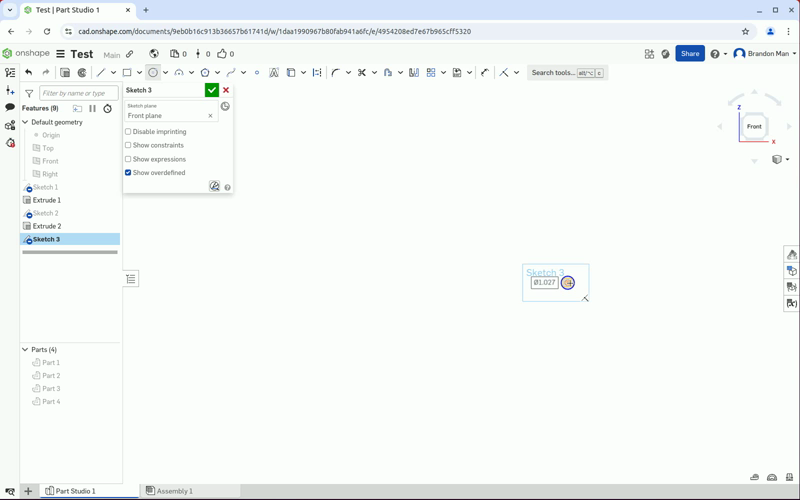
key(esc)
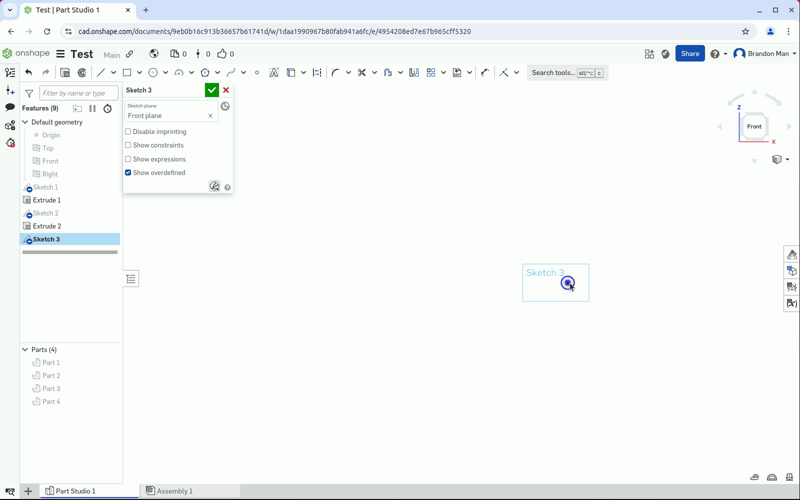
mouse_move(573, 285)
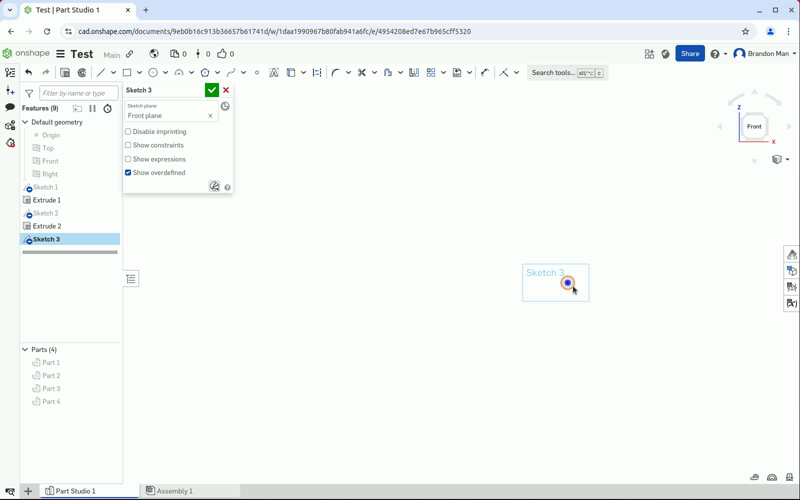
scroll(6)
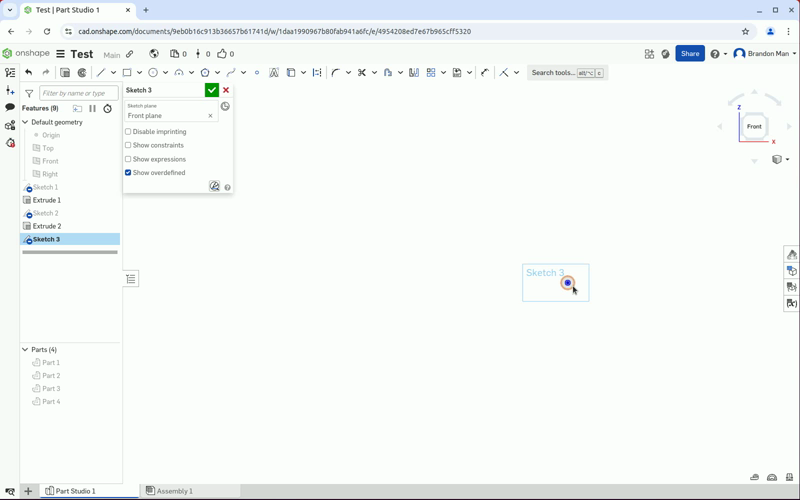
scroll(6)
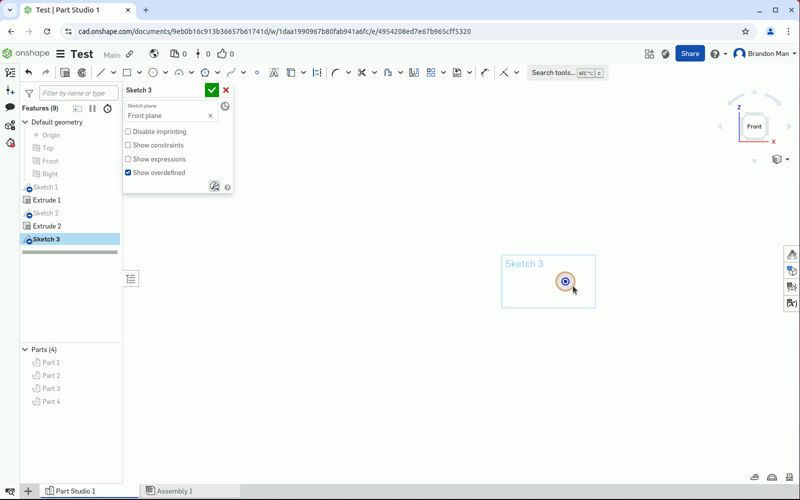
scroll(6)
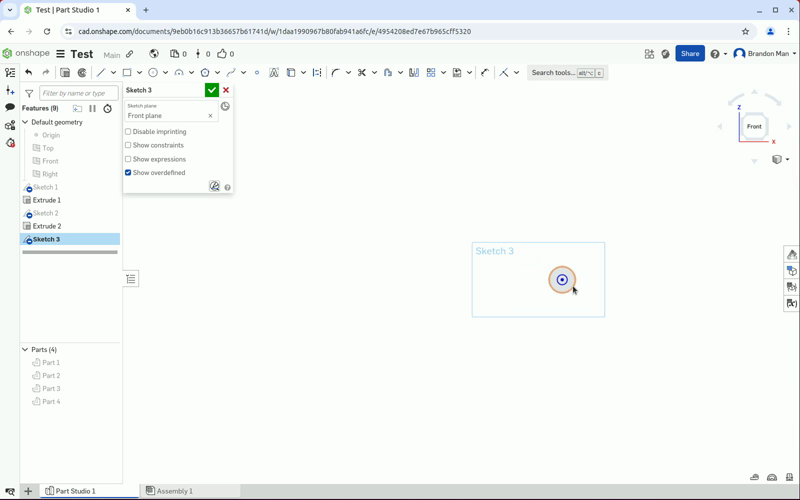
scroll(6)
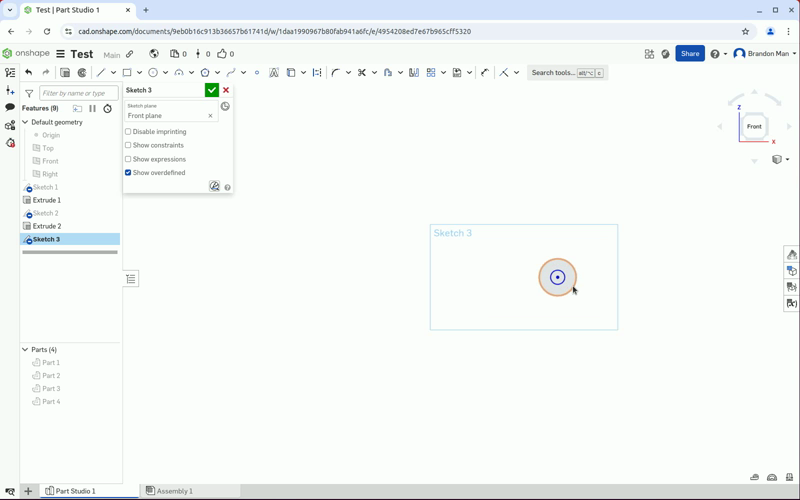
scroll(6)
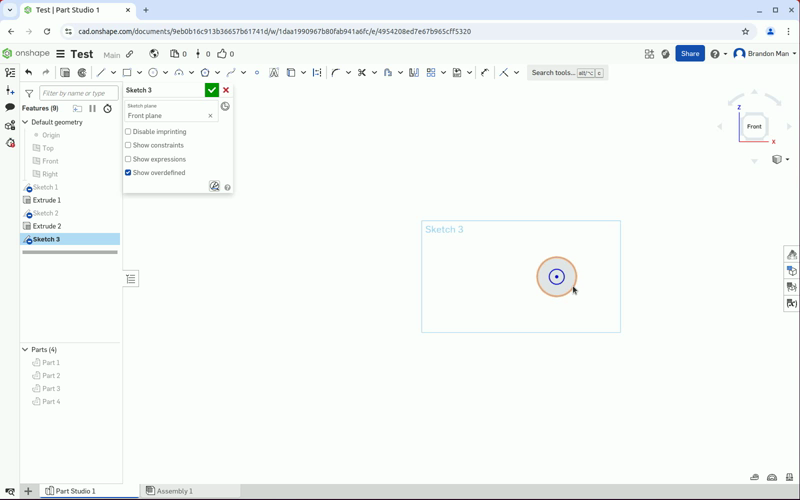
scroll(6)
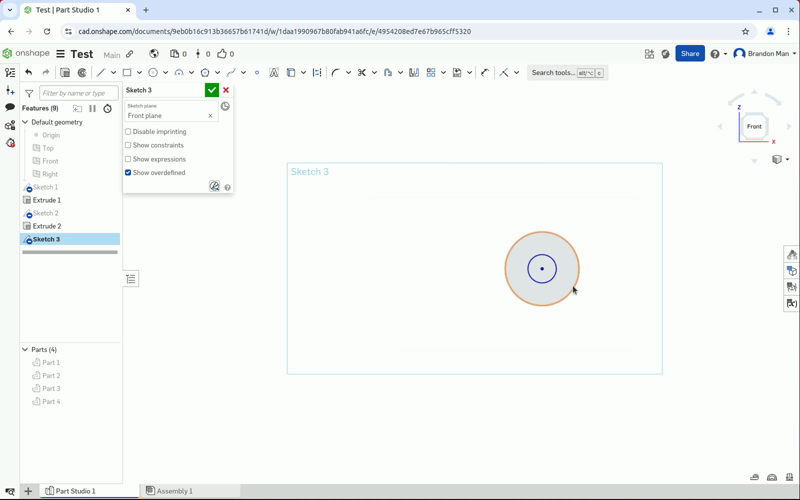
scroll(6)
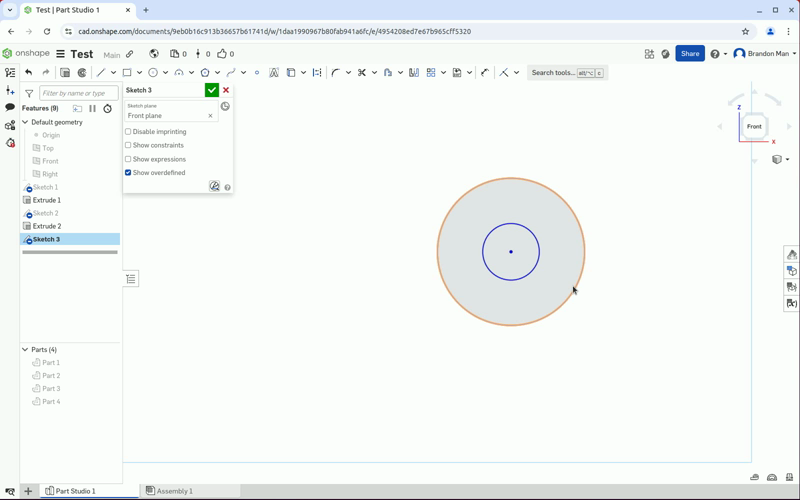
click(573, 285)
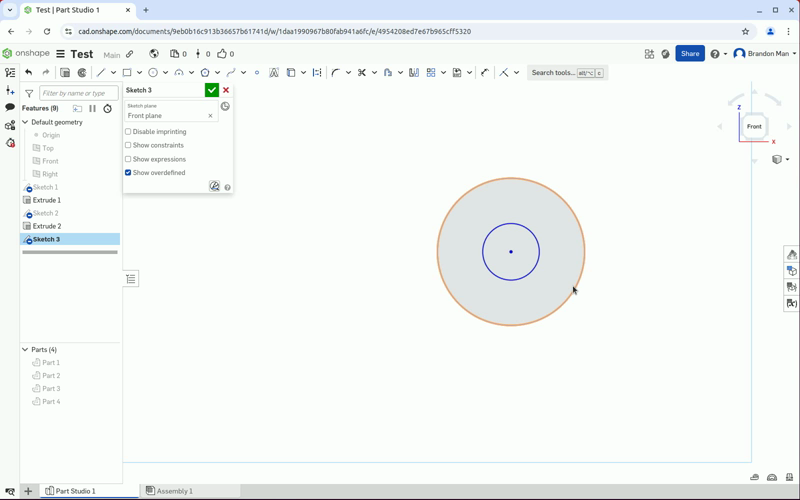
scroll(-6)
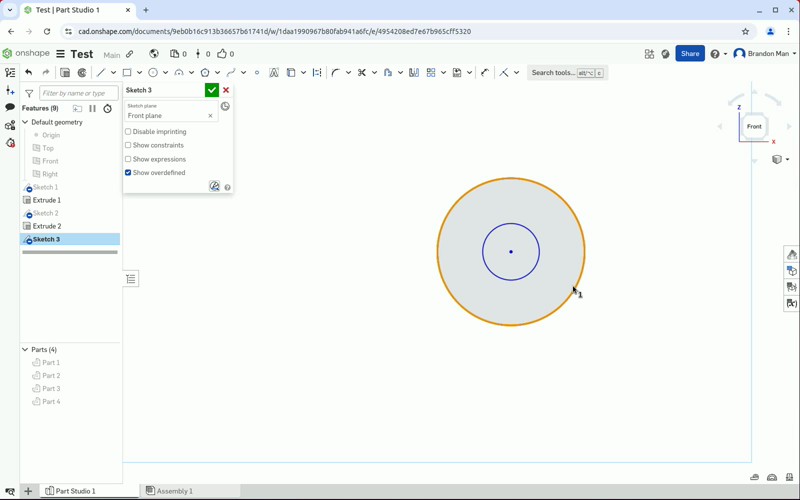
scroll(-6)
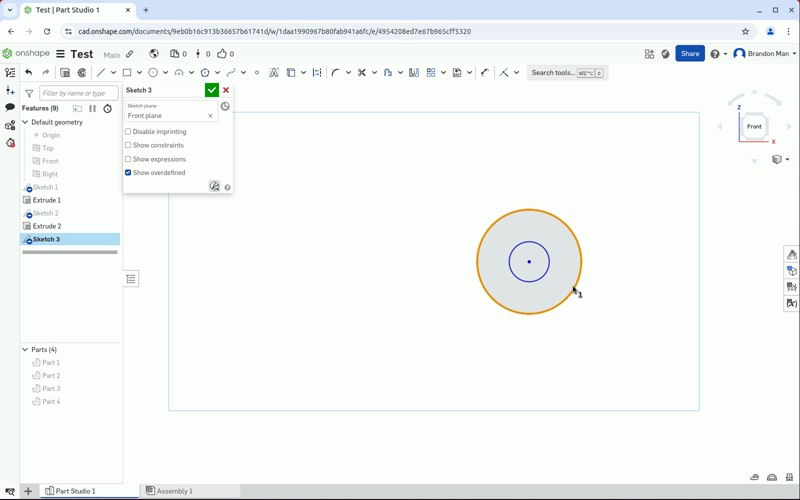
scroll(-6)
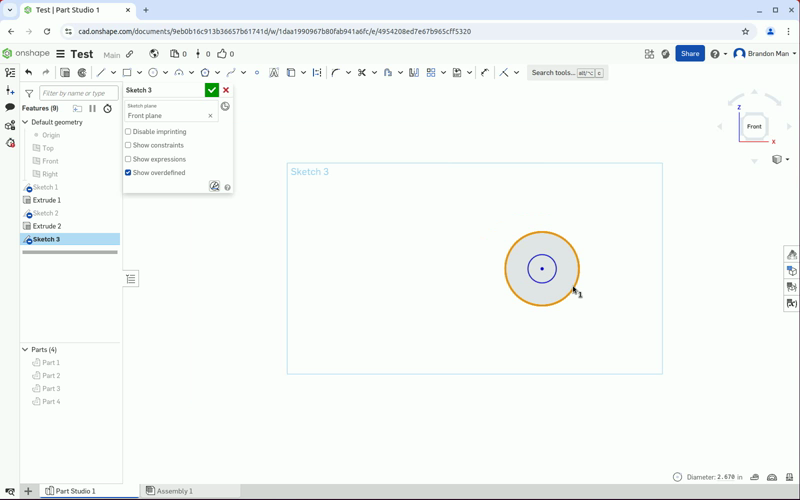
scroll(-6)
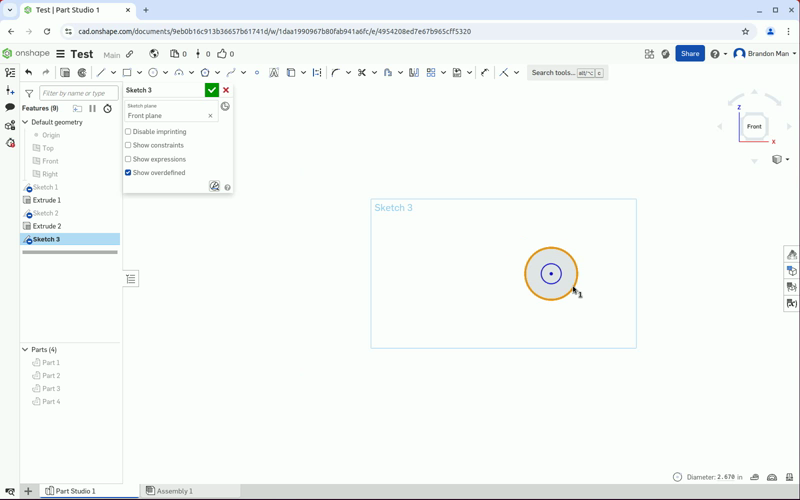
scroll(-6)
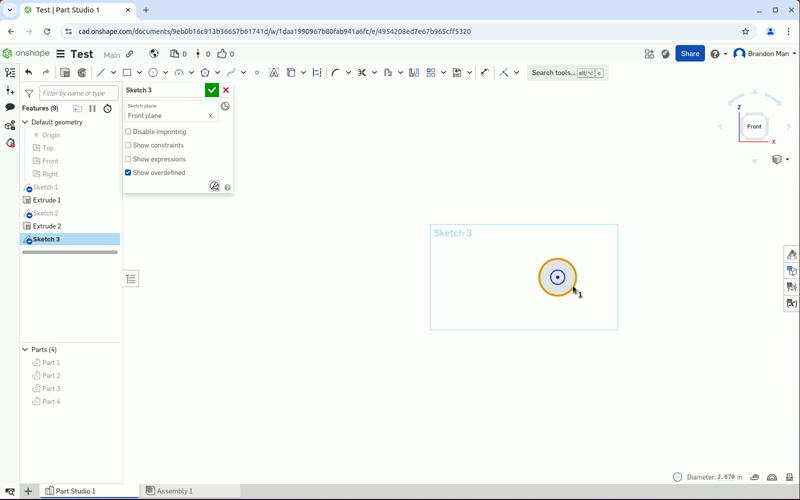
scroll(-6)
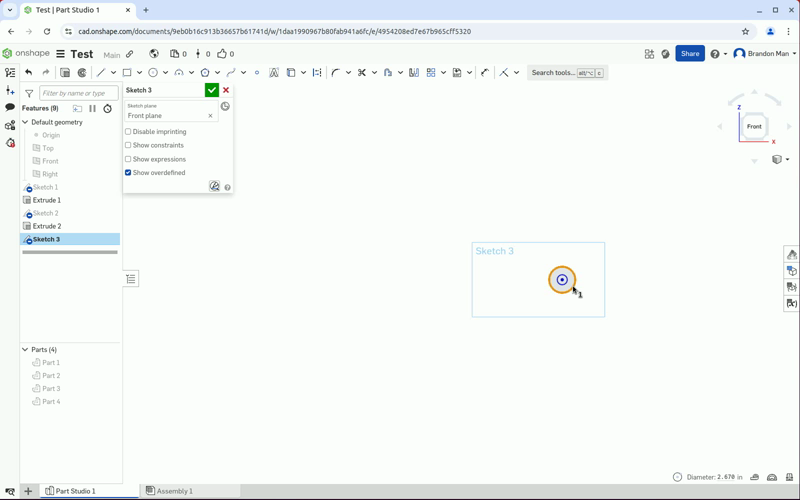
scroll(-6)
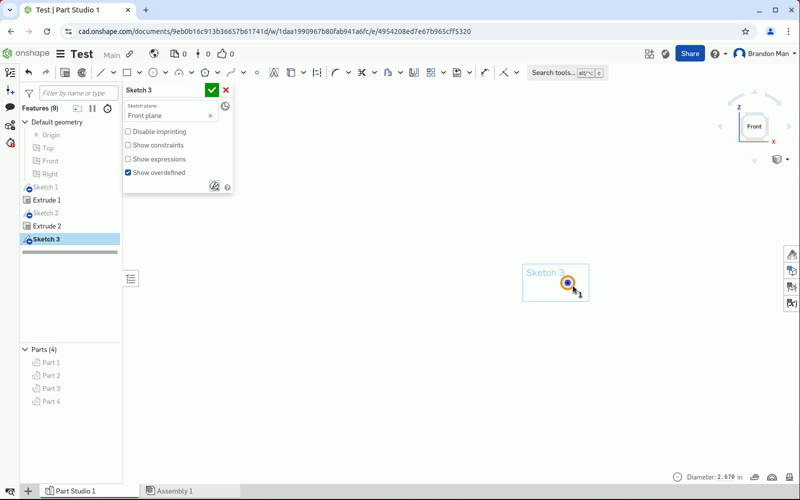
mouse_move(73, 352)
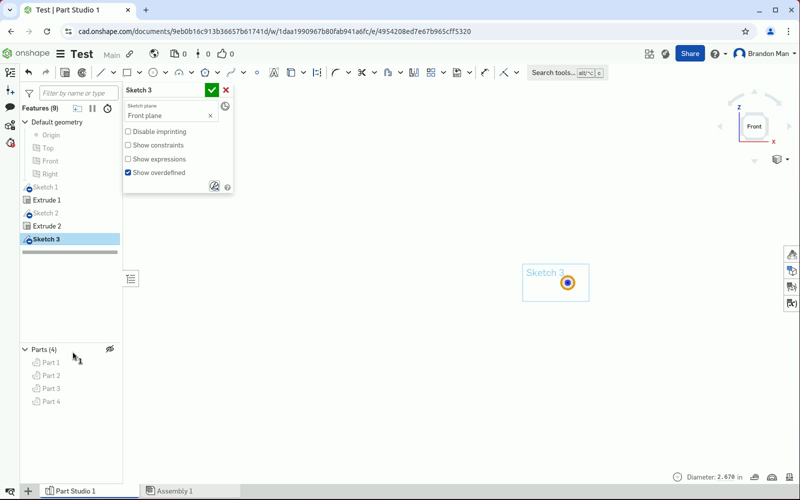
key(shift+y)
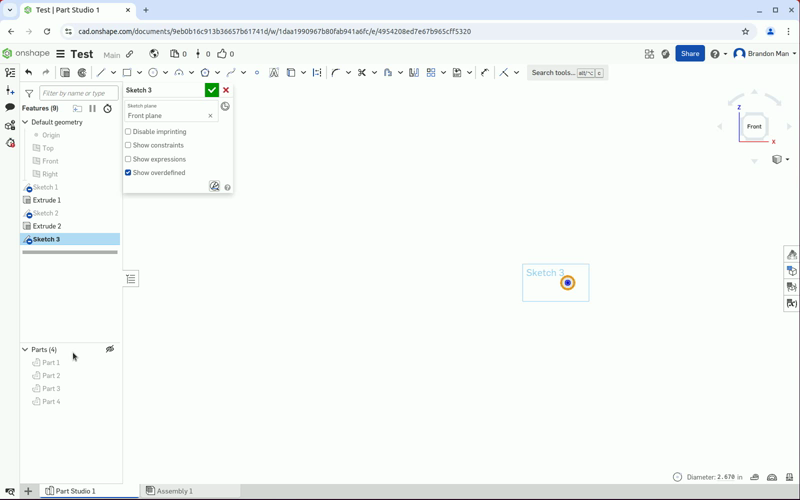
key(shift+e)
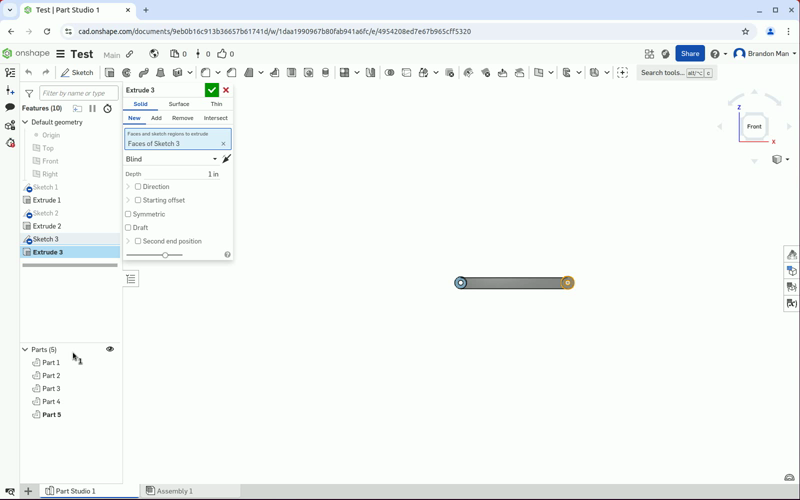
mouse_move(143, 106)
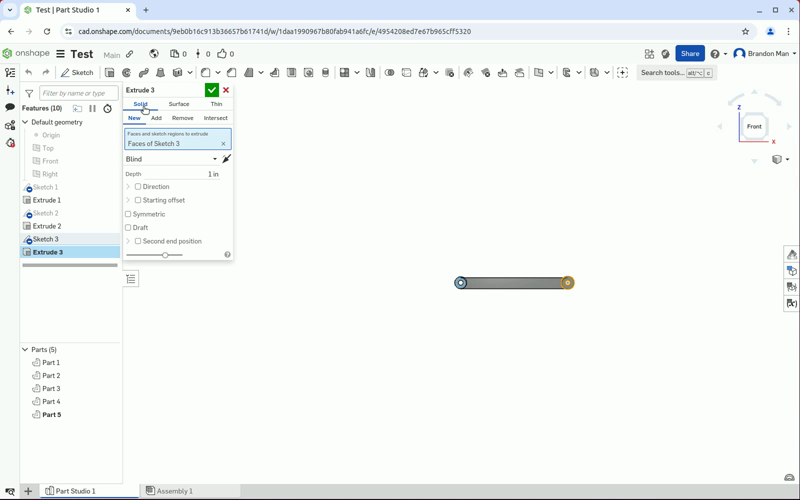
click(143, 106)
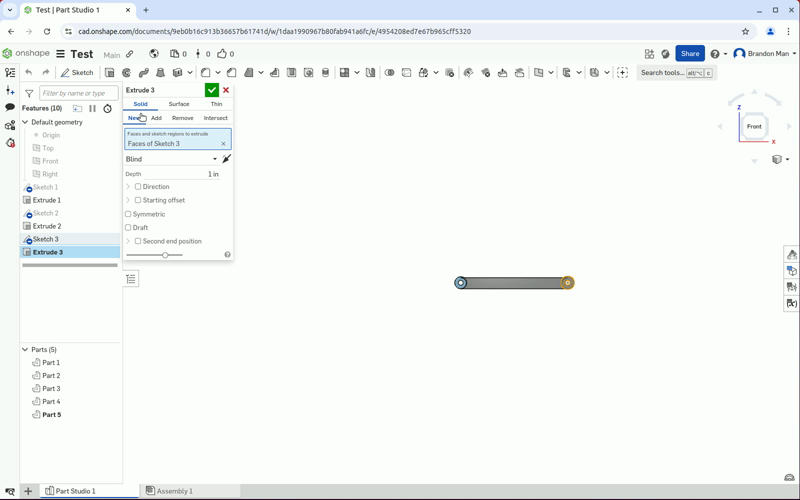
mouse_move(137, 120)
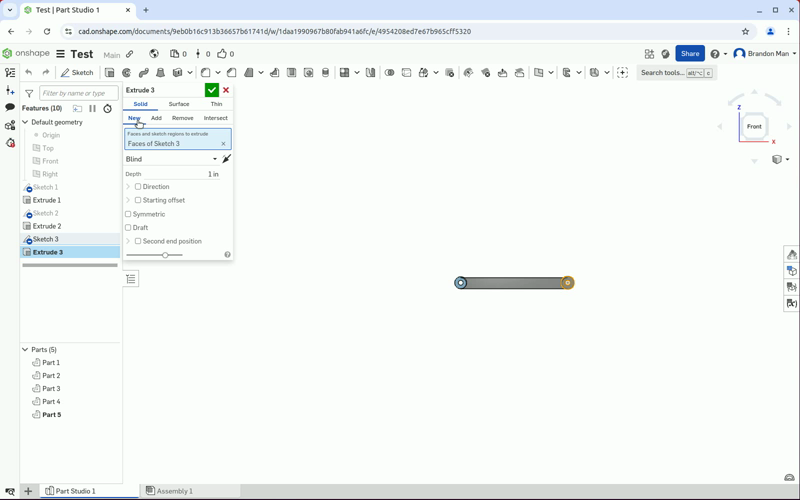
click(137, 120)
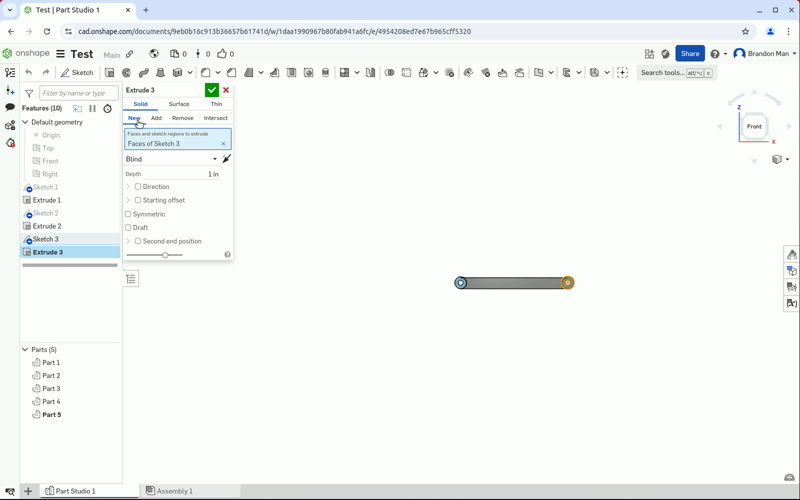
key(tab, 4)
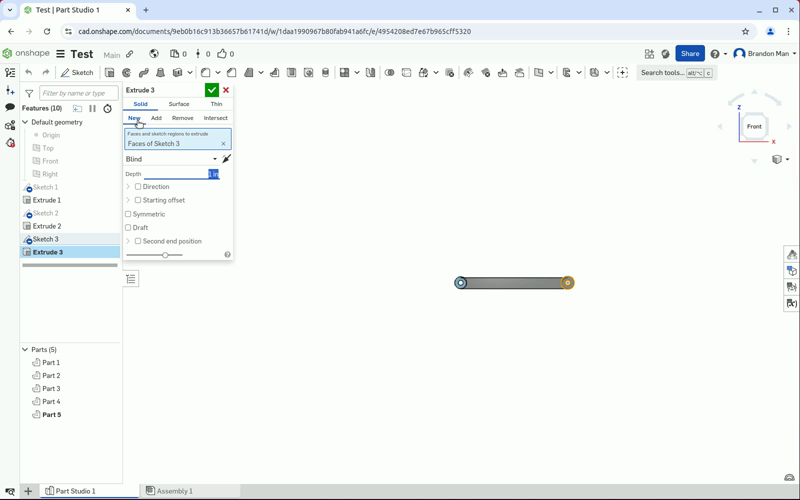
text(1.204)
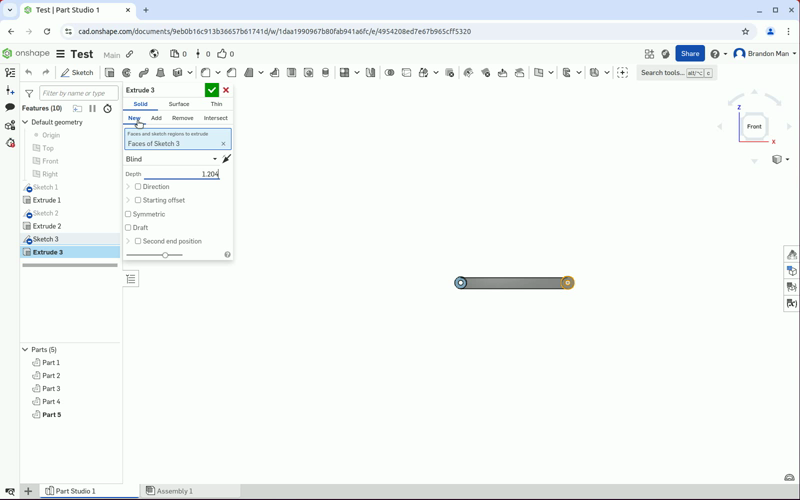
key(enter)
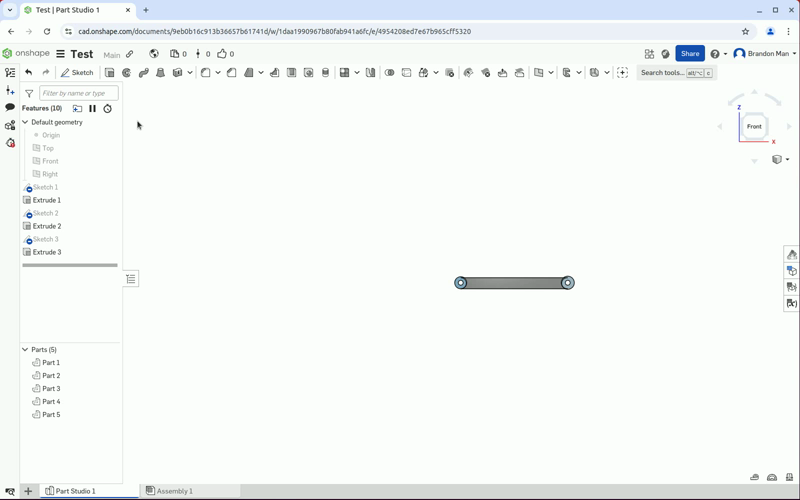
key(shift+h)
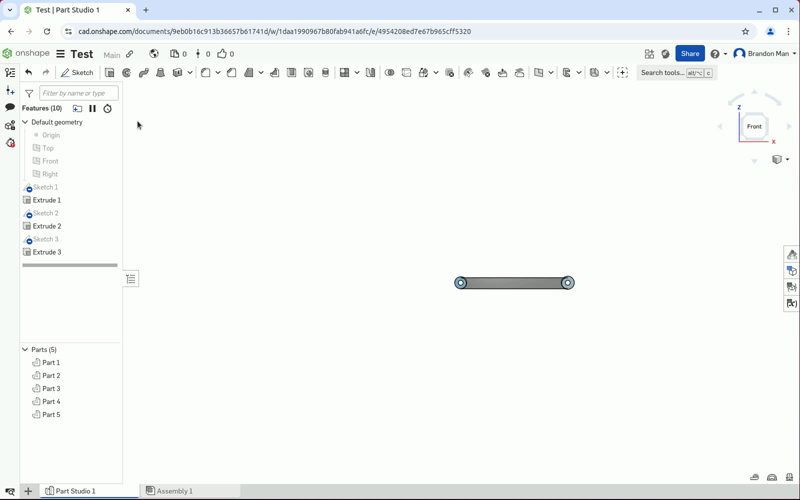
key(shift+h)
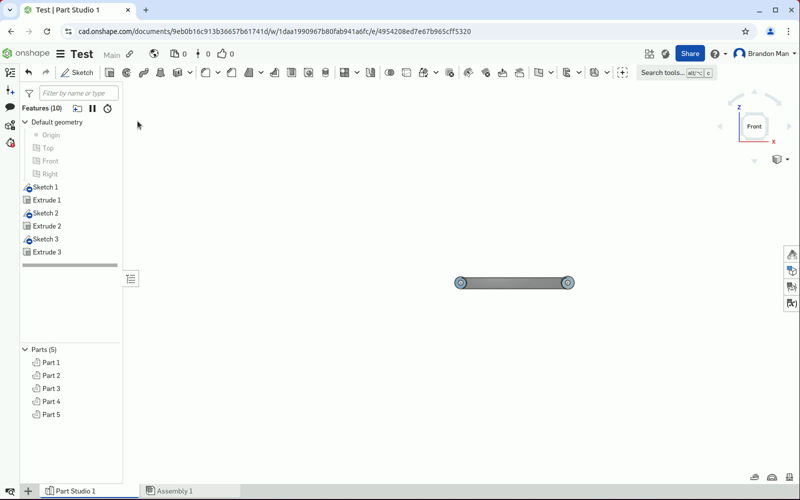
key(shift+7)
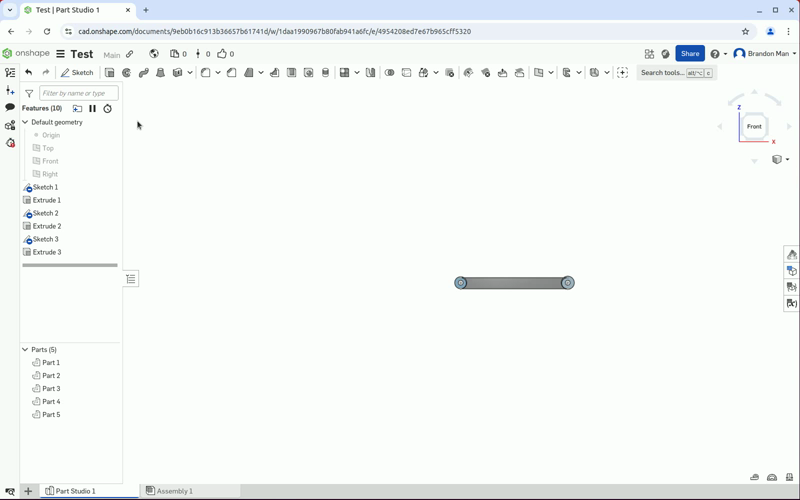
key(left, 2)
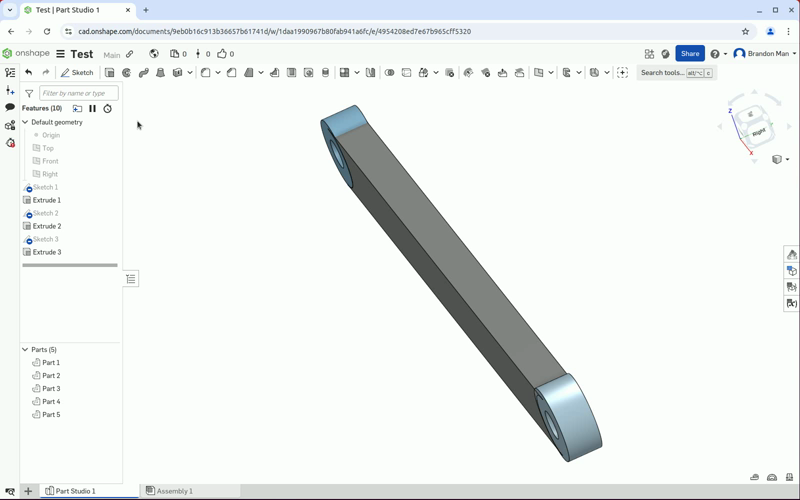
key(down, 2)
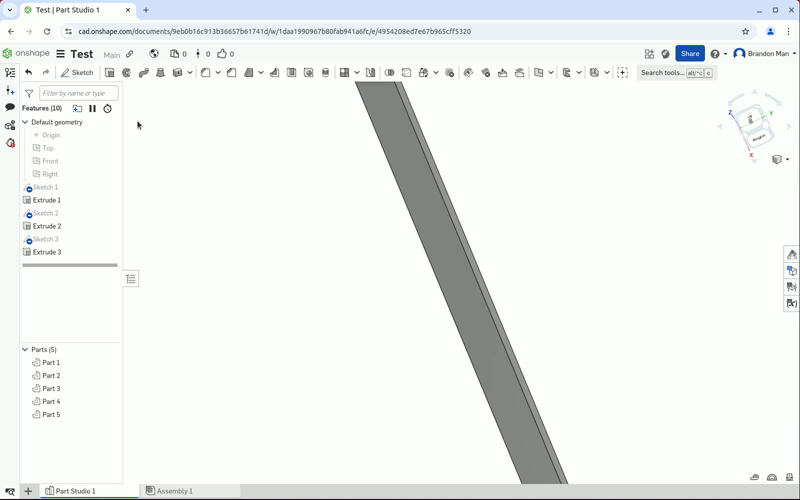
key(up, 2)
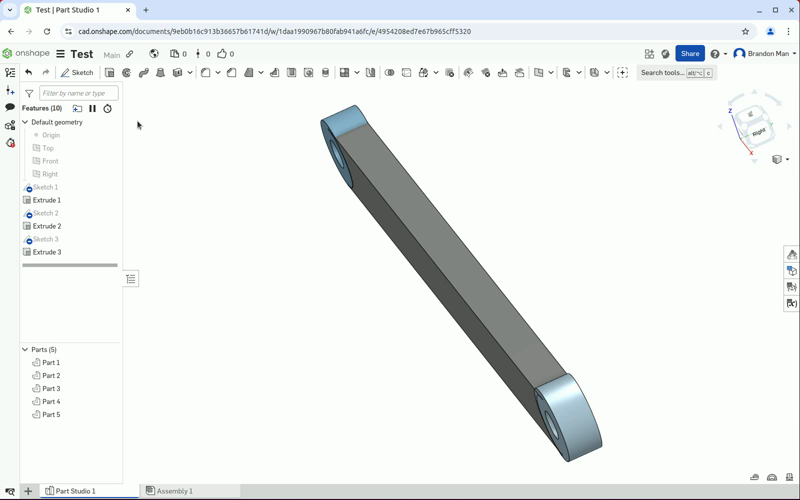
key(right, 2)
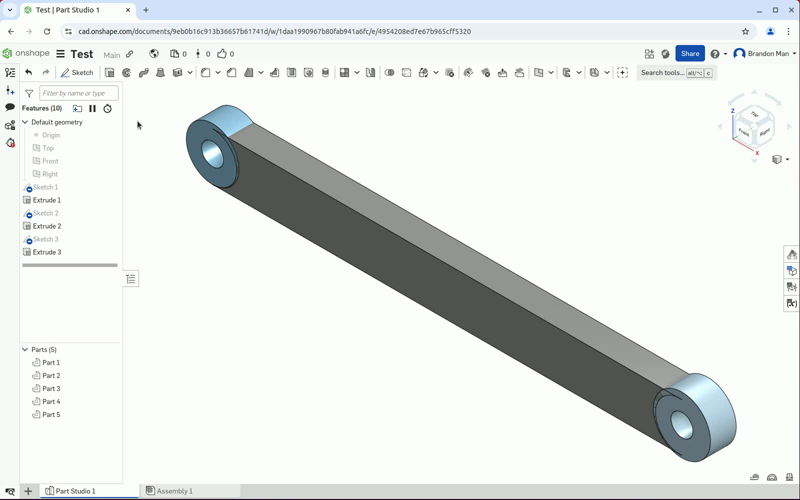
mouse_move(73, 189)
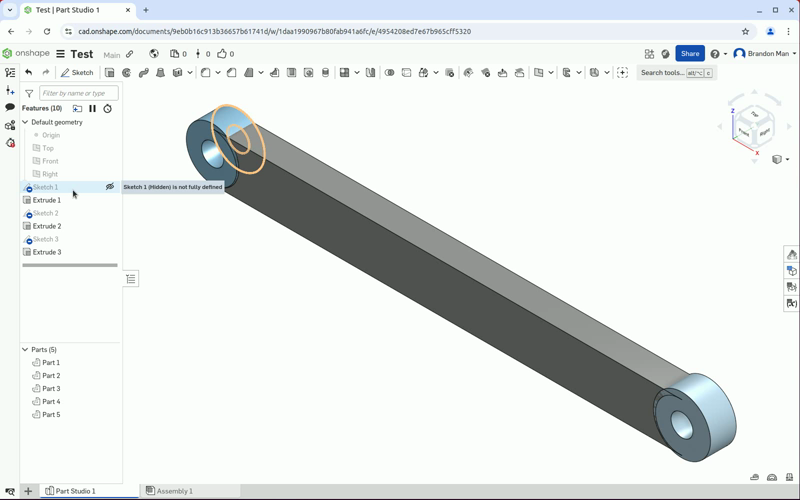
click(73, 189)